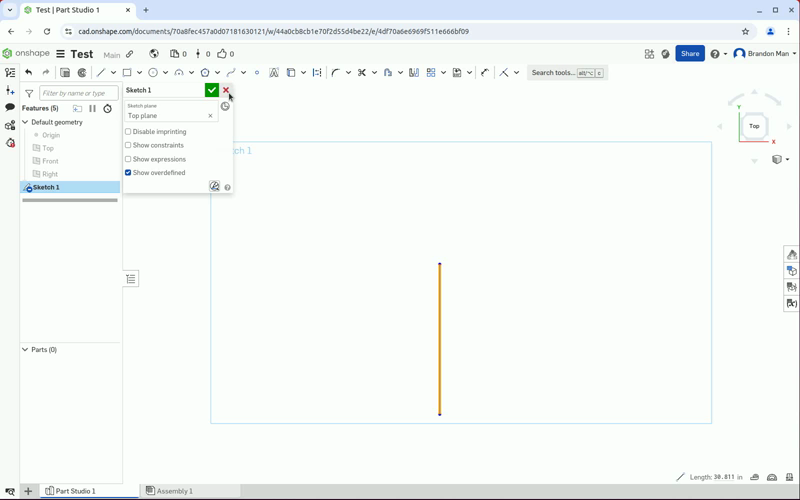
key(shift+h)
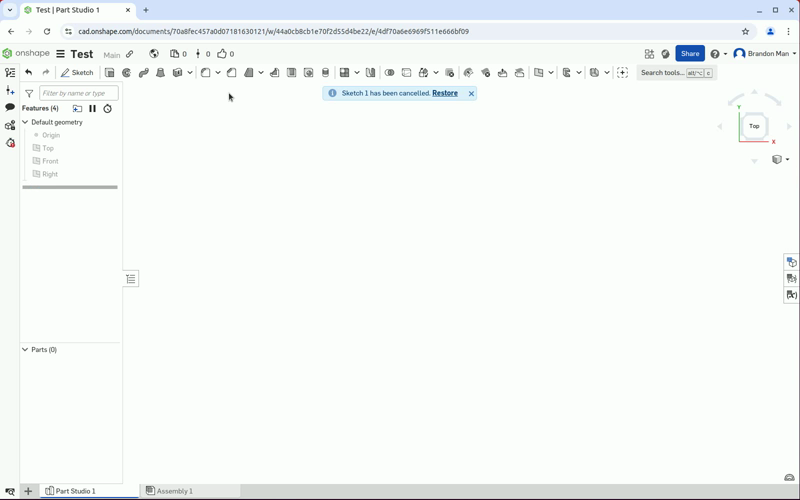
mouse_move(73, 352)
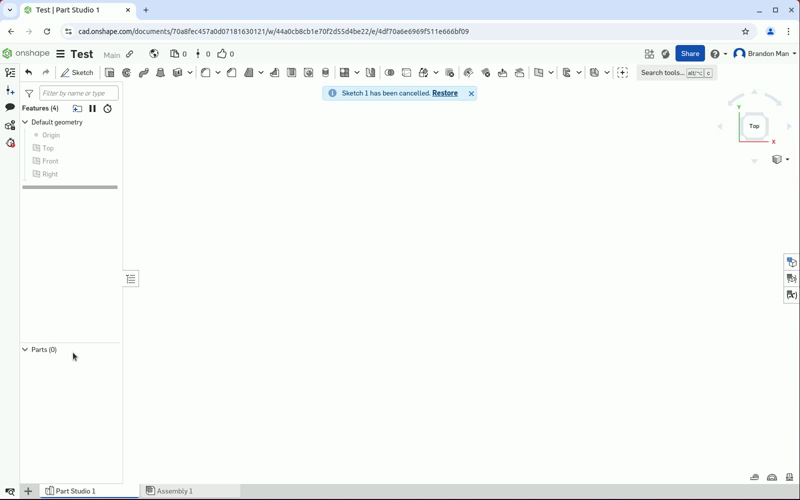
key(y)
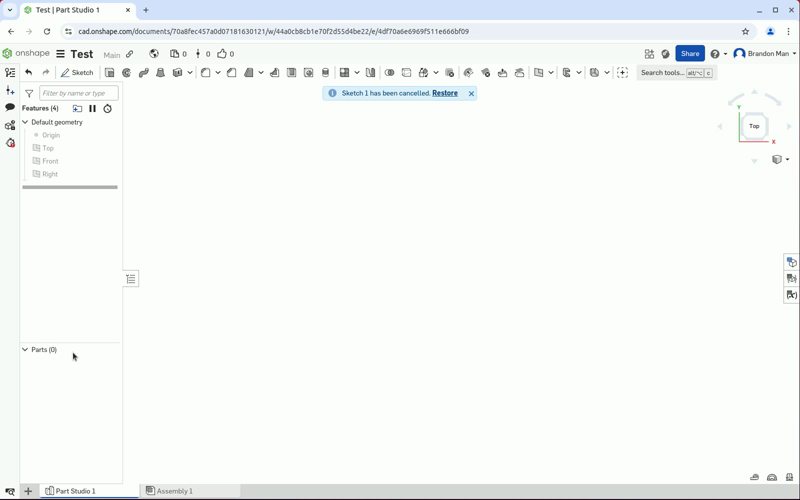
key(shift+p)
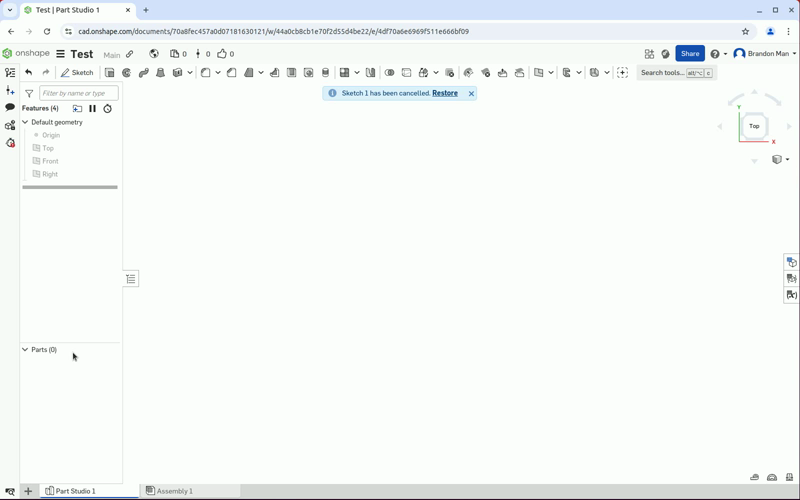
key(space)
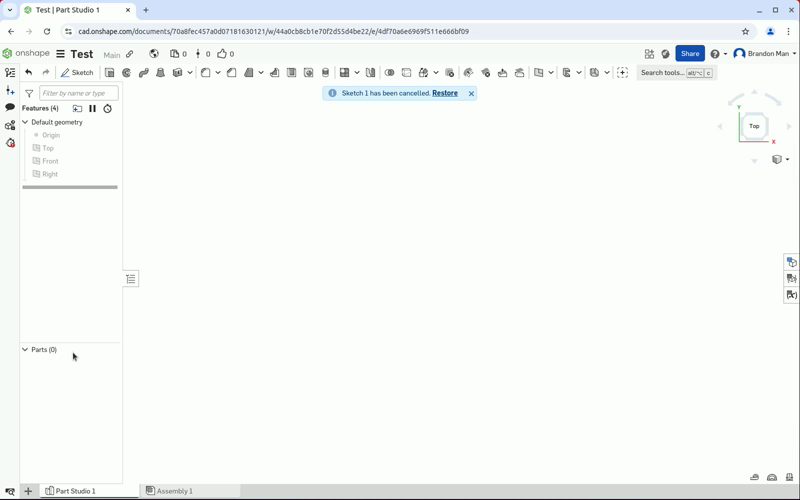
key_down(shift)
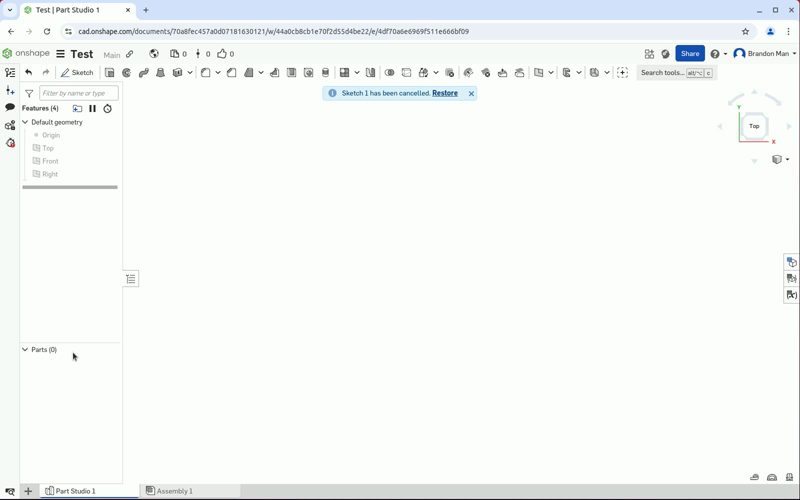
key(up)
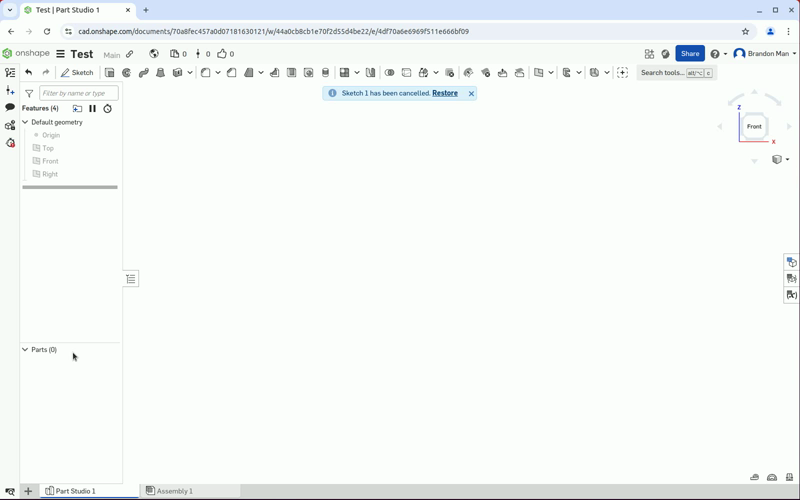
key_up(shift)
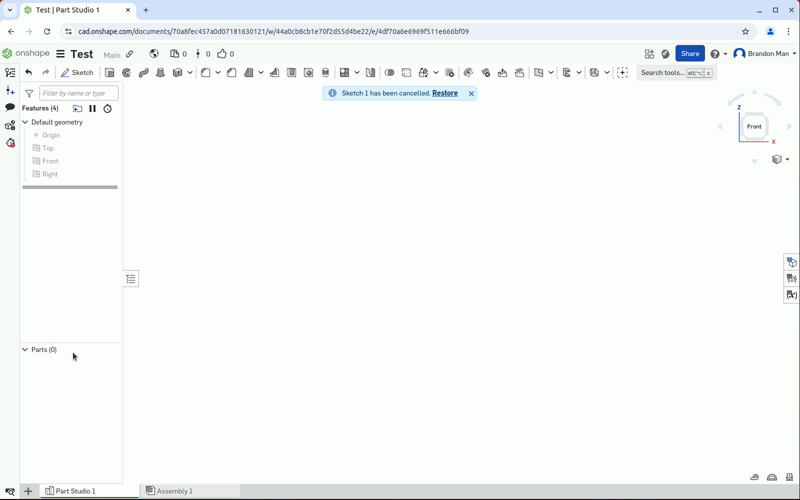
mouse_move(73, 352)
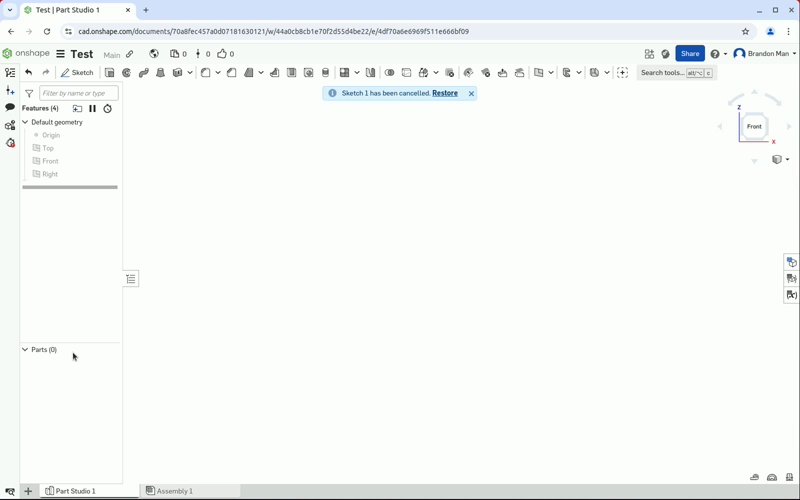
key(shift+y)
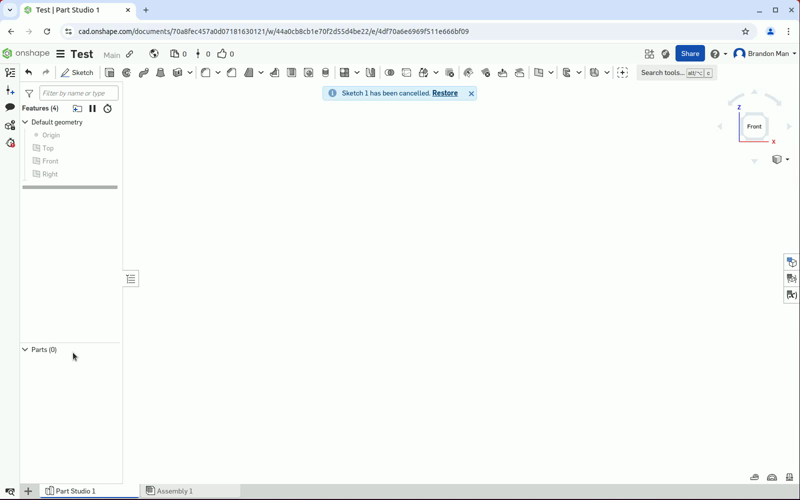
key(shift+s)
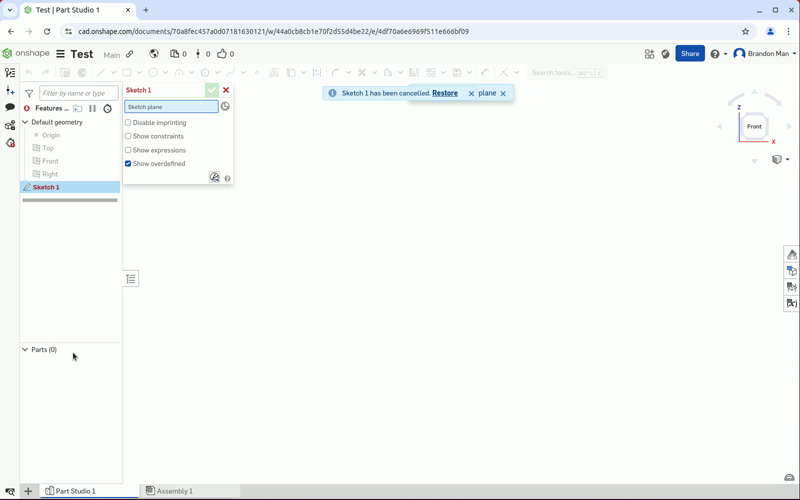
mouse_move(73, 163)
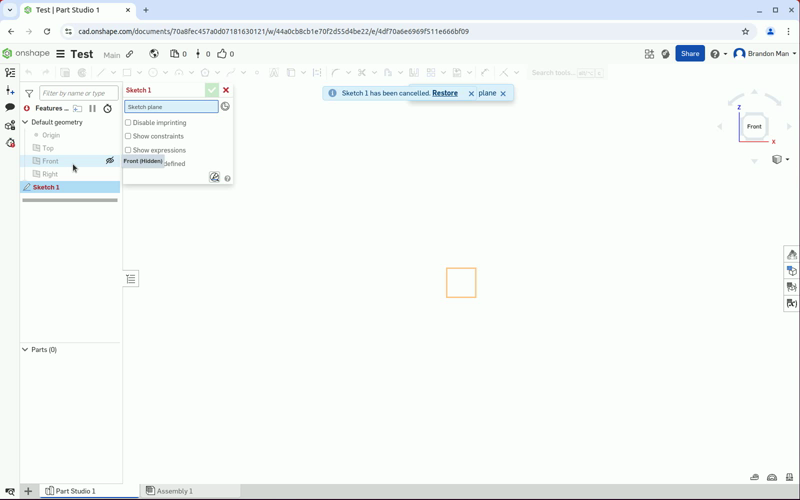
click(73, 163)
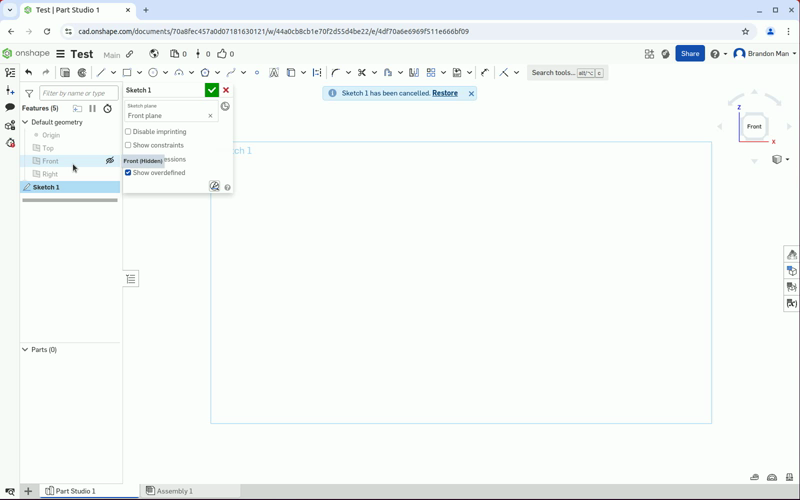
mouse_move(73, 352)
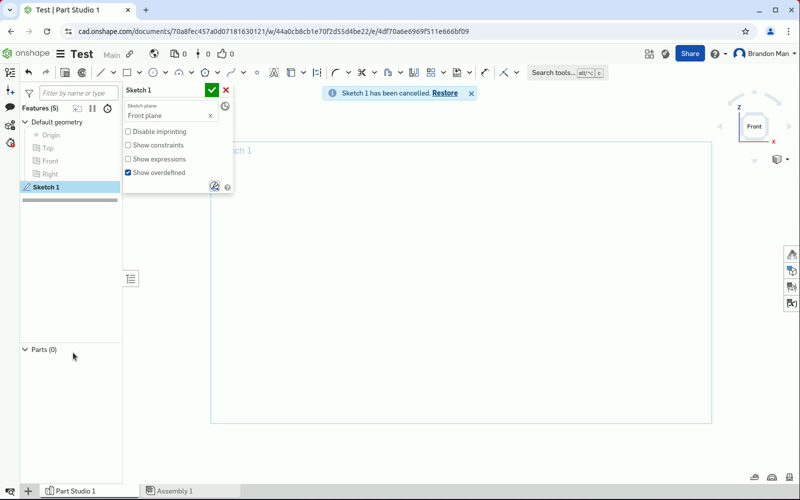
key(y)
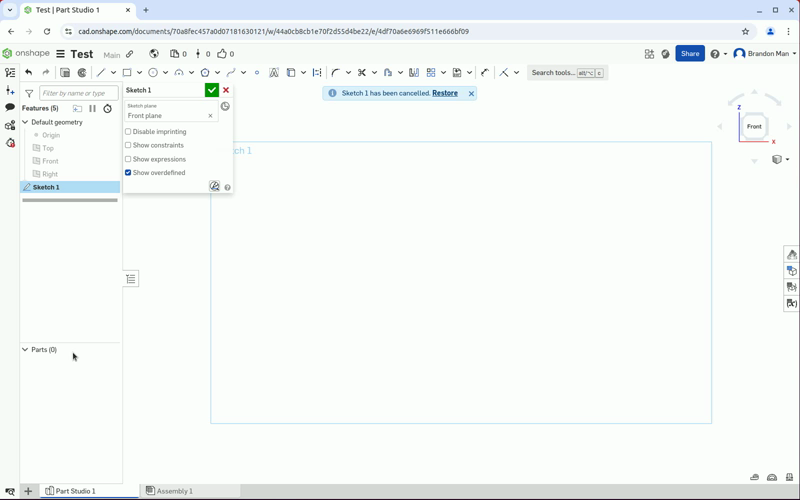
key(l)
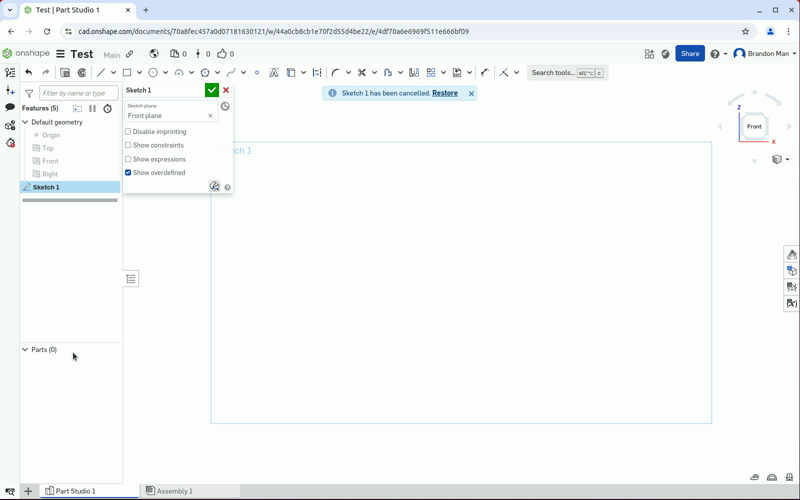
key_down(shift)
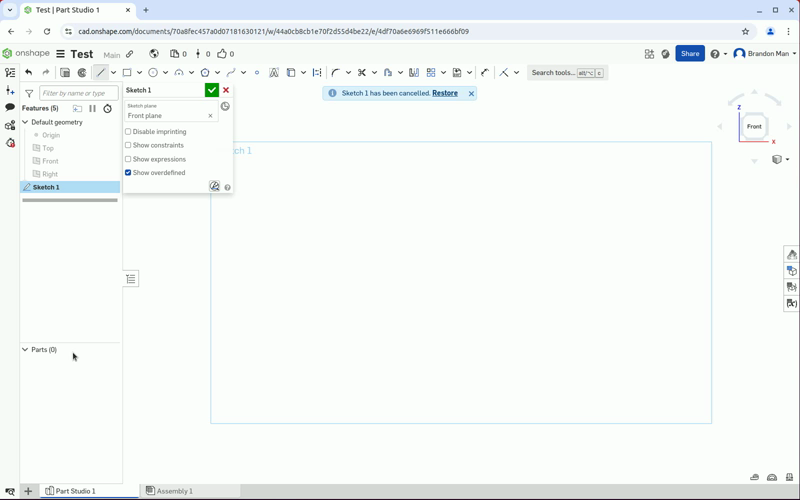
mouse_move(359, 226)
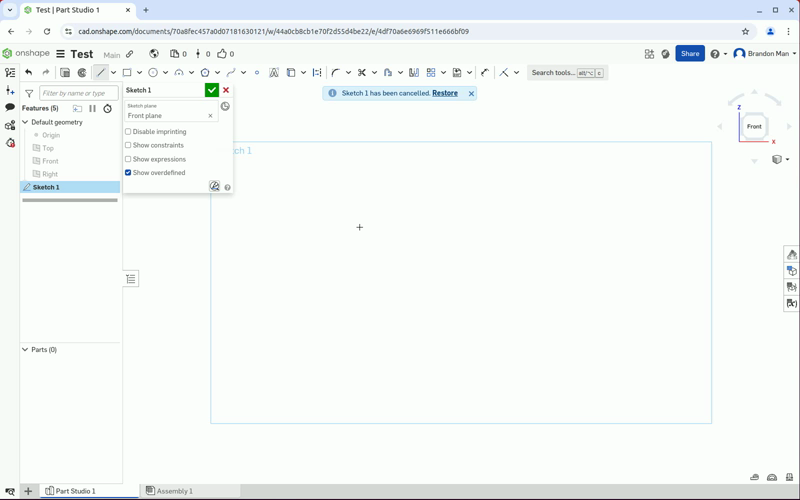
click(359, 226)
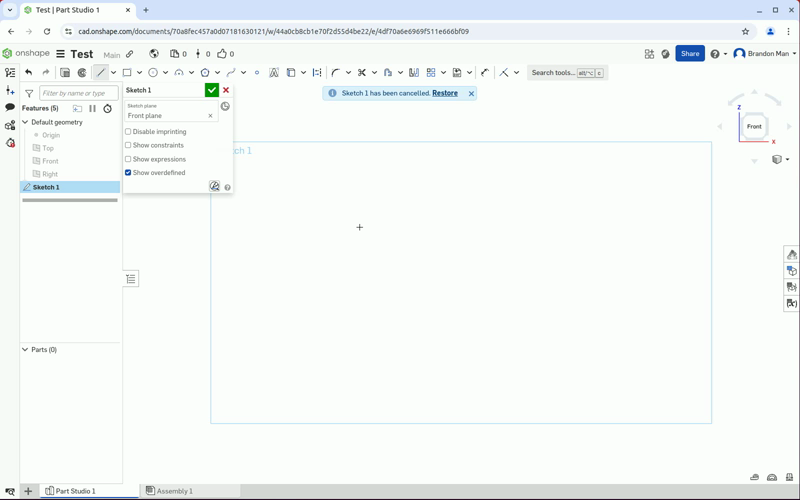
key_up(shift)
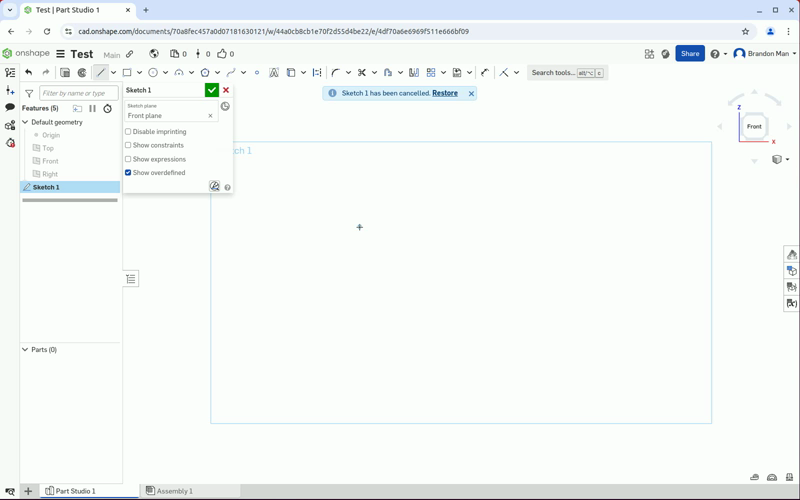
key_down(shift)
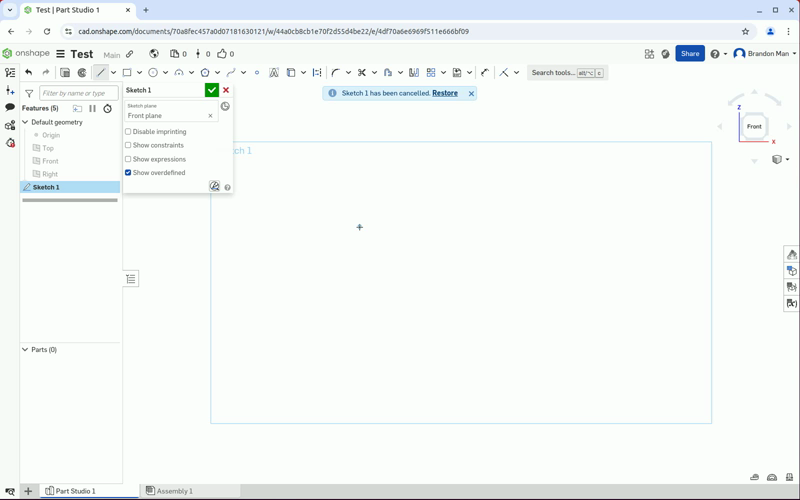
mouse_move(459, 226)
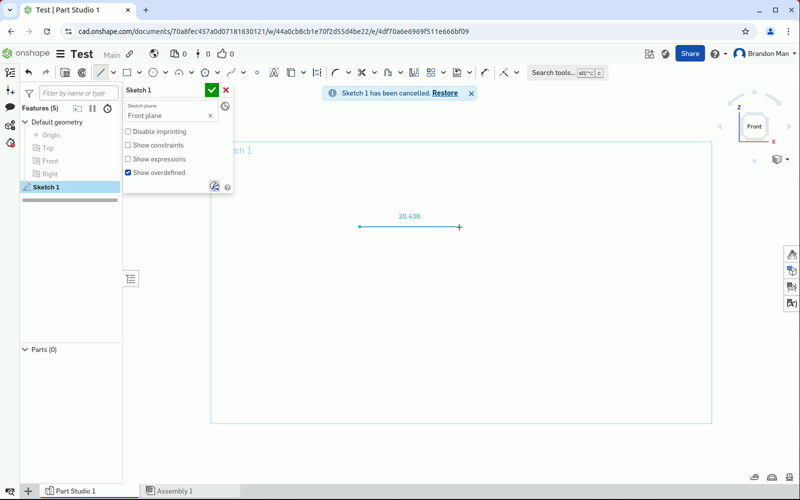
click(459, 226)
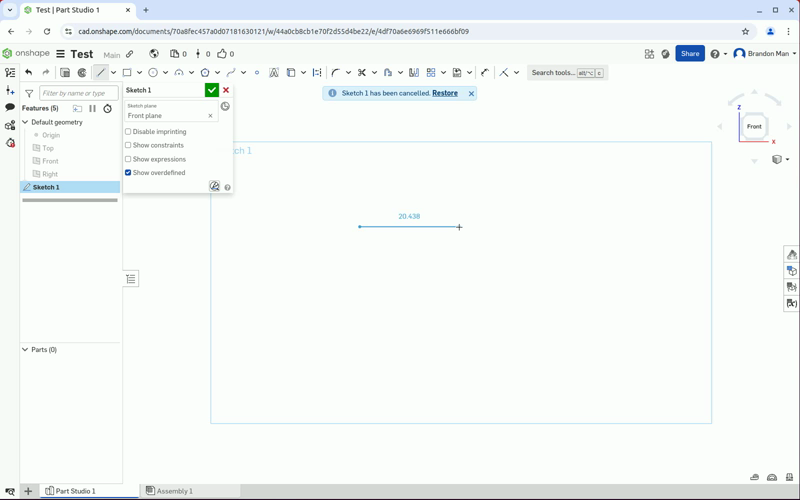
key_up(shift)
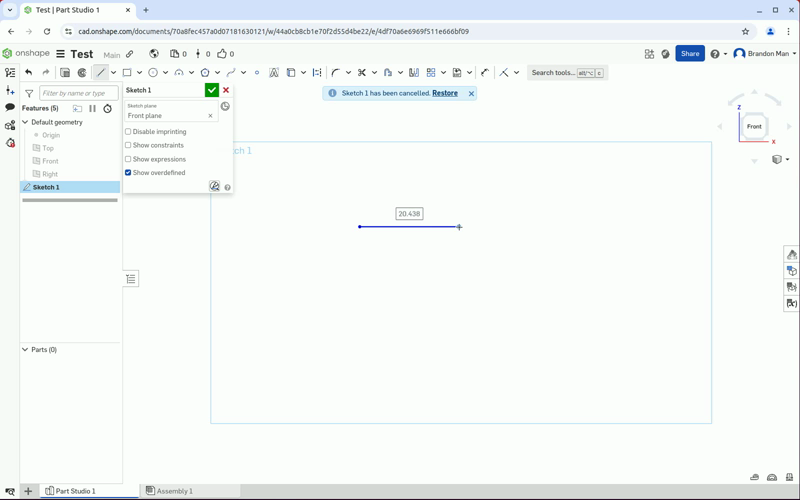
key_down(shift)
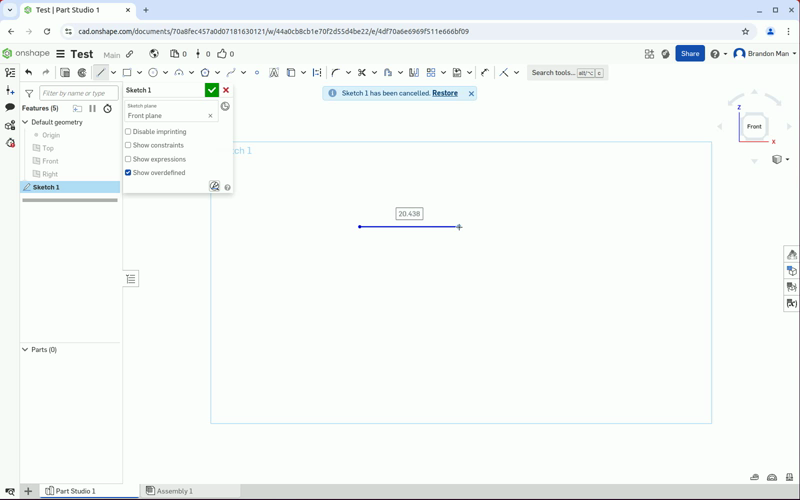
mouse_move(489, 226)
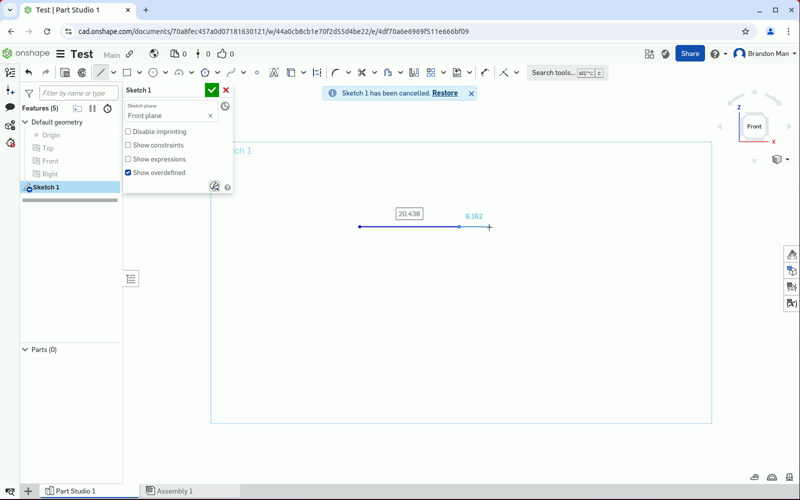
mouse_move(459, 282)
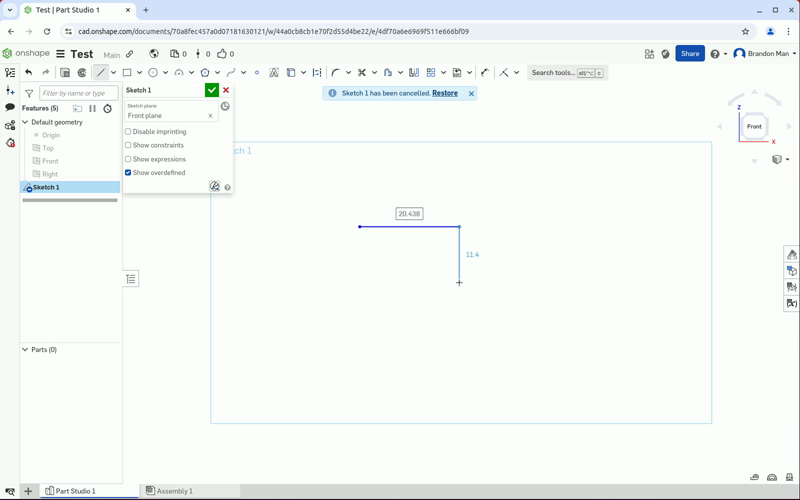
click(459, 282)
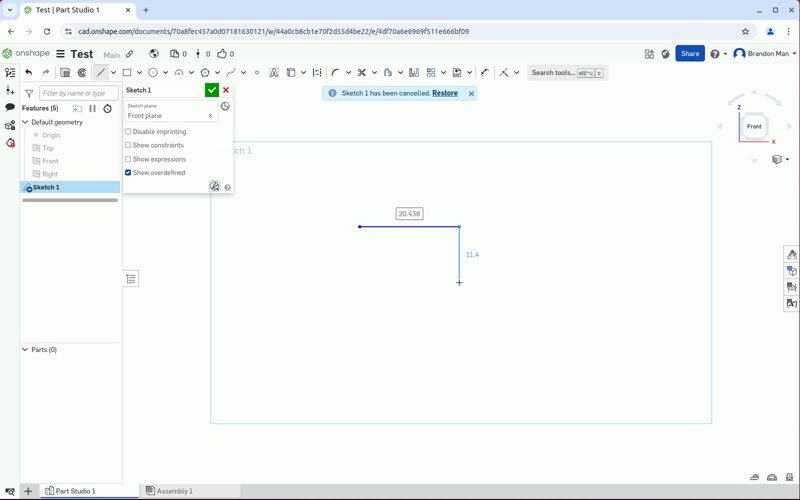
key_up(shift)
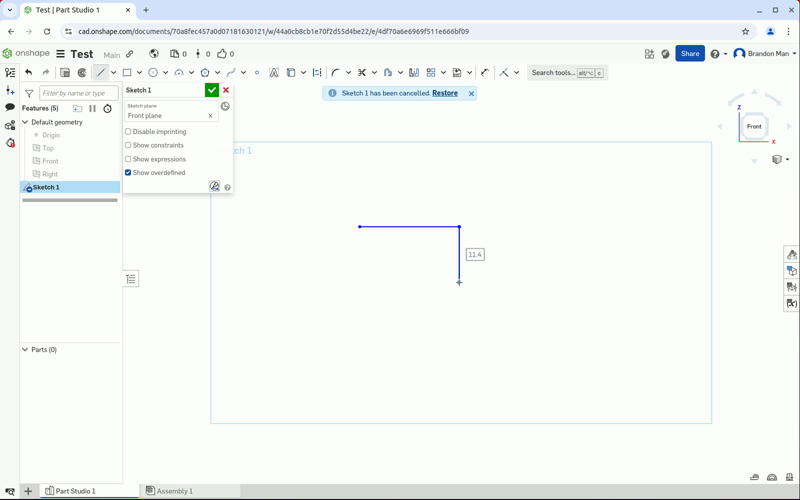
key_down(shift)
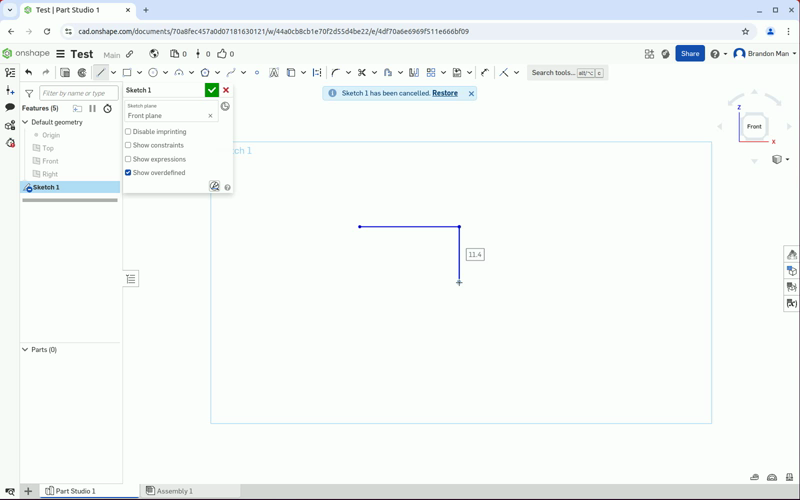
mouse_move(570, 282)
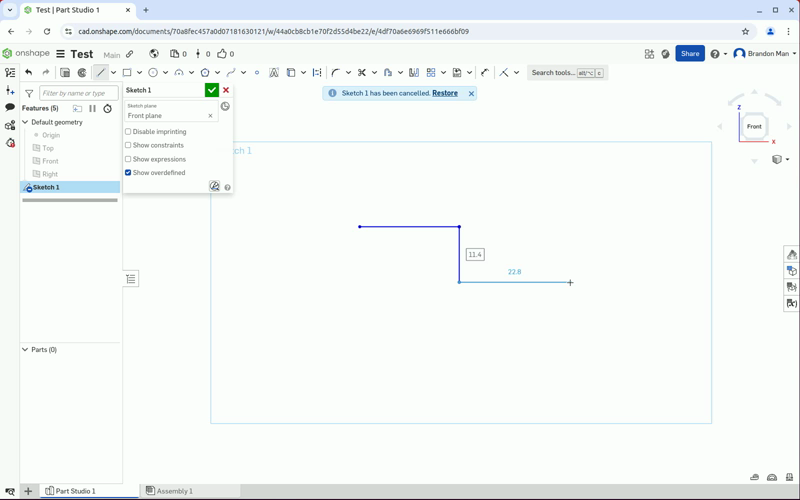
click(570, 282)
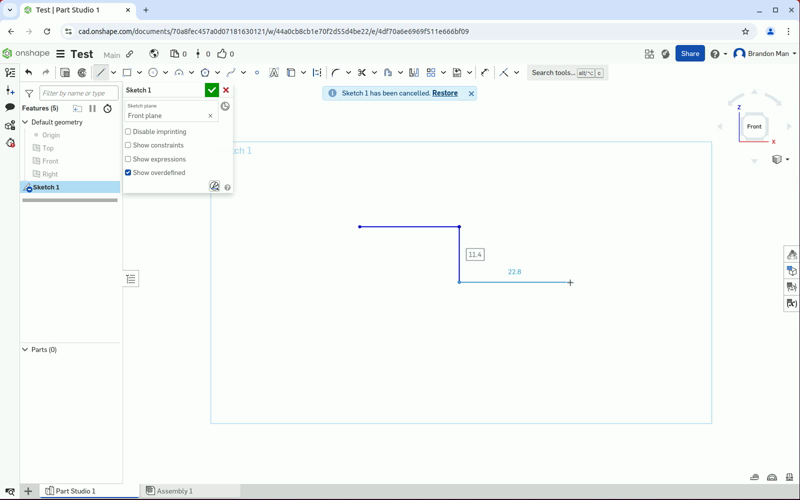
key_up(shift)
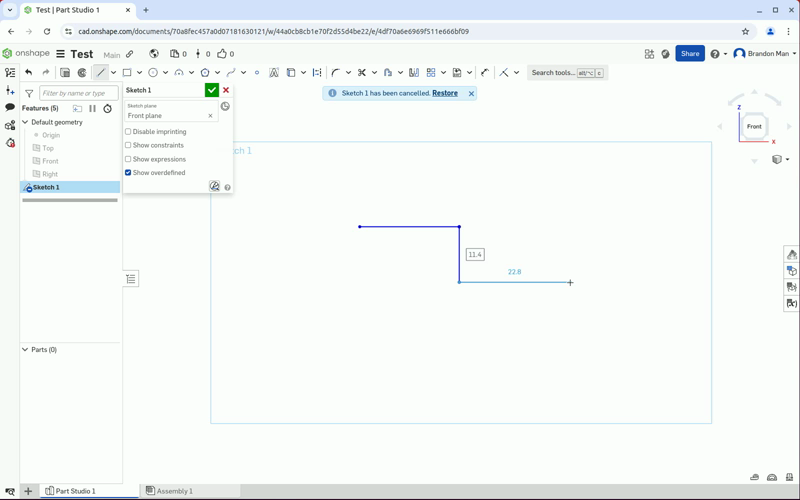
key_down(shift)
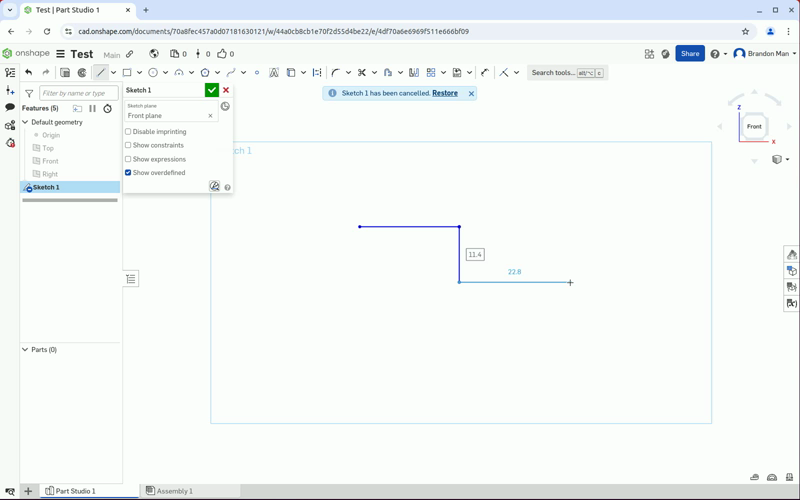
mouse_move(589, 282)
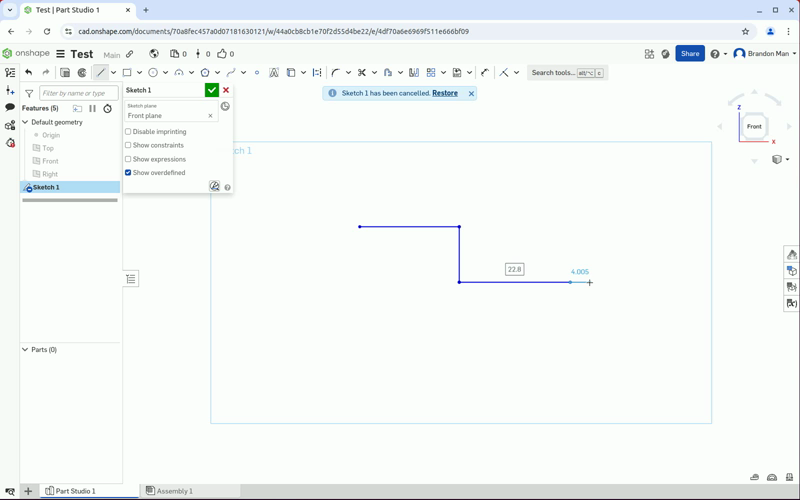
mouse_move(570, 248)
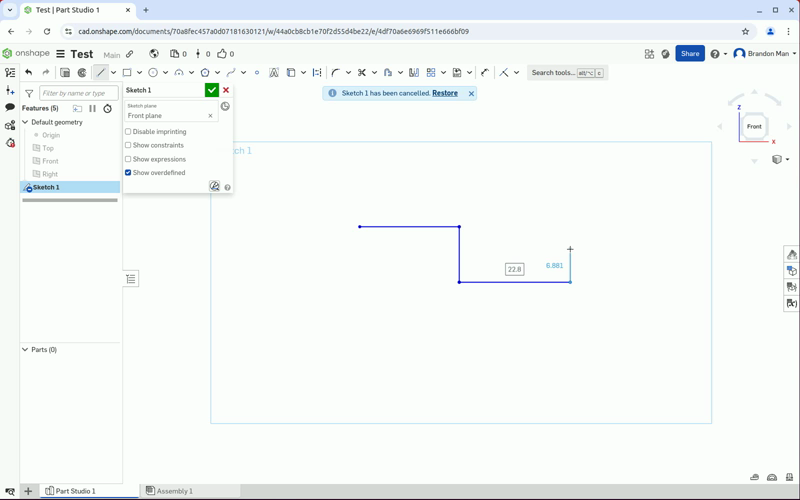
click(570, 248)
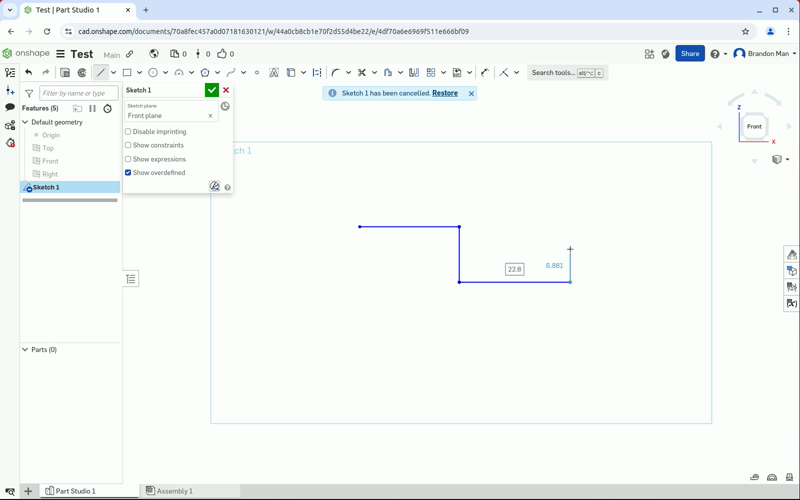
key_up(shift)
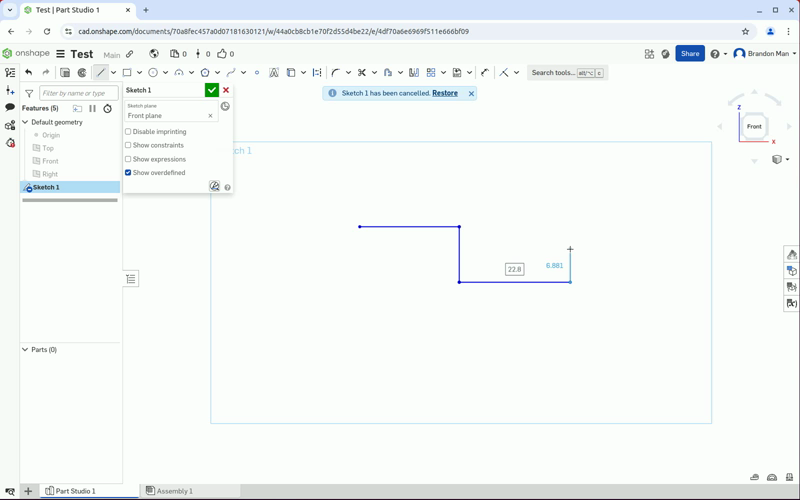
key_down(shift)
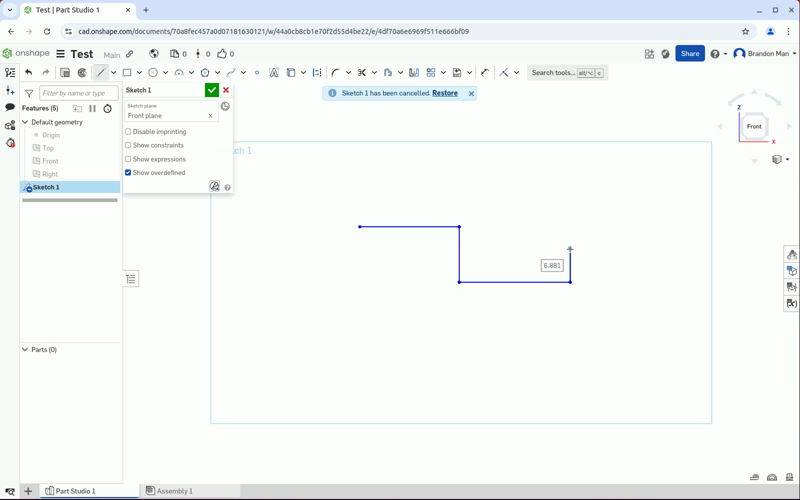
mouse_move(459, 171)
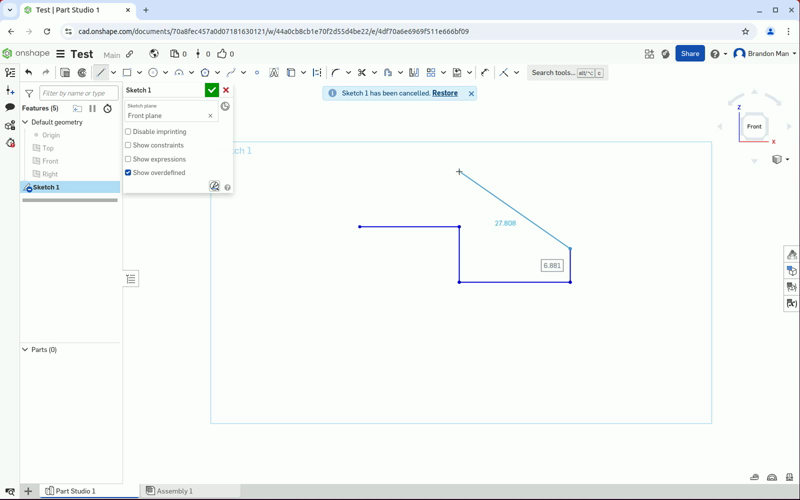
click(459, 171)
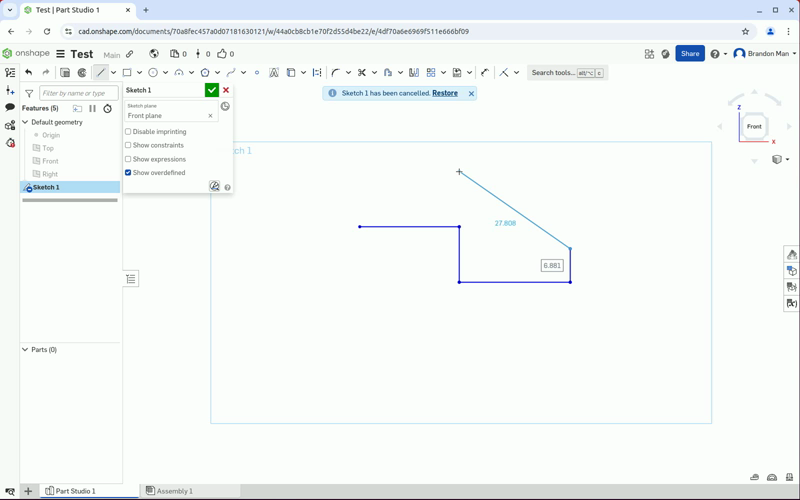
key_up(shift)
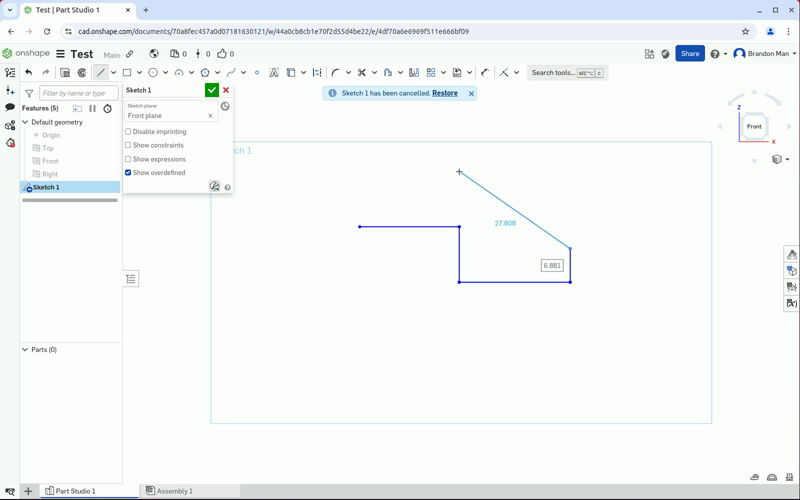
key_down(shift)
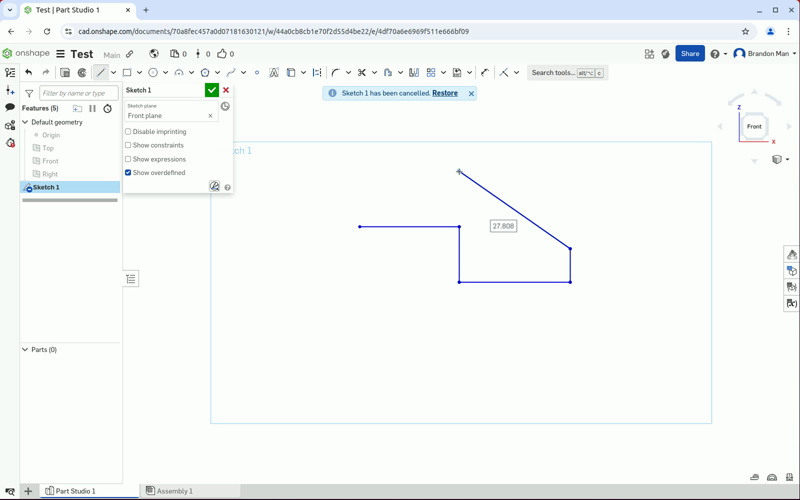
mouse_move(359, 171)
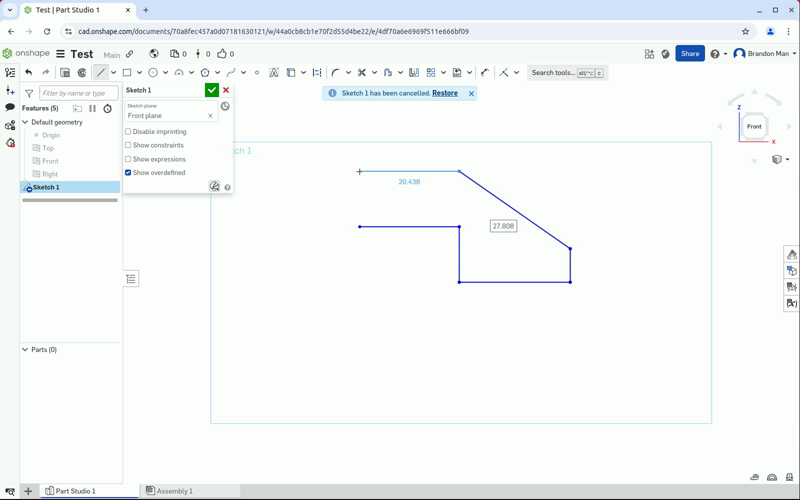
click(359, 171)
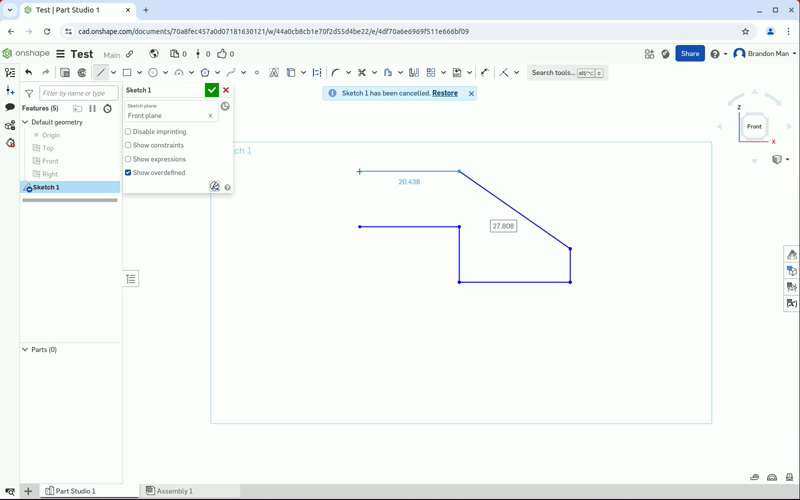
key_up(shift)
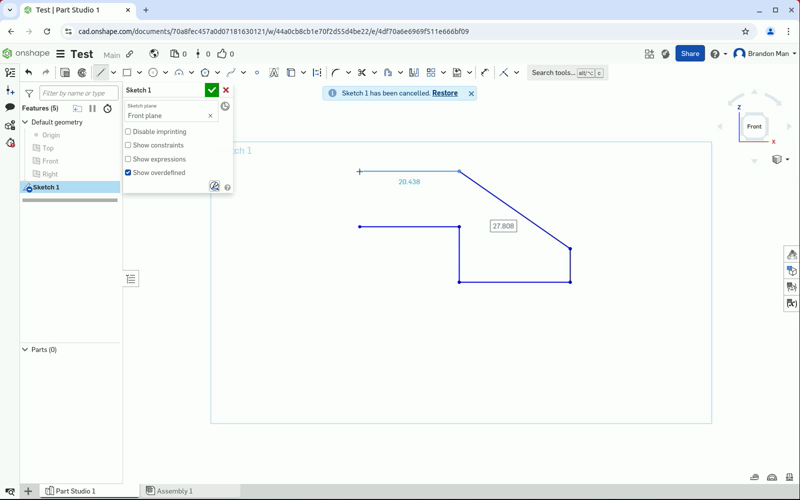
mouse_move(389, 171)
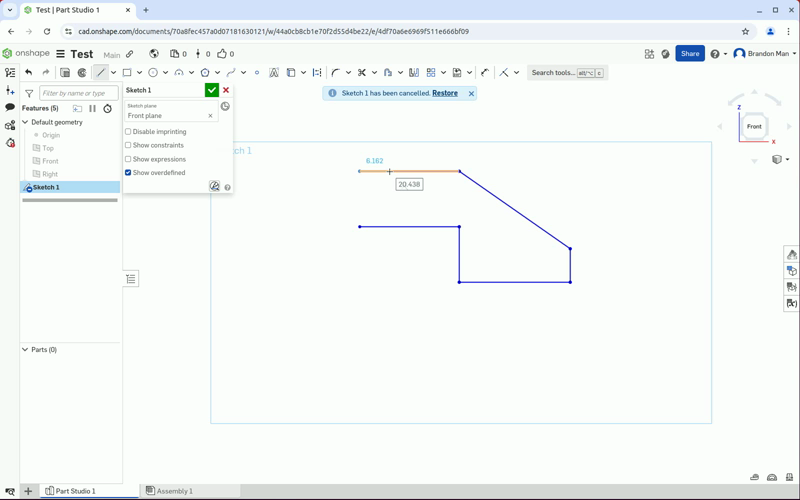
key_down(shift)
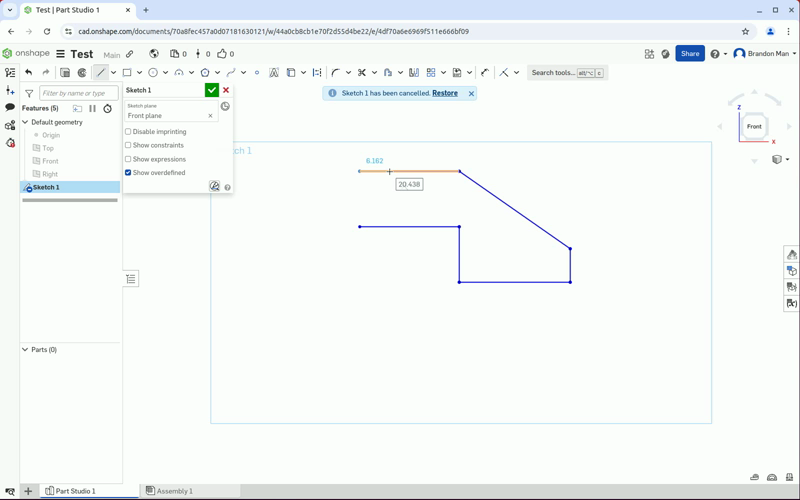
mouse_move(359, 226)
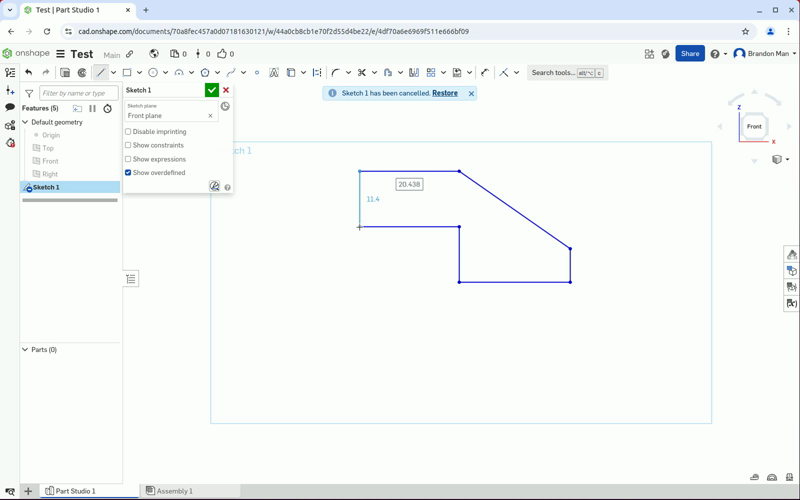
key_up(shift)
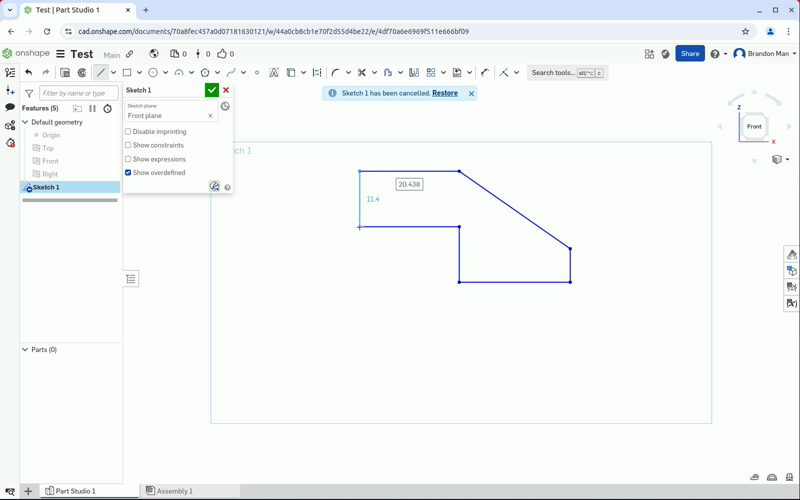
click(359, 226)
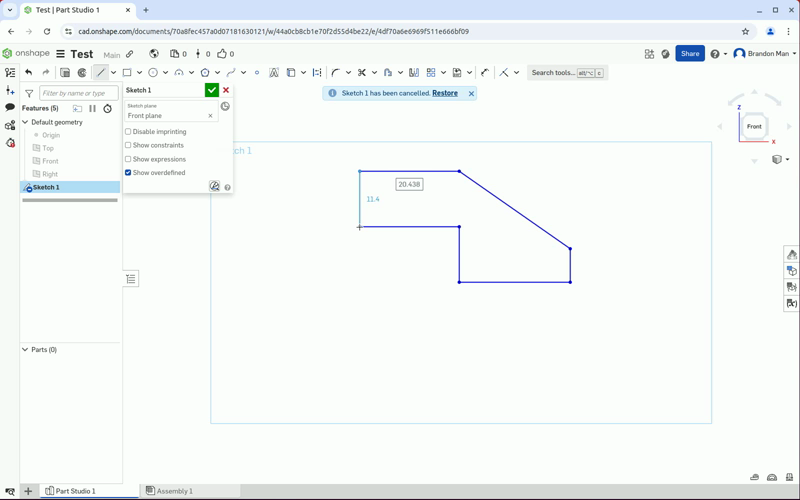
key(esc)
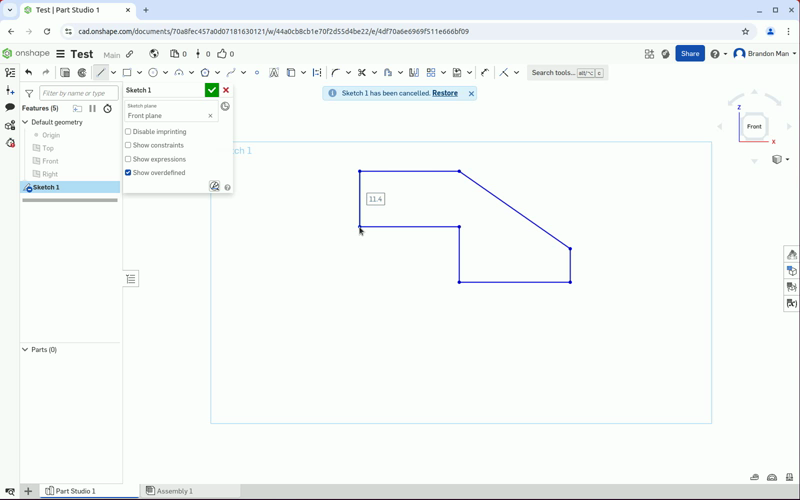
key(c)
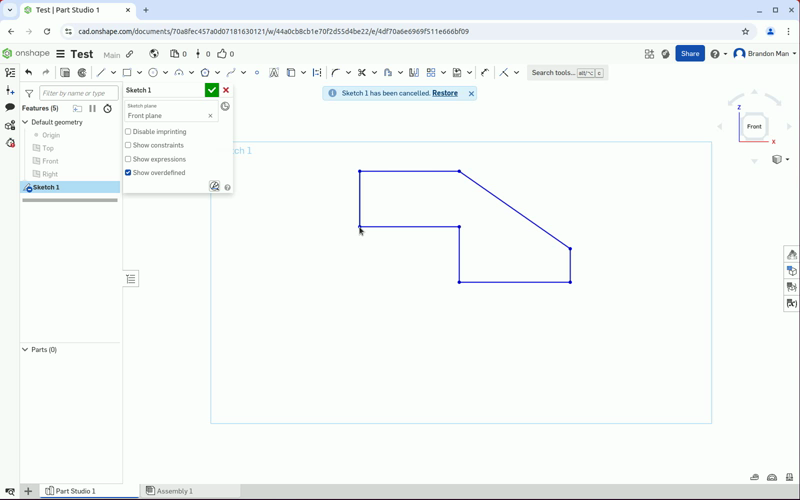
key_down(shift)
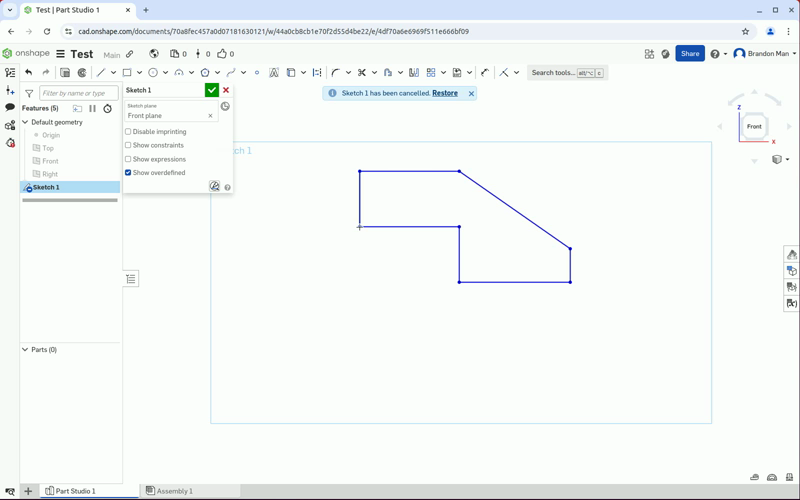
mouse_move(392, 193)
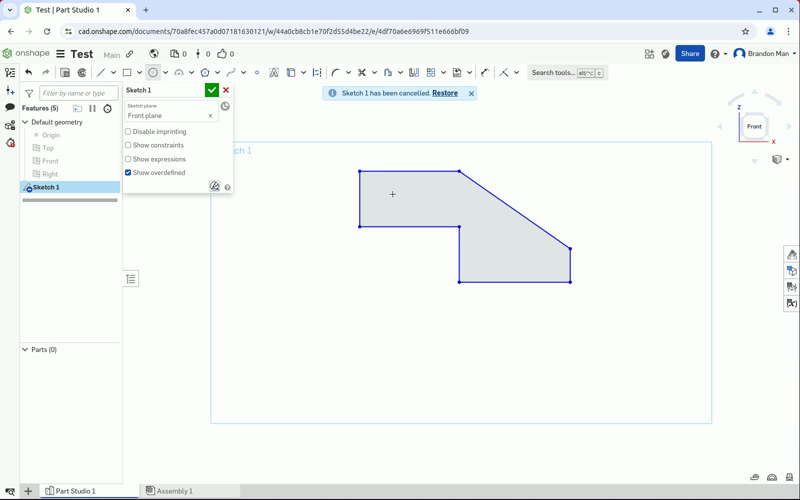
click(392, 193)
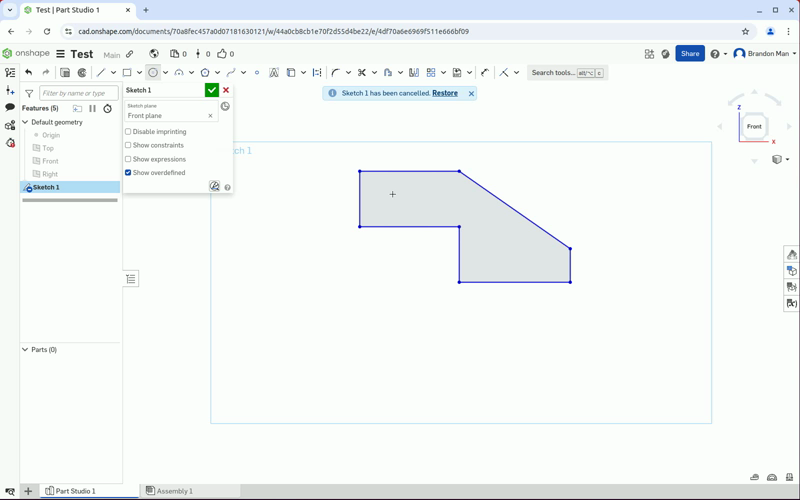
key_up(shift)
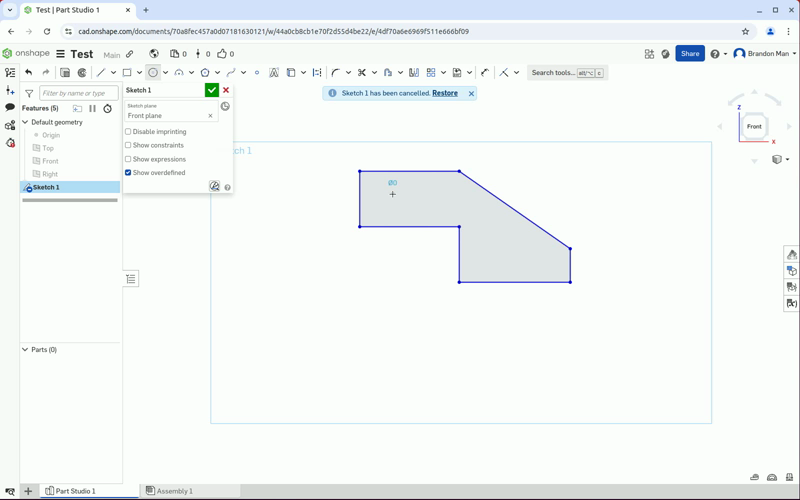
mouse_move(404, 193)
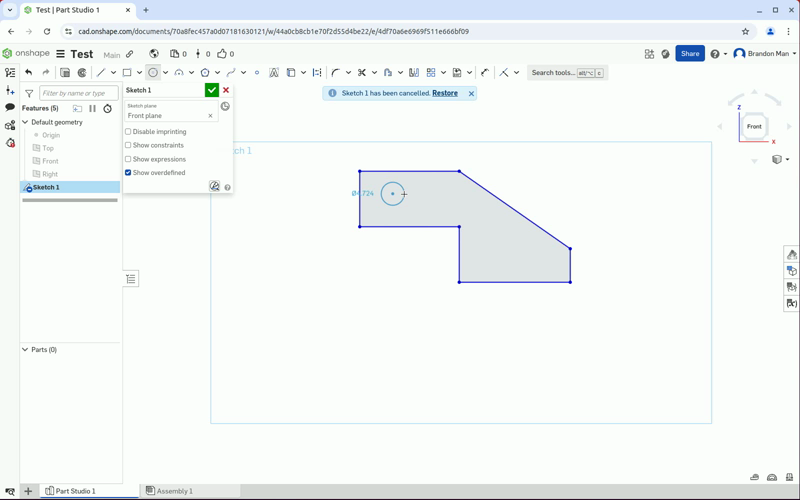
click(404, 193)
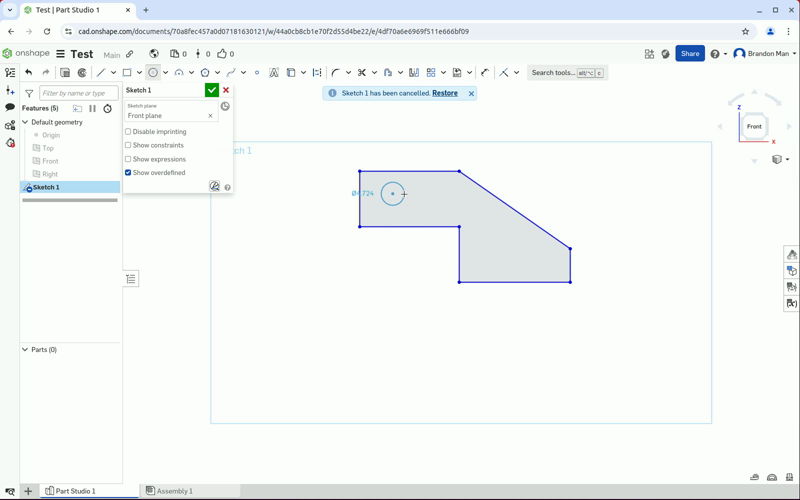
key(esc)
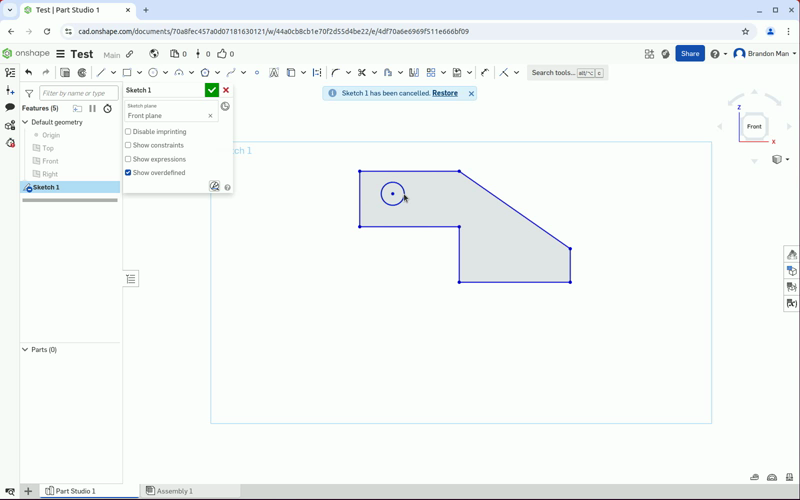
mouse_move(452, 214)
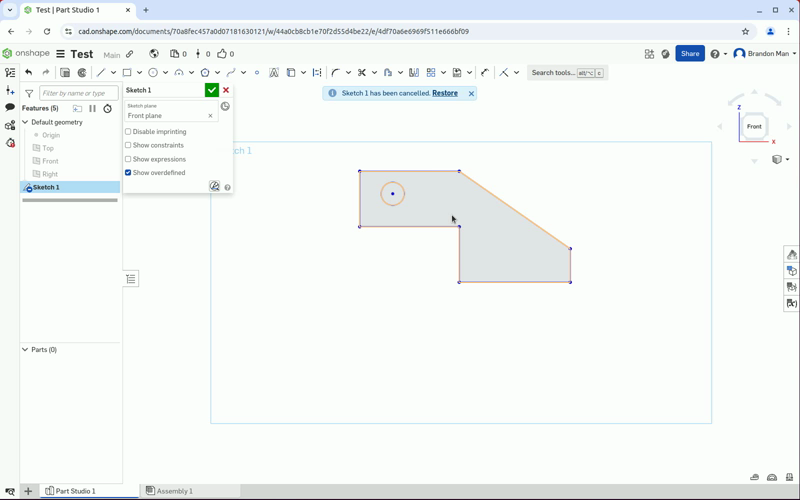
click(452, 214)
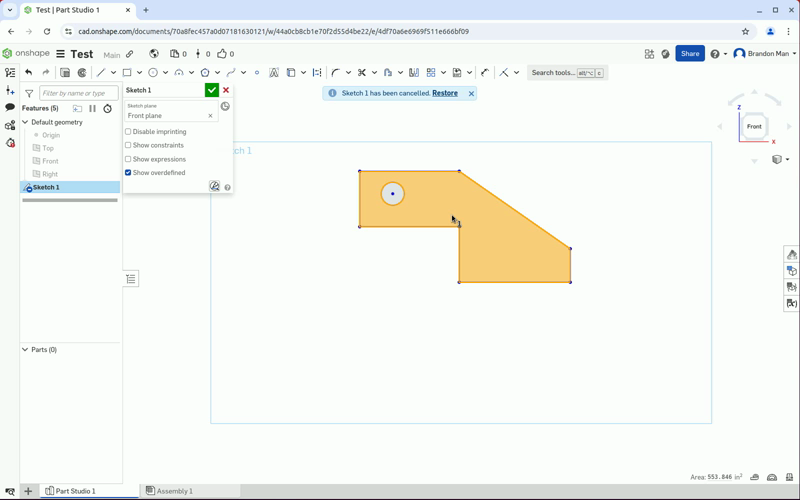
mouse_move(73, 352)
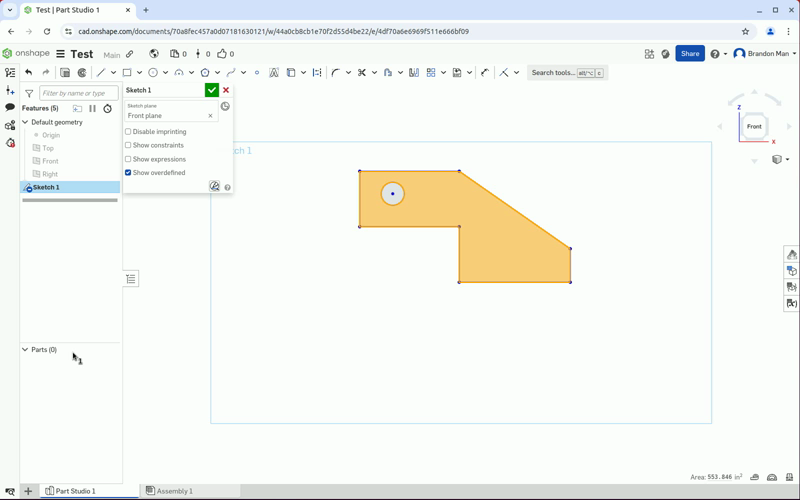
key(shift+y)
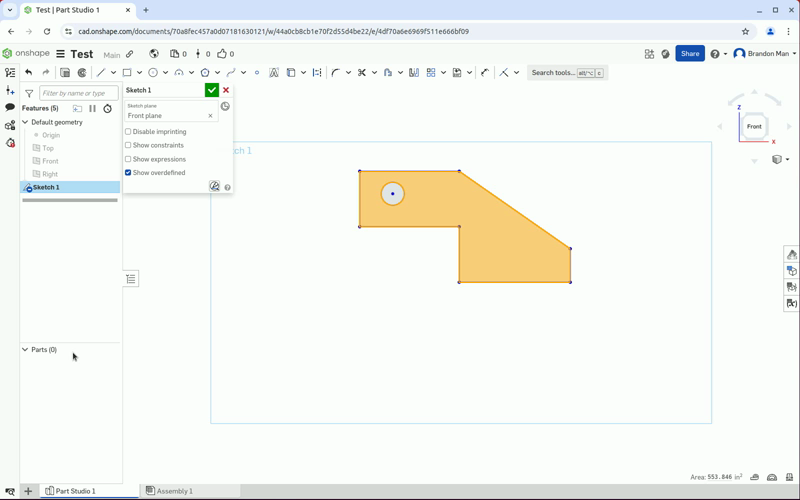
key(shift+e)
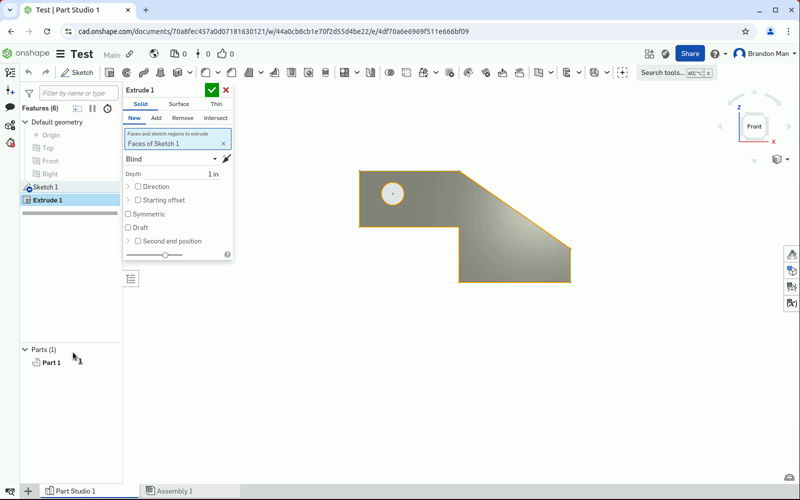
mouse_move(143, 106)
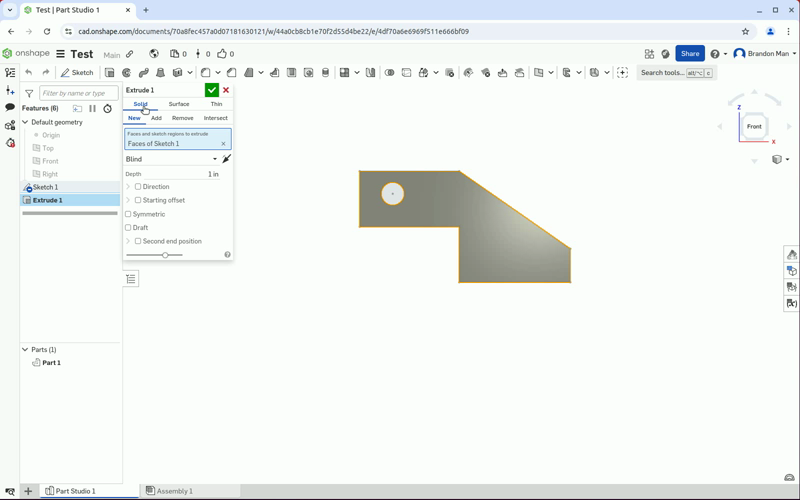
click(143, 106)
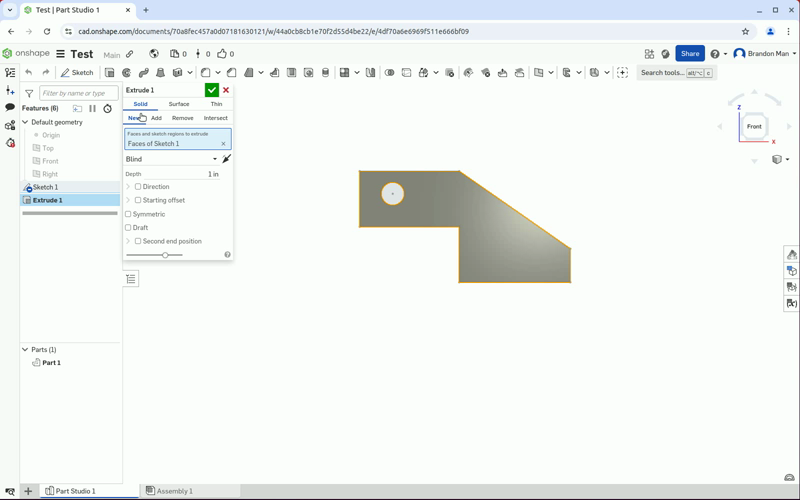
mouse_move(137, 120)
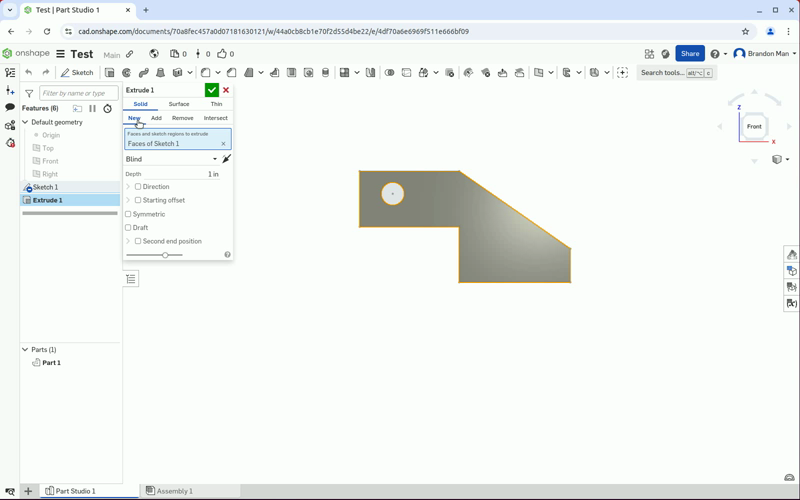
click(137, 120)
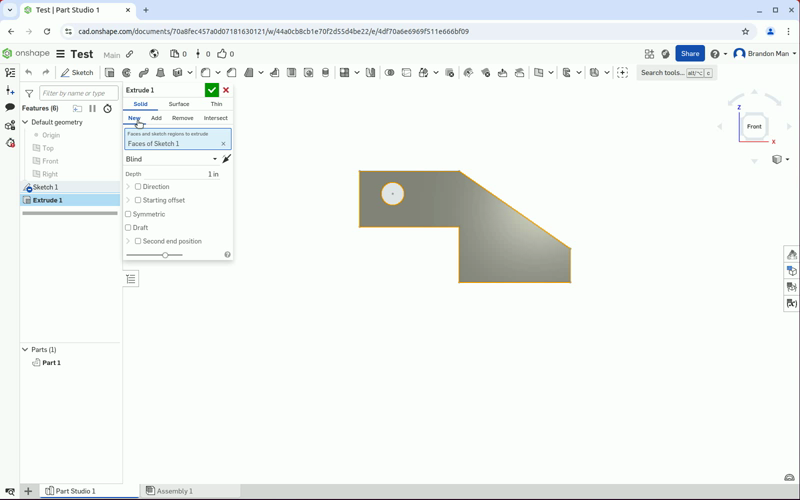
key(tab, 4)
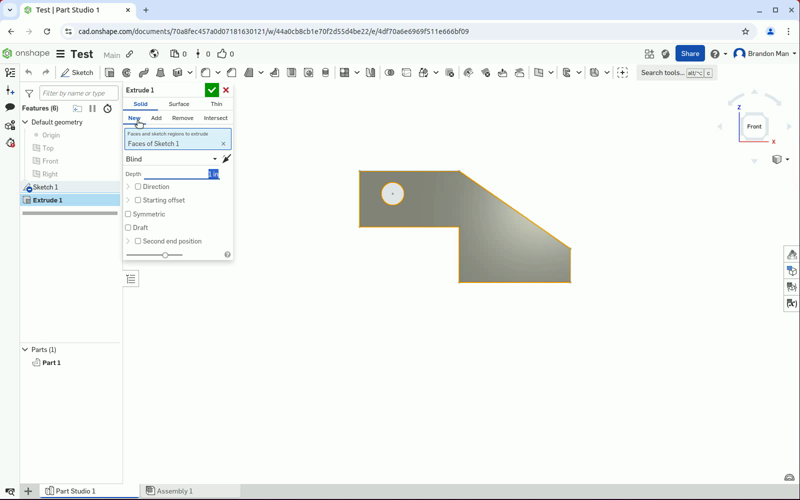
text(9.147)
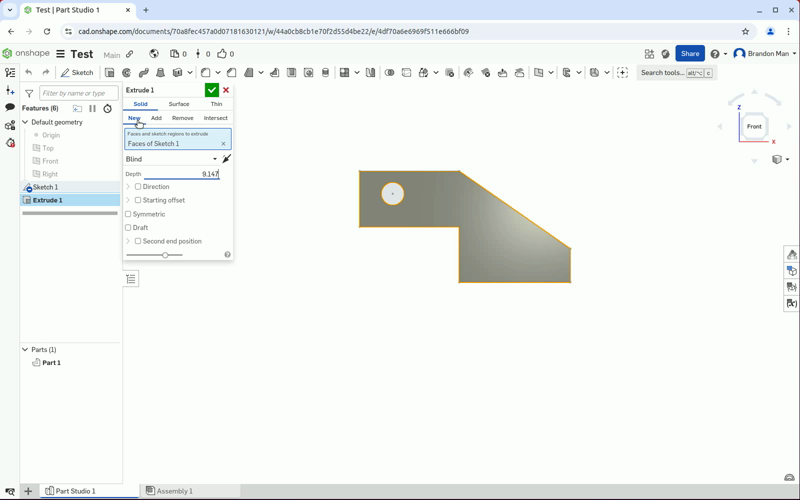
key(enter)
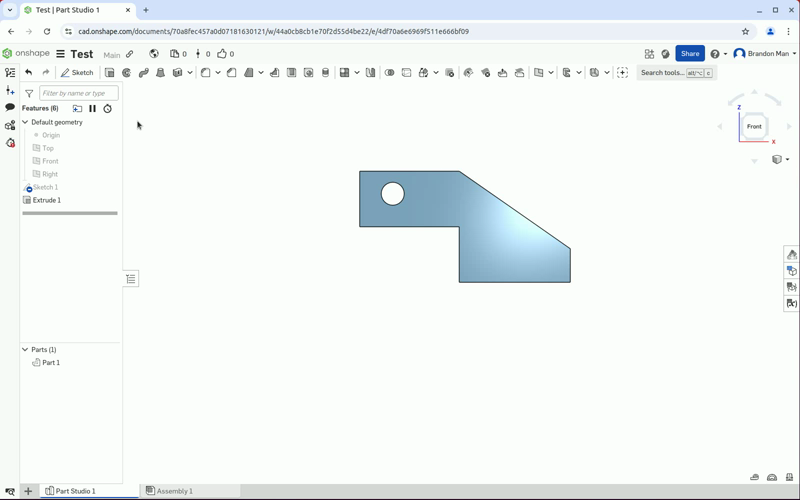
key(shift+h)
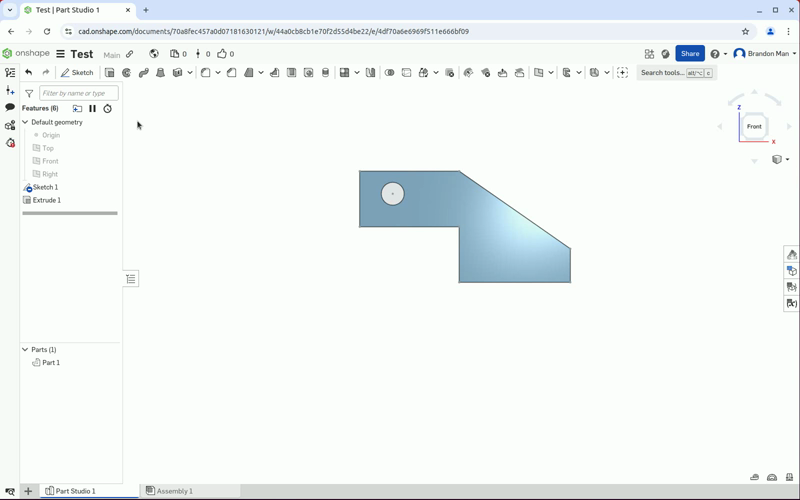
key(shift+h)
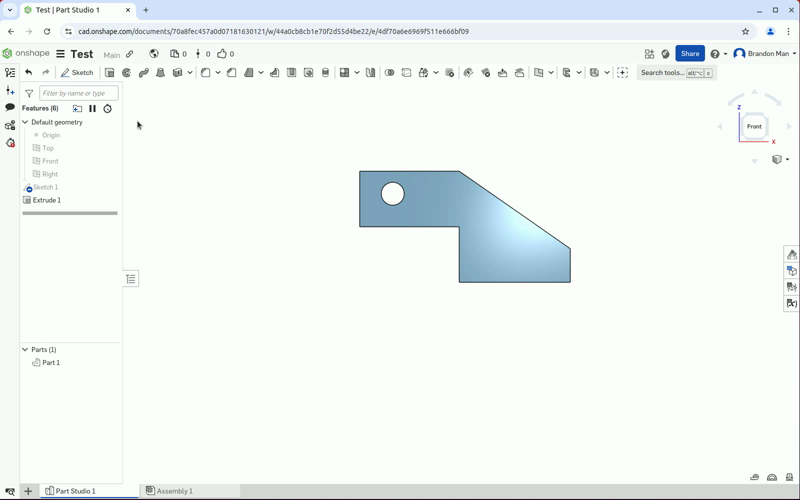
mouse_move(73, 189)
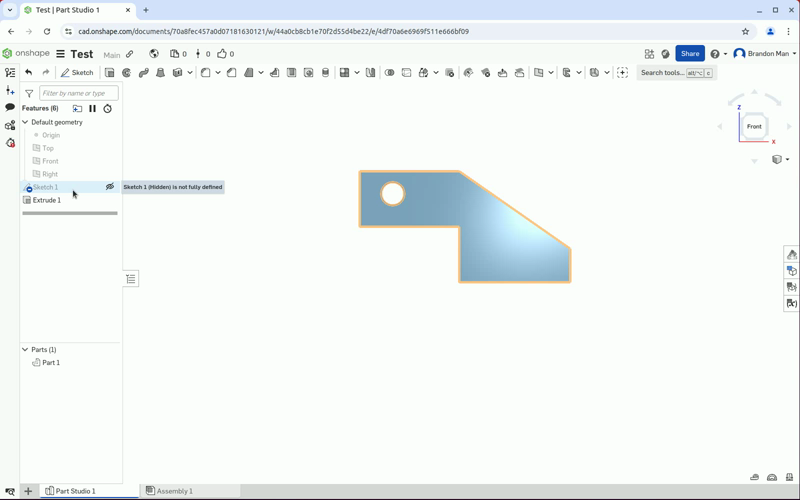
click(73, 189)
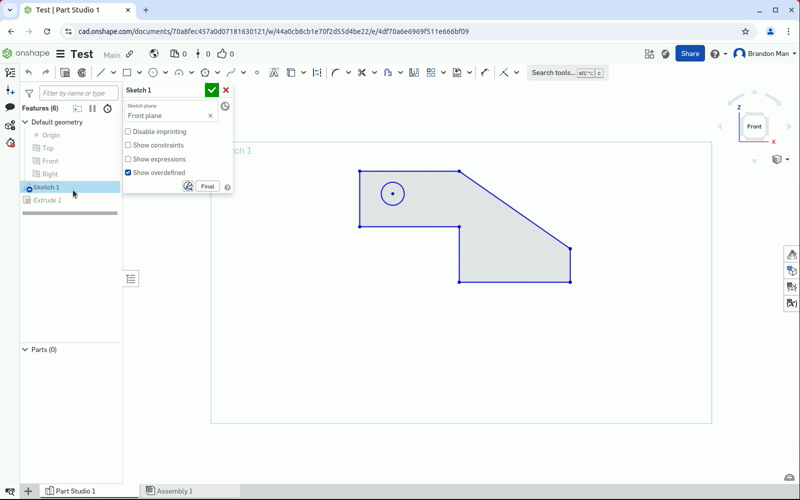
mouse_move(229, 92)
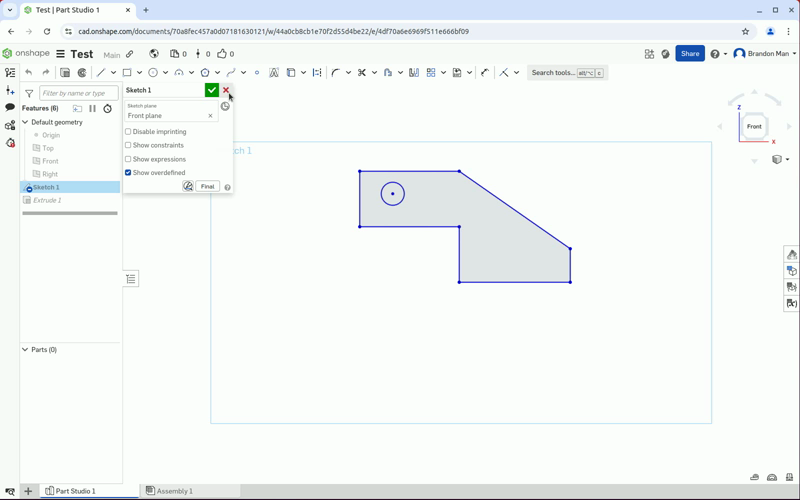
click(229, 92)
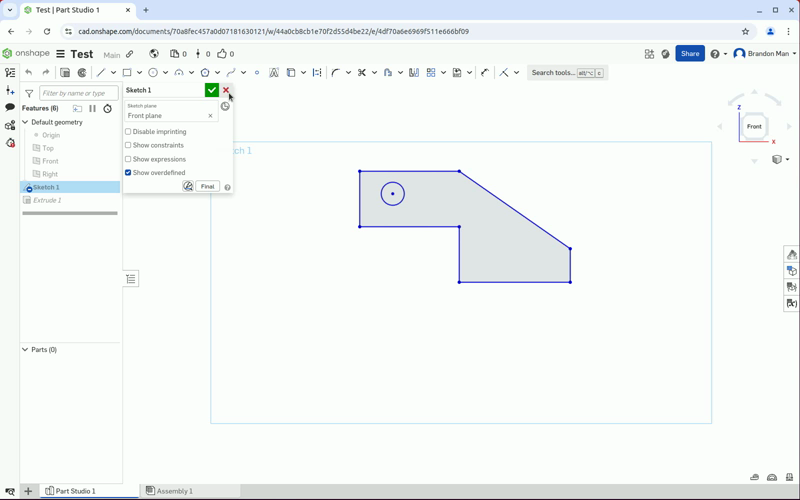
key(shift+s)
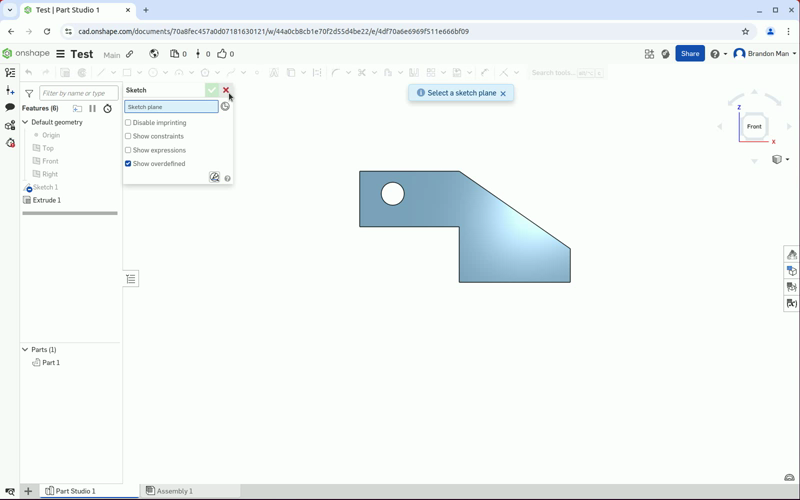
mouse_move(73, 163)
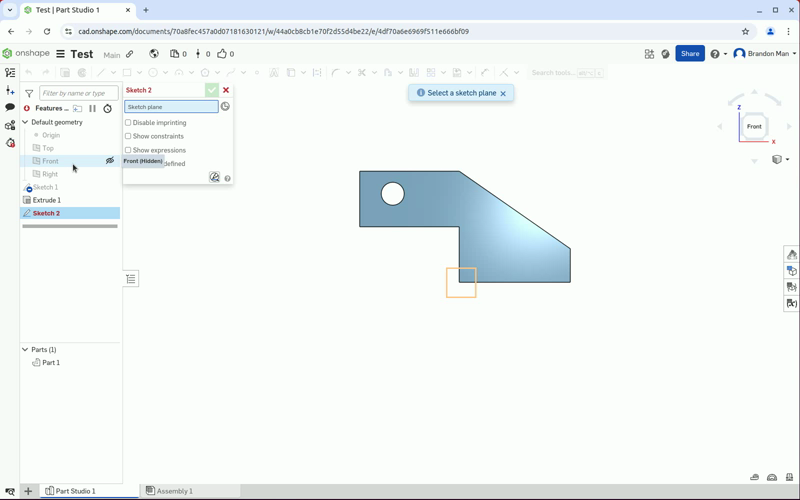
click(73, 163)
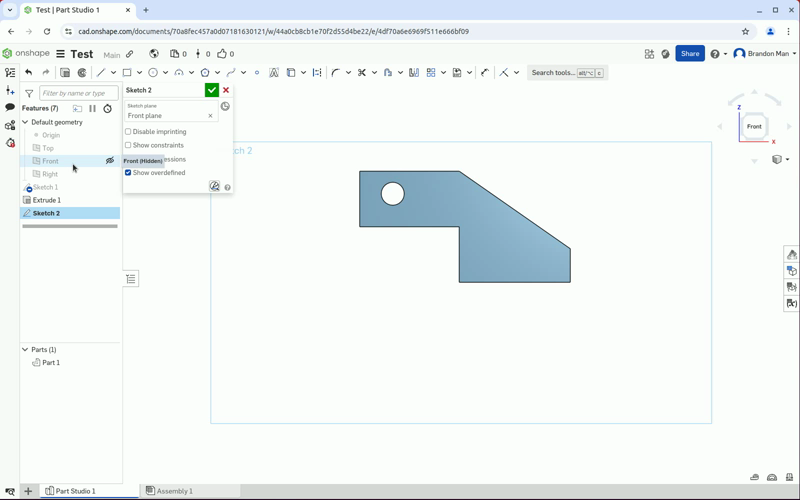
mouse_move(73, 352)
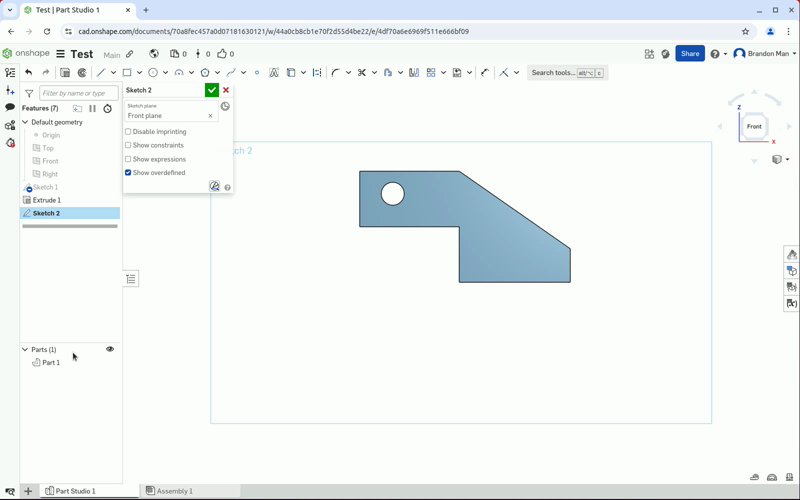
key(y)
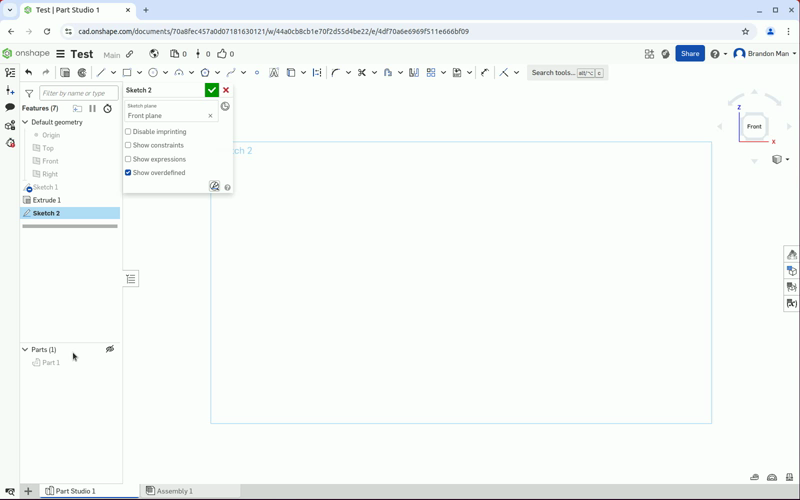
key(l)
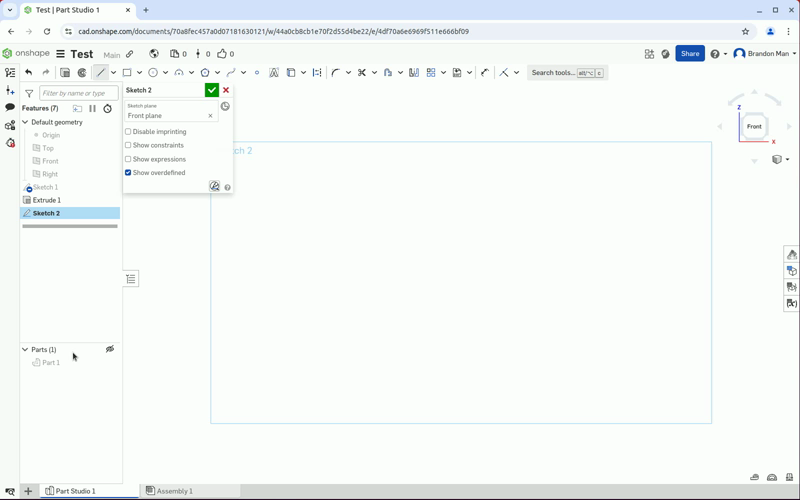
key_down(shift)
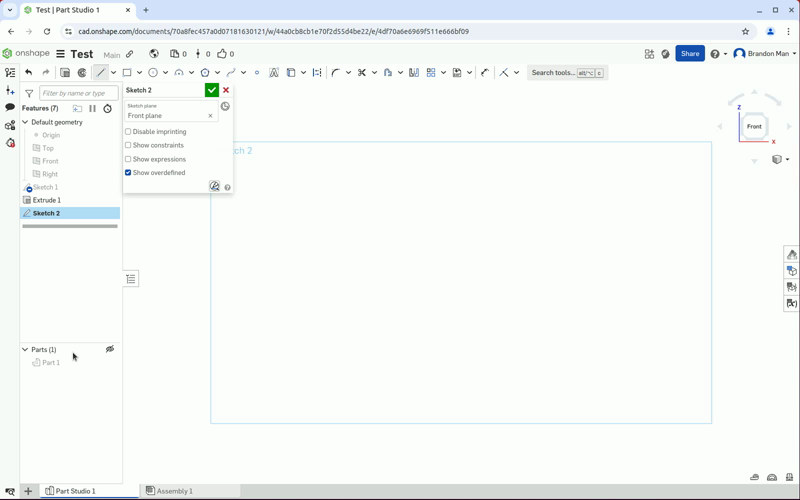
mouse_move(359, 282)
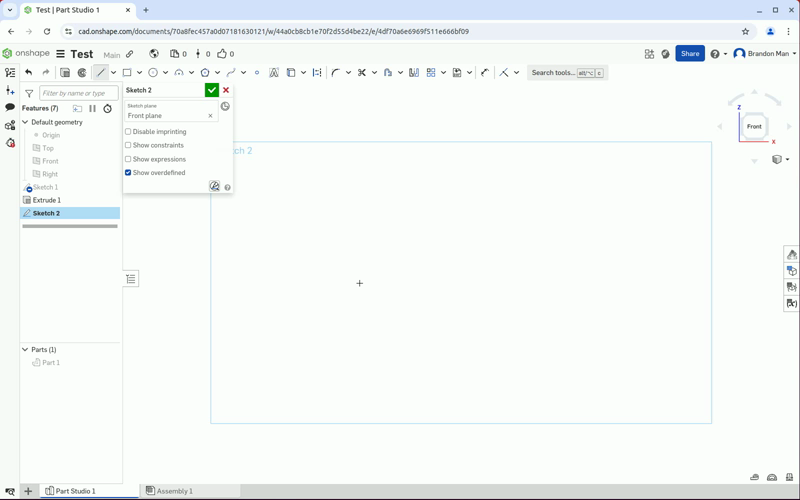
click(359, 282)
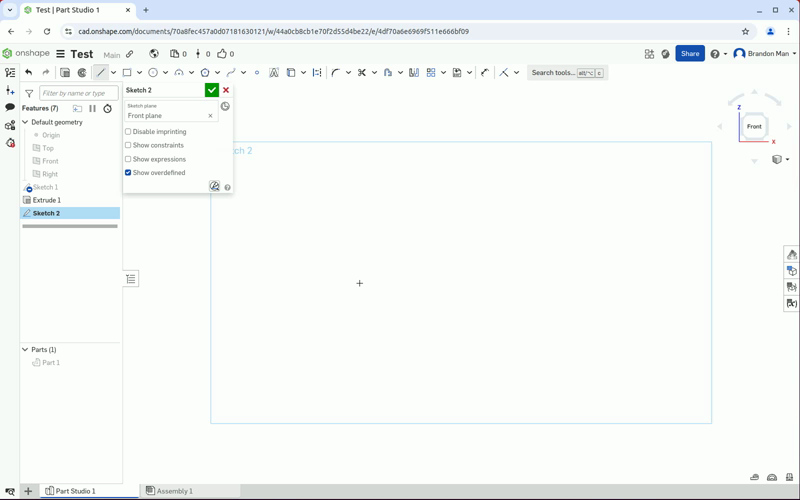
key_up(shift)
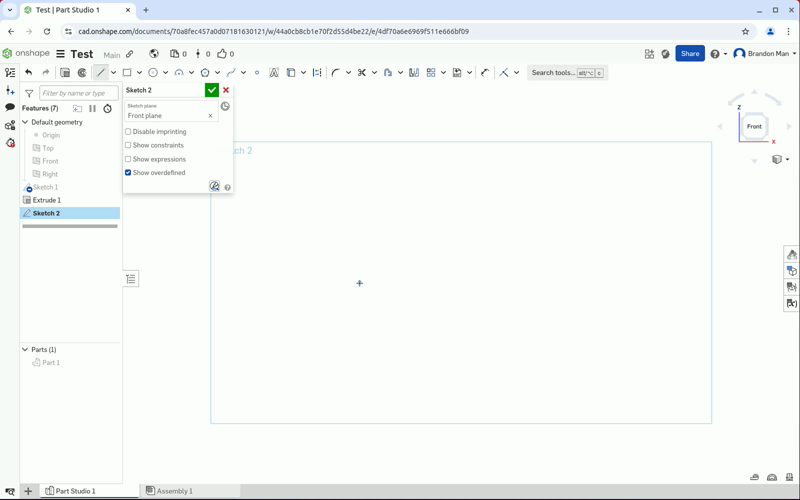
key_down(shift)
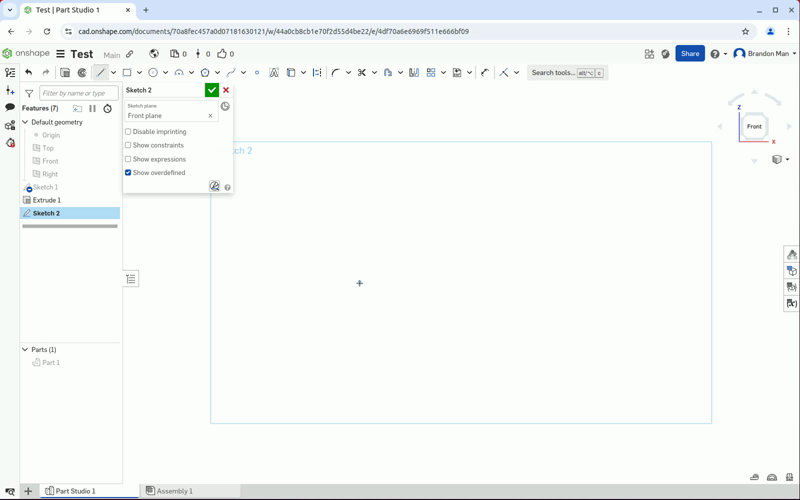
mouse_move(460, 282)
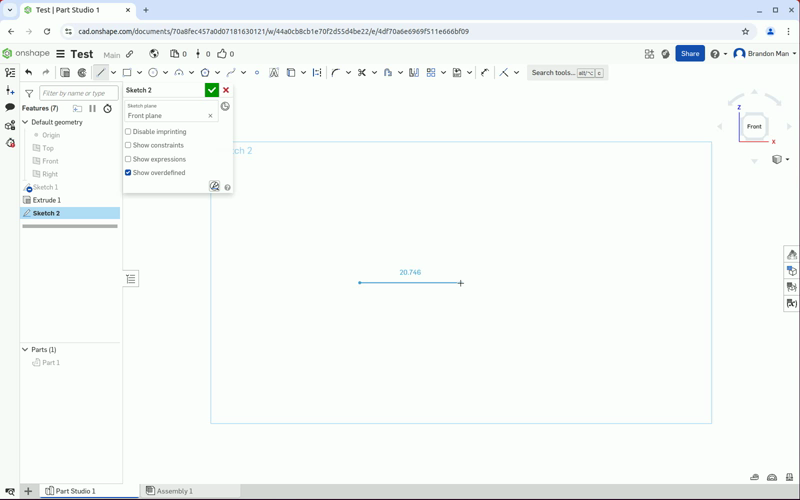
click(460, 282)
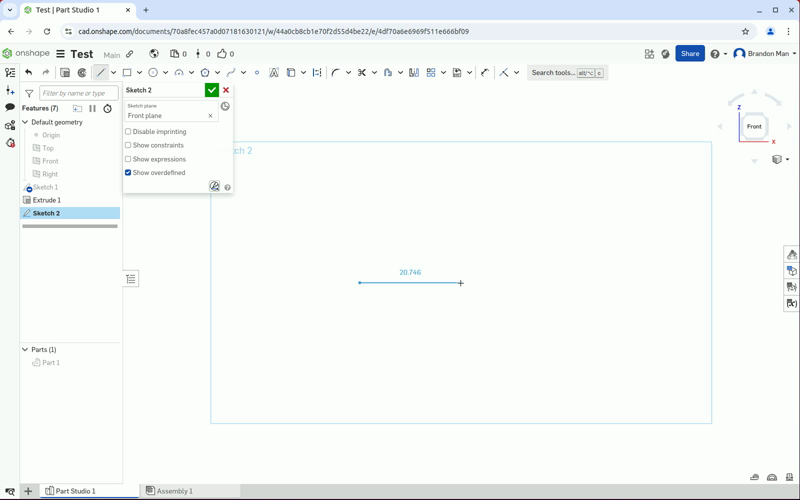
key_up(shift)
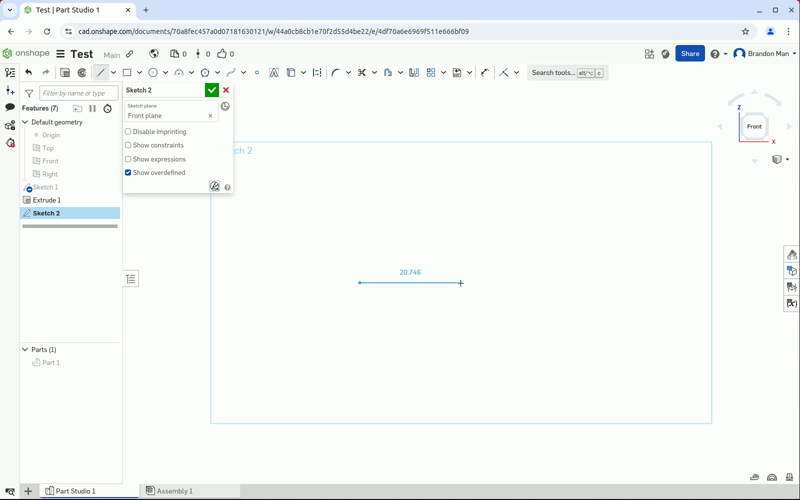
key_down(shift)
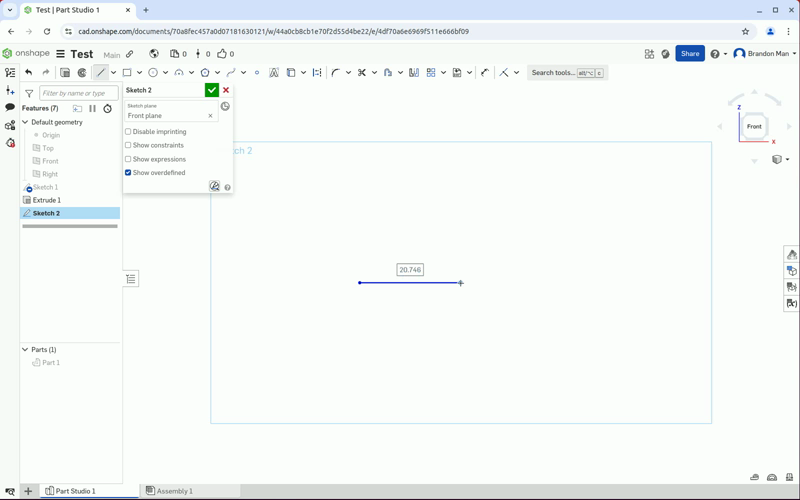
mouse_move(490, 282)
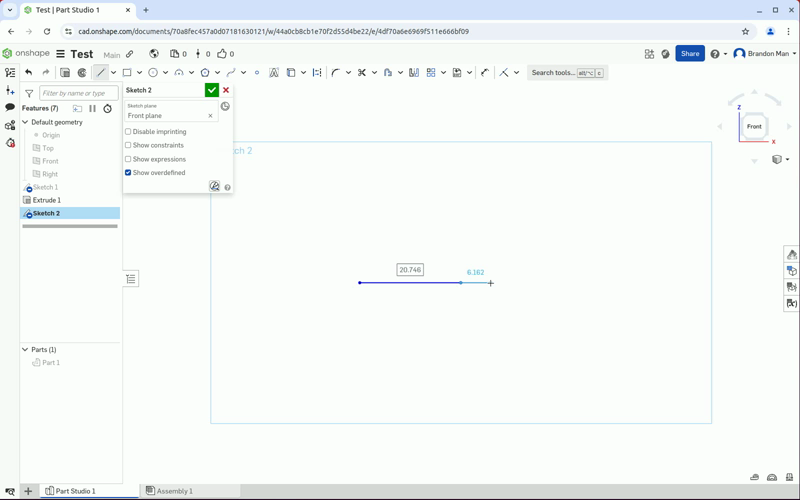
mouse_move(460, 226)
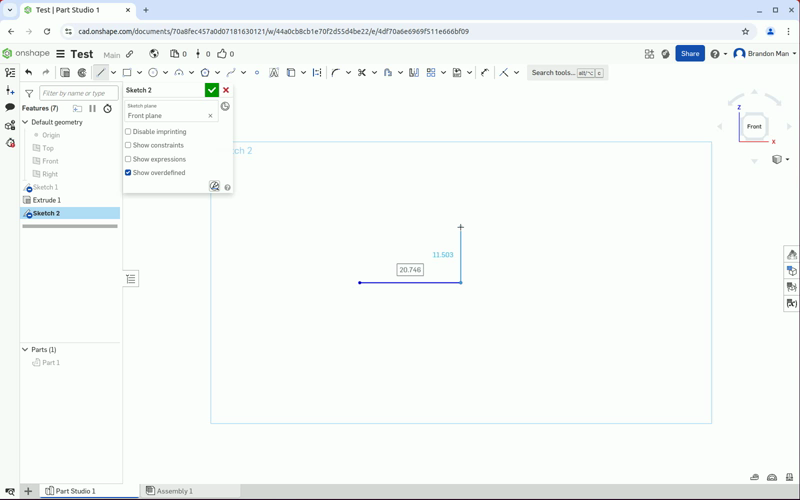
click(460, 226)
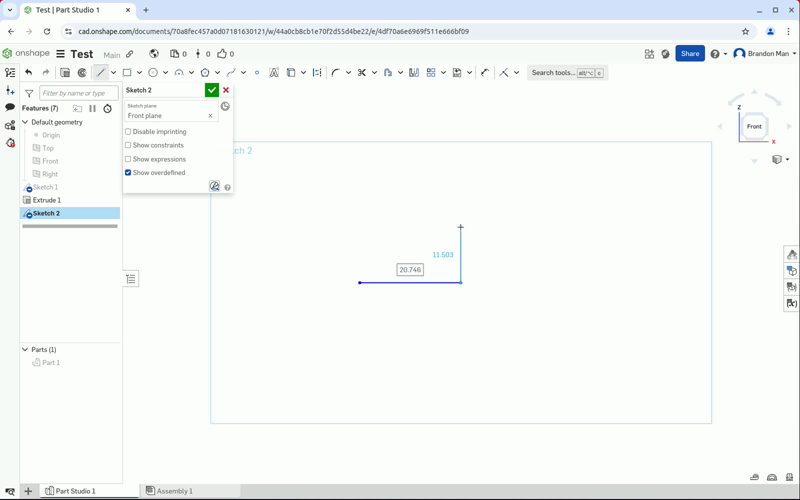
key_up(shift)
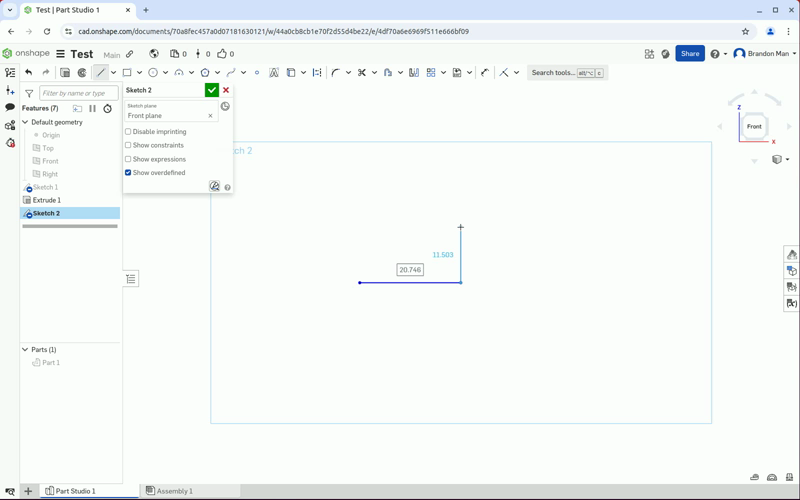
key_down(shift)
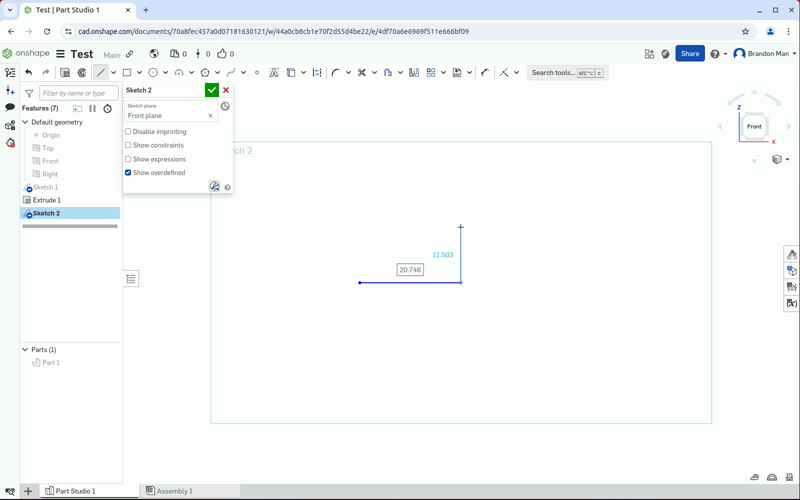
mouse_move(359, 226)
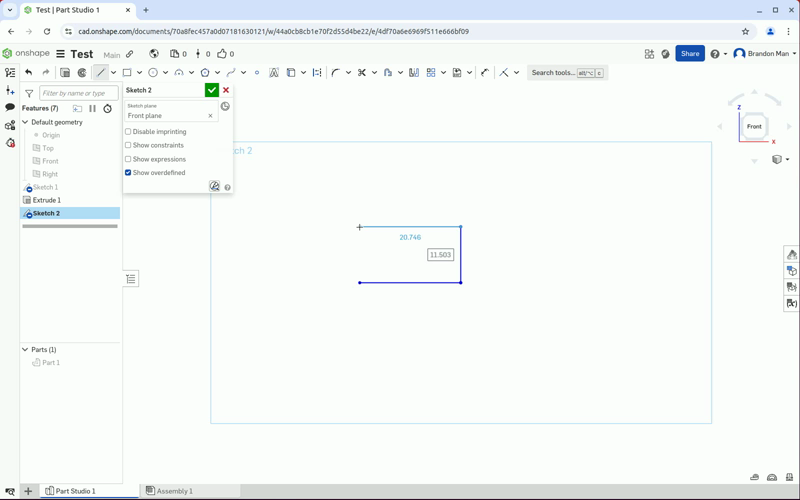
click(359, 226)
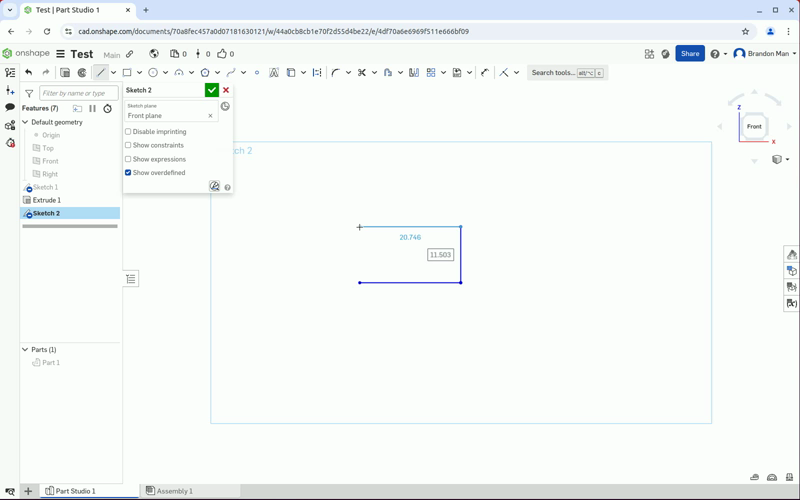
key_up(shift)
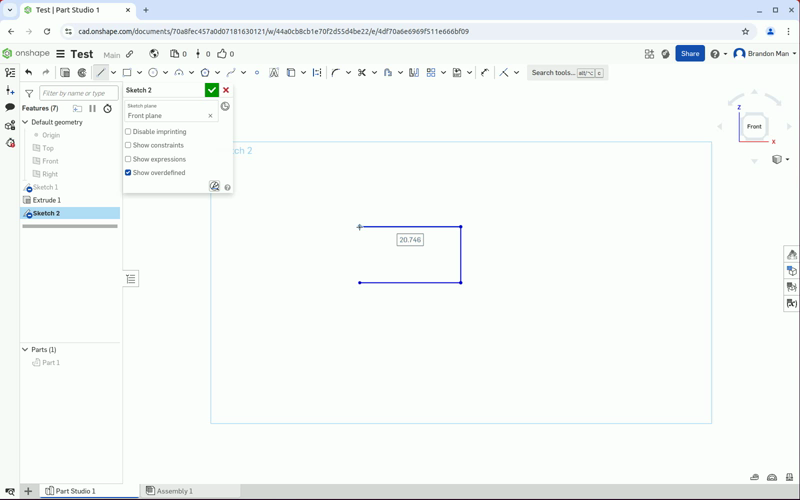
mouse_move(389, 226)
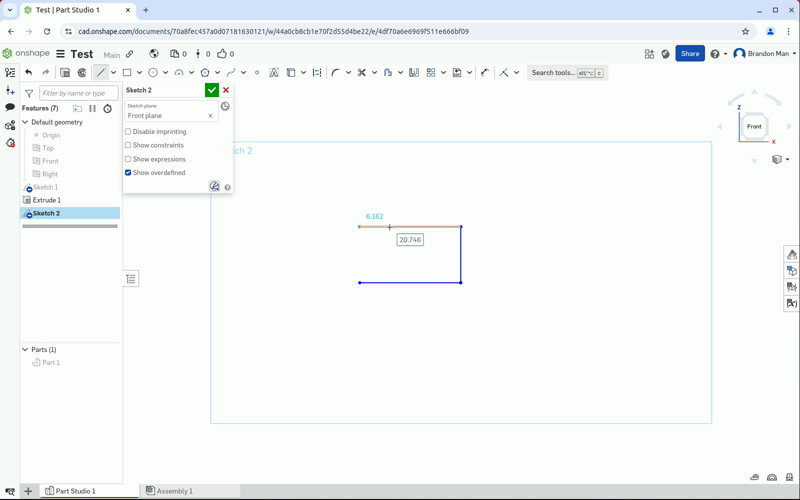
key_down(shift)
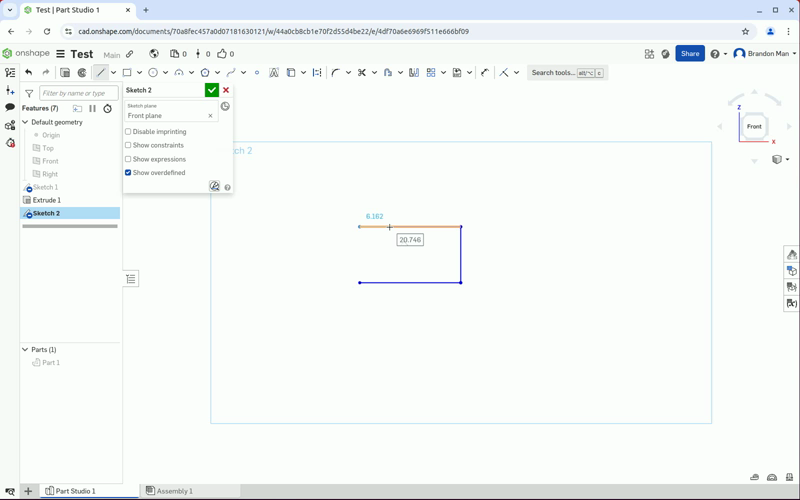
mouse_move(359, 282)
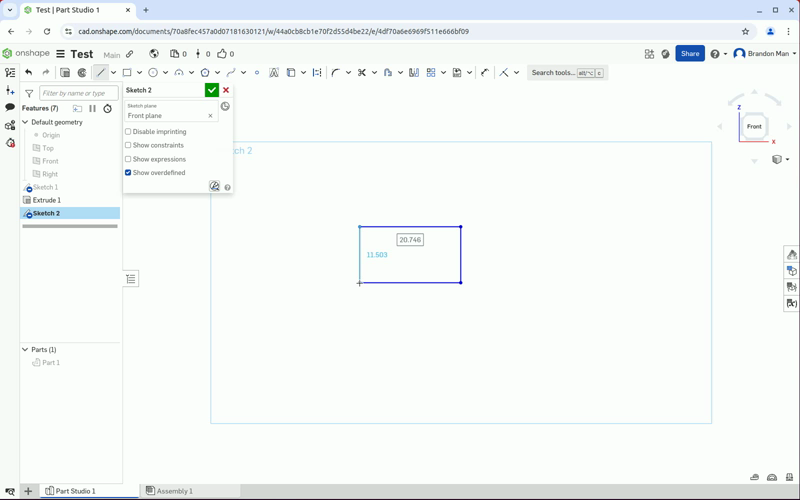
key_up(shift)
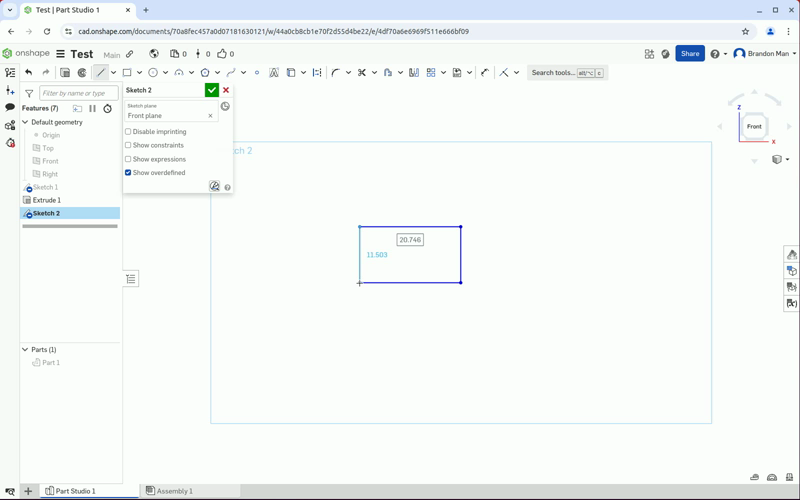
click(359, 282)
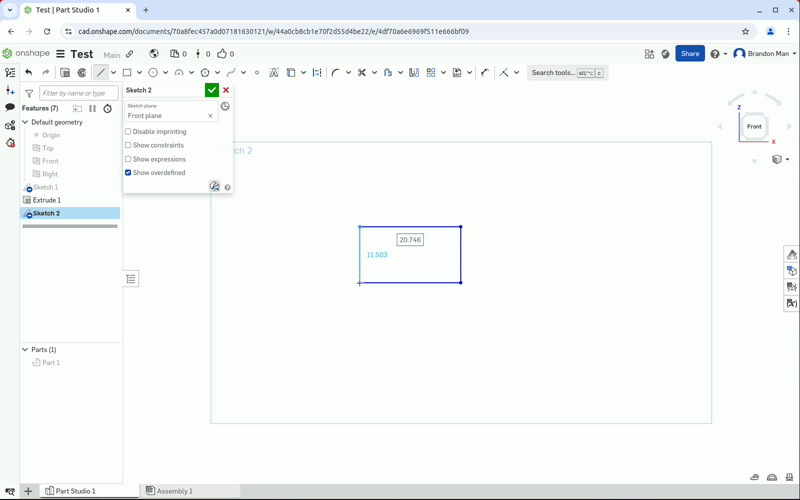
key(esc)
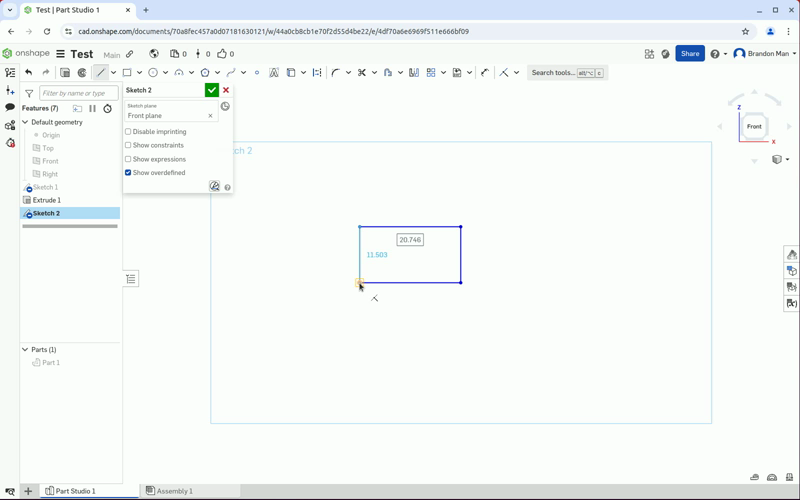
mouse_move(420, 263)
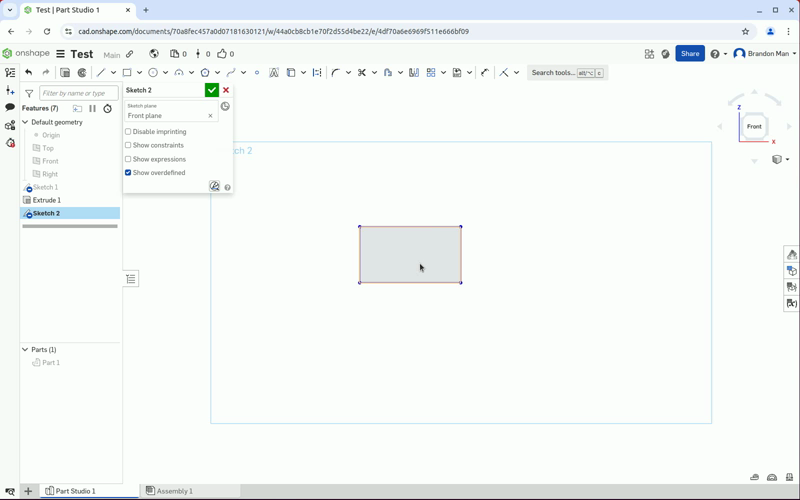
click(420, 263)
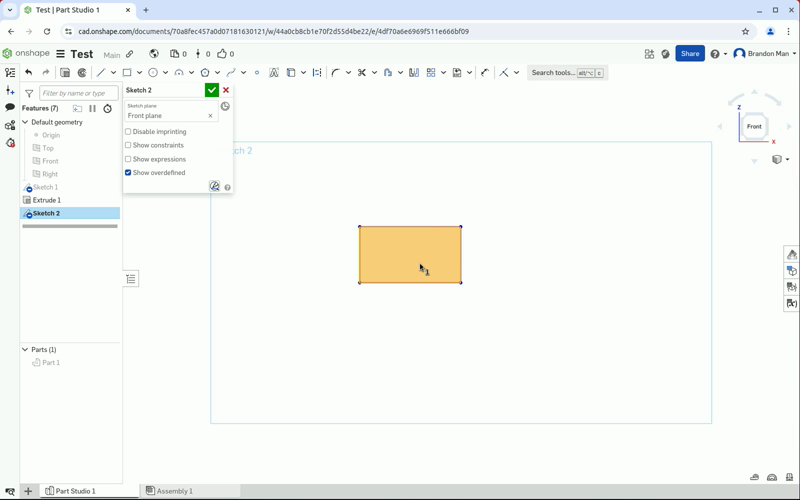
mouse_move(73, 352)
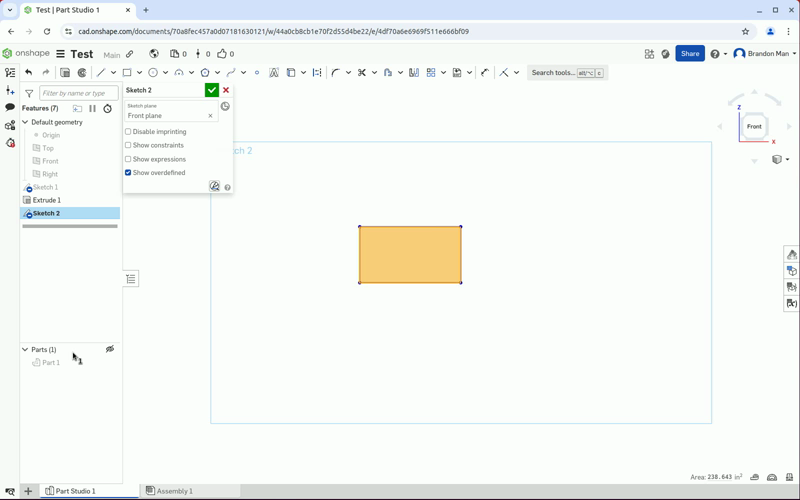
key(shift+y)
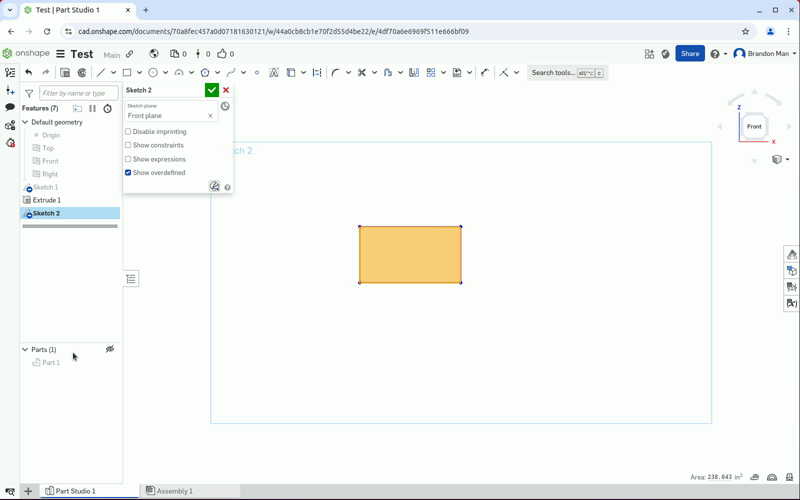
key(shift+e)
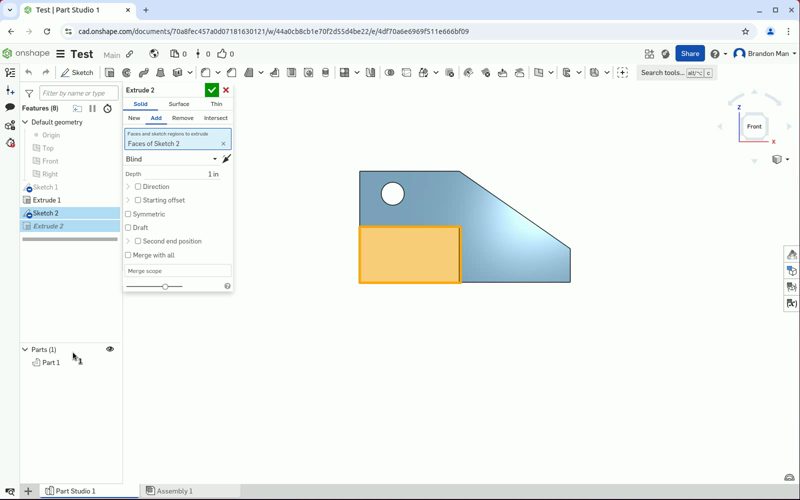
mouse_move(143, 106)
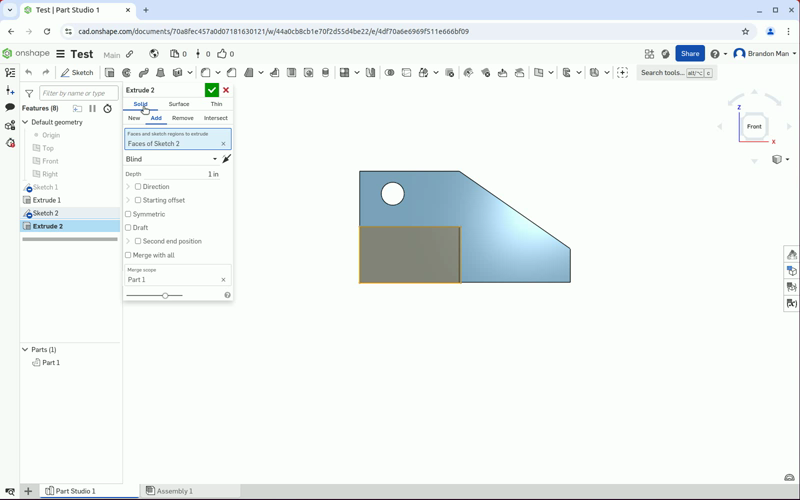
click(143, 106)
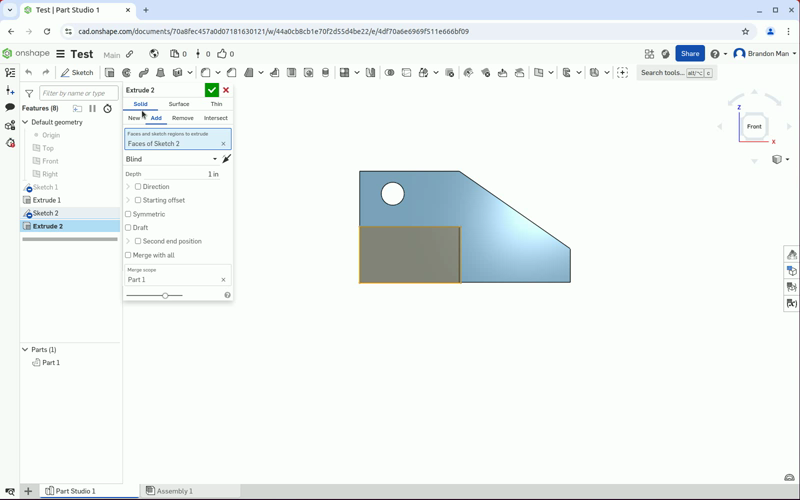
mouse_move(137, 120)
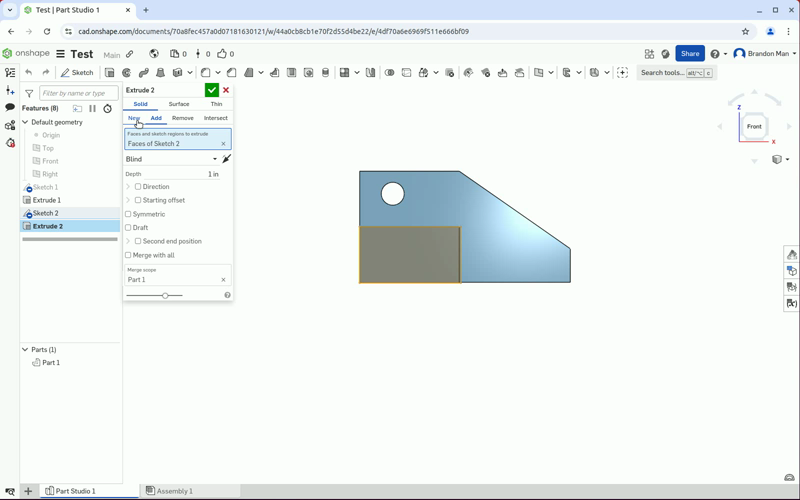
click(137, 120)
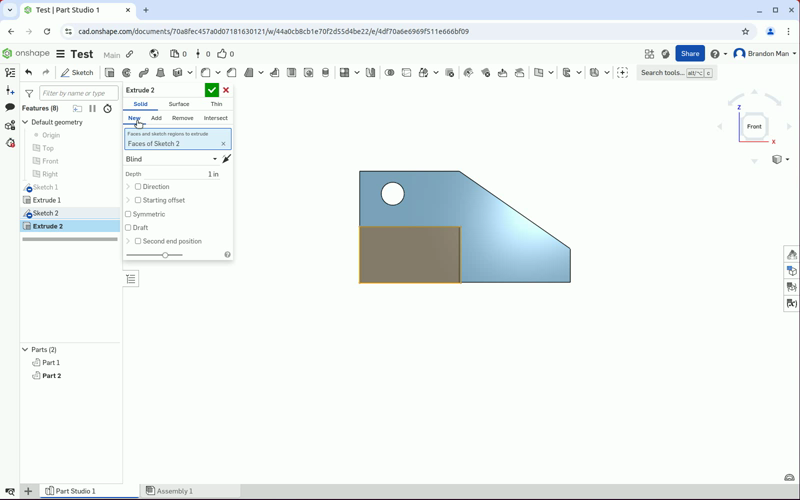
key(tab, 4)
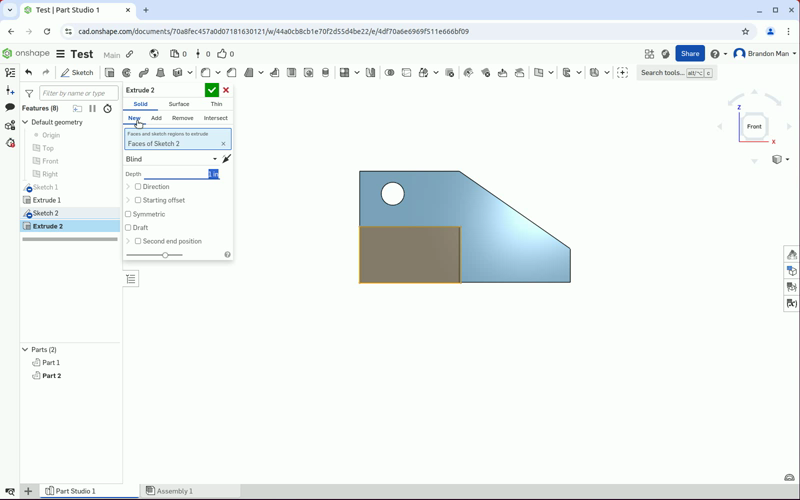
text(20.701)
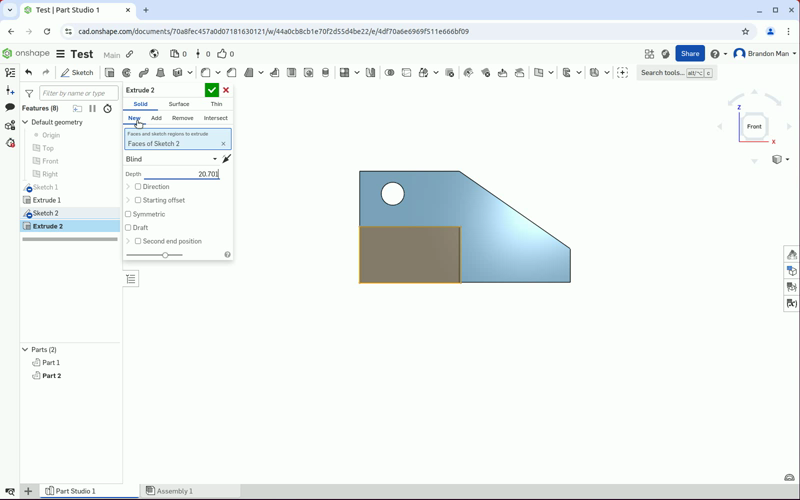
key(enter)
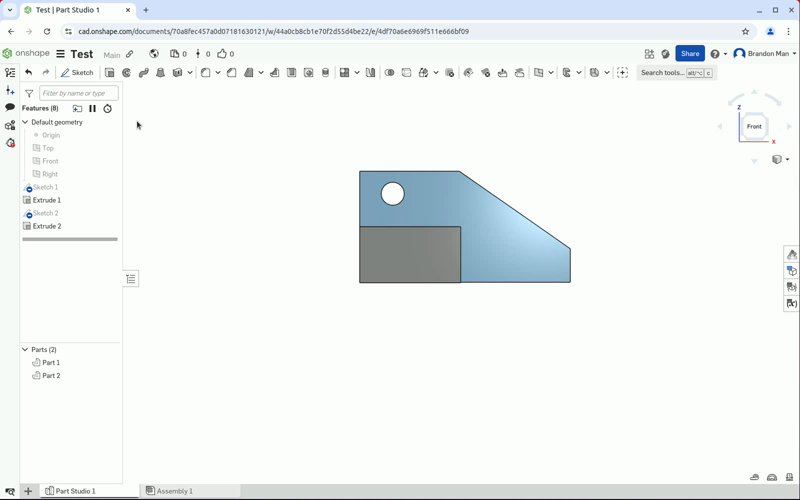
key(shift+h)
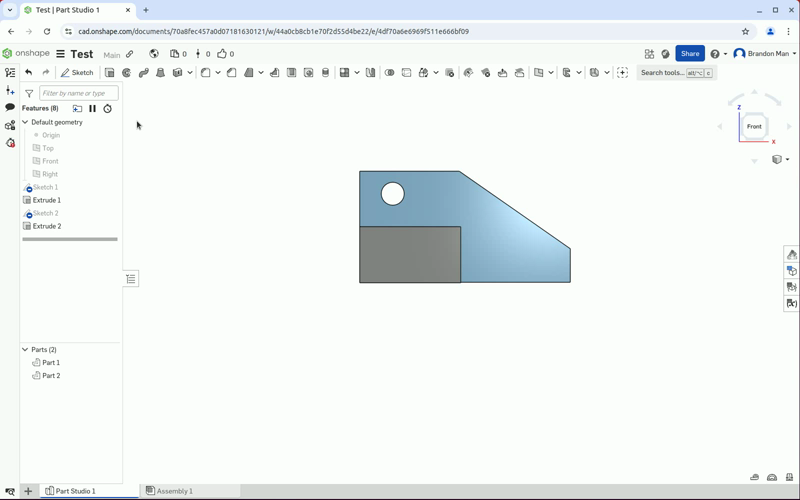
key(shift+h)
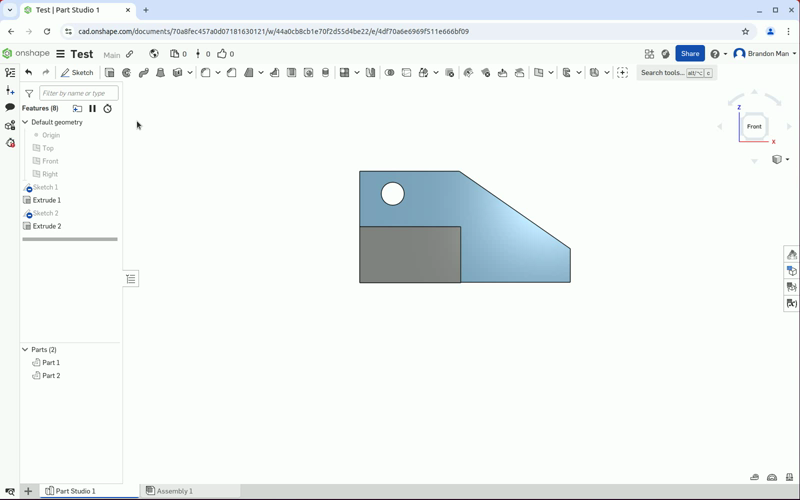
mouse_move(73, 189)
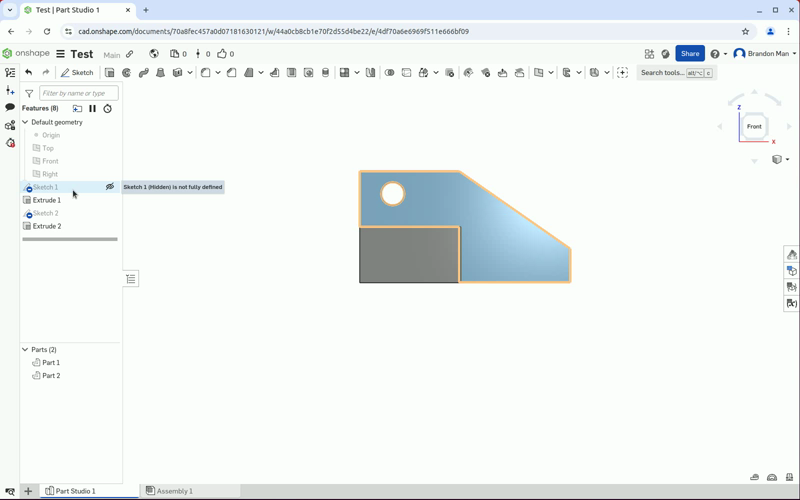
click(73, 189)
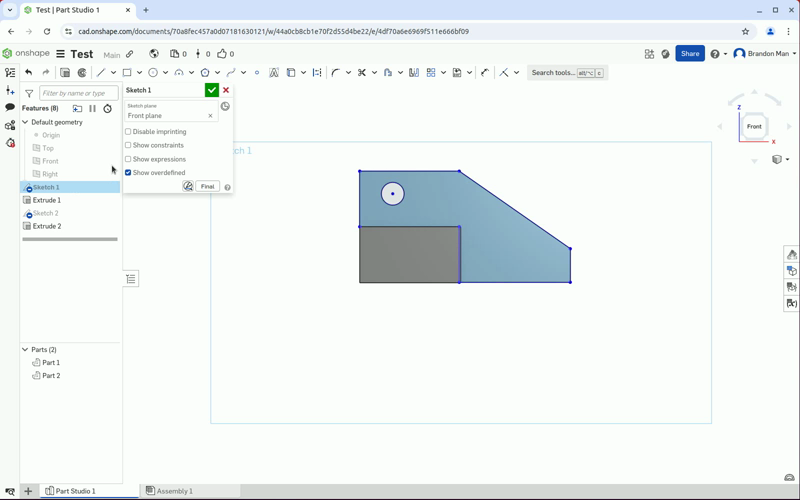
mouse_move(229, 92)
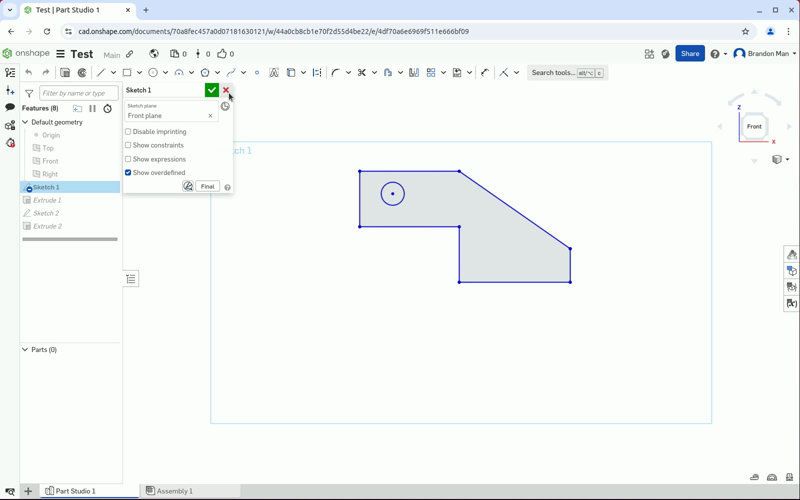
click(229, 92)
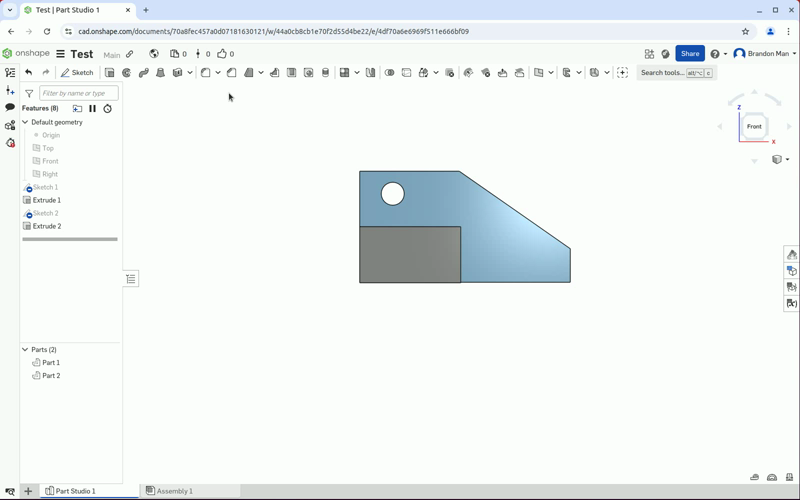
mouse_move(541, 75)
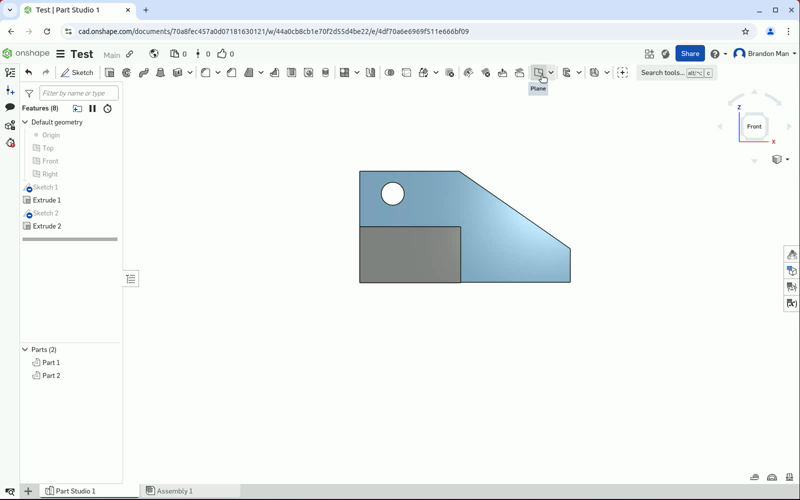
click(541, 75)
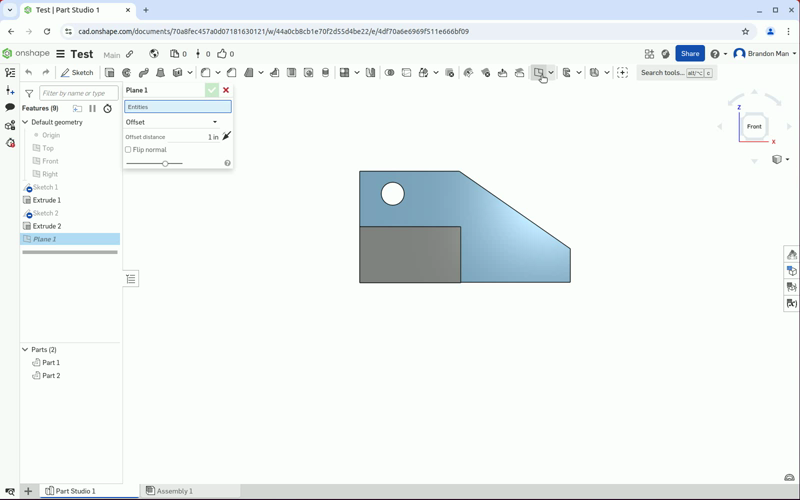
mouse_move(73, 163)
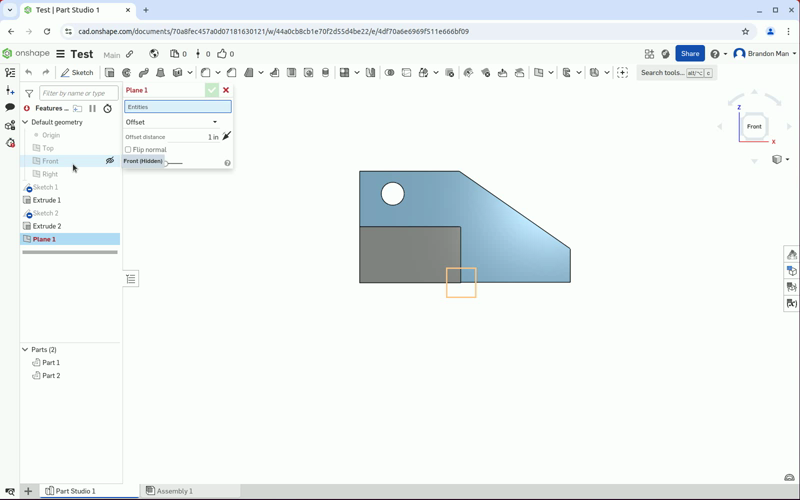
click(73, 163)
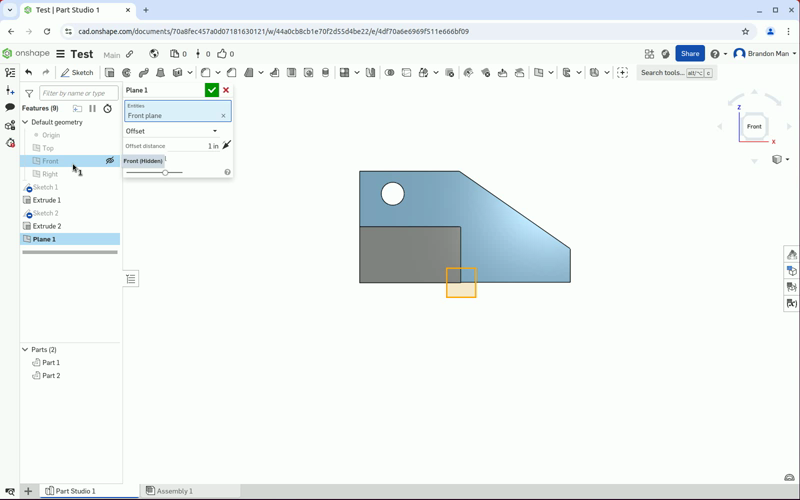
key(tab, 2)
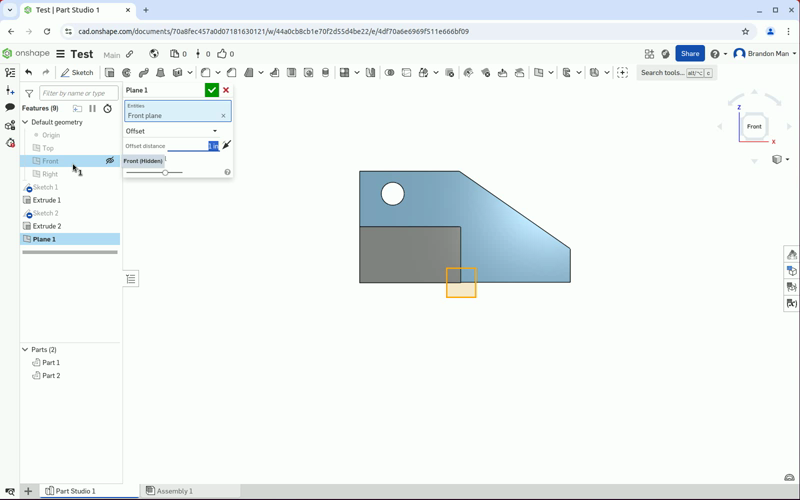
text(20.705)
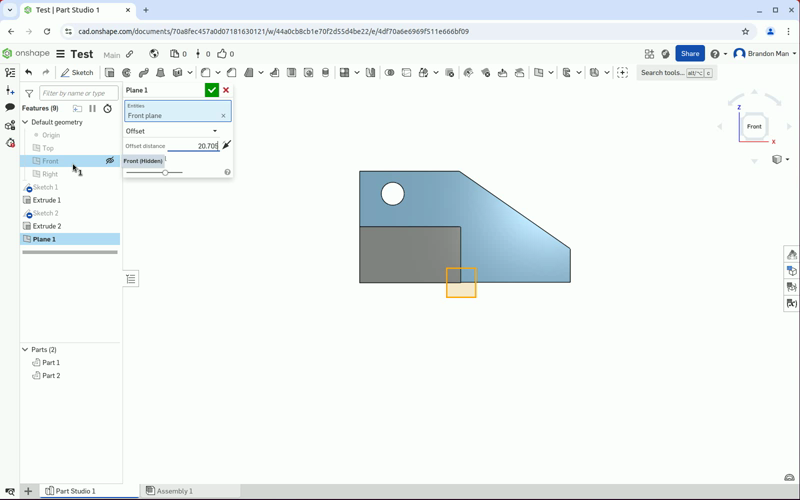
key(enter, 2)
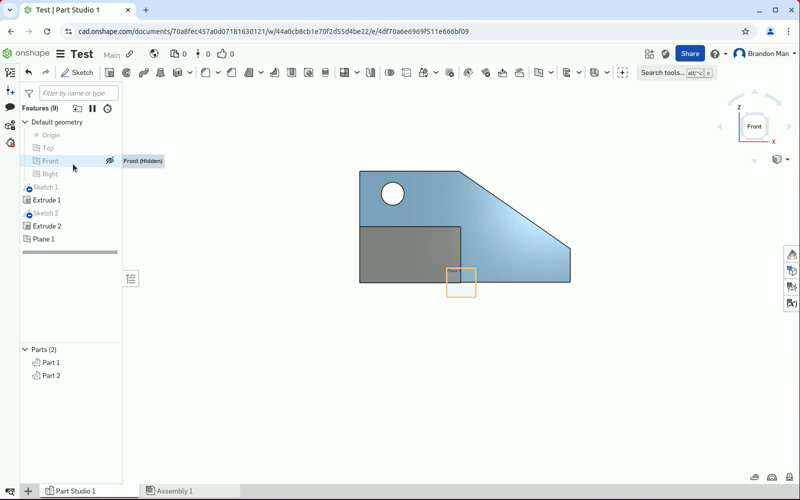
key(shift+s)
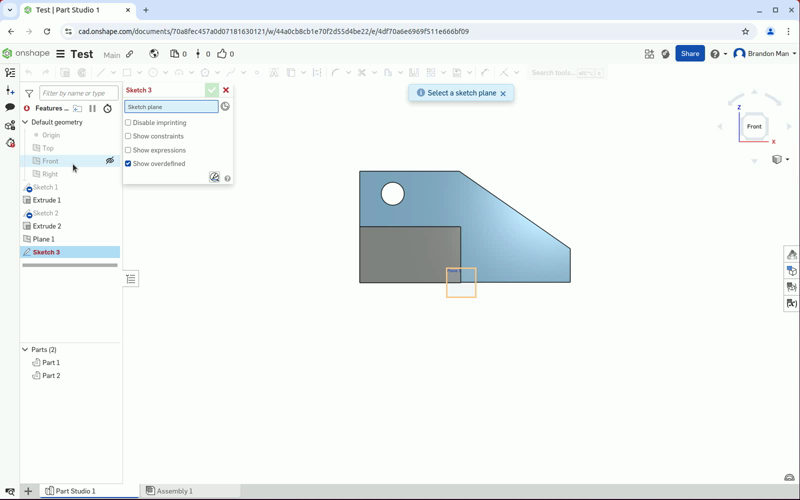
mouse_move(73, 241)
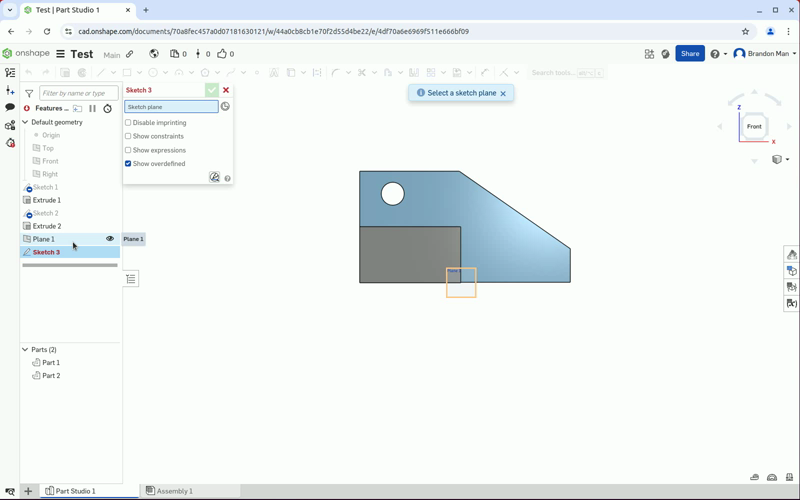
click(73, 241)
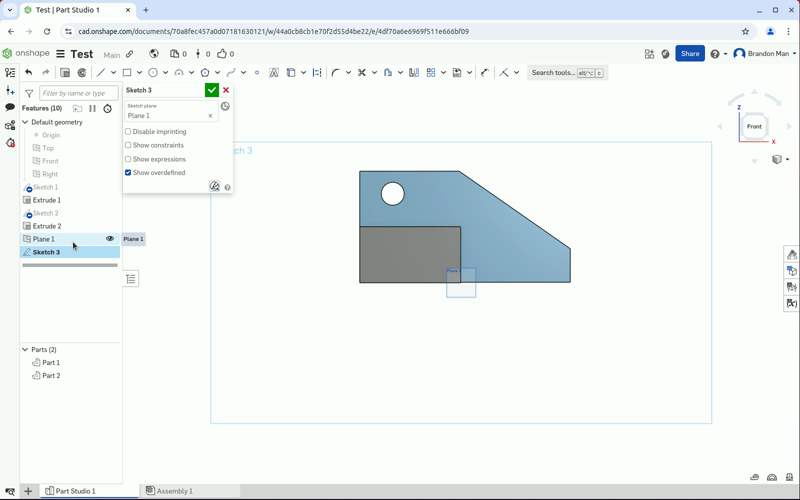
mouse_move(73, 352)
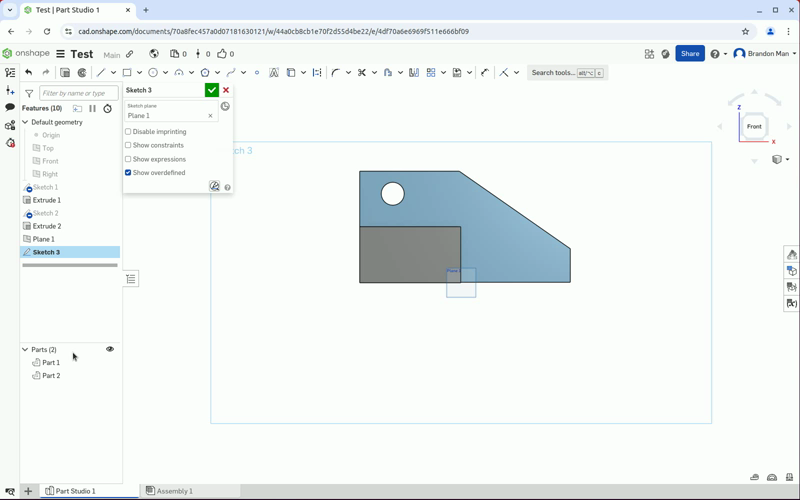
key(y)
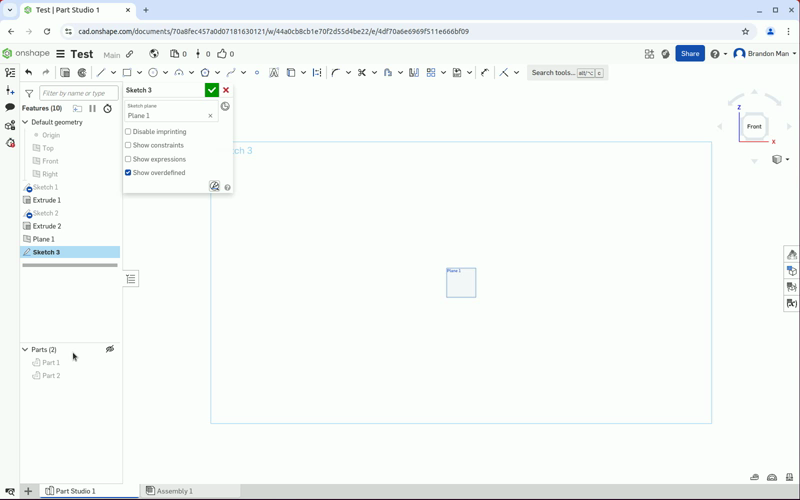
key(l)
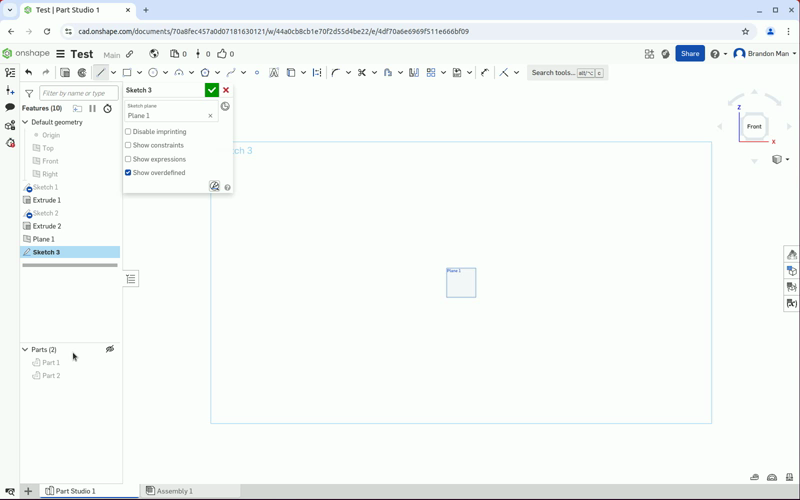
key_down(shift)
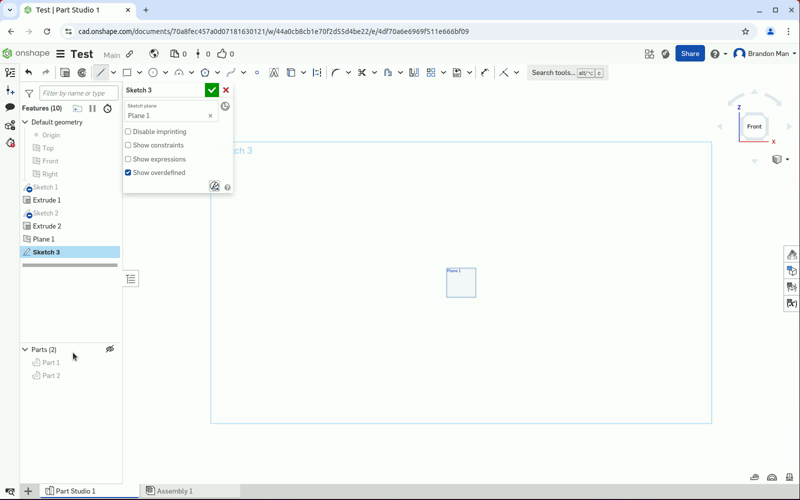
mouse_move(359, 282)
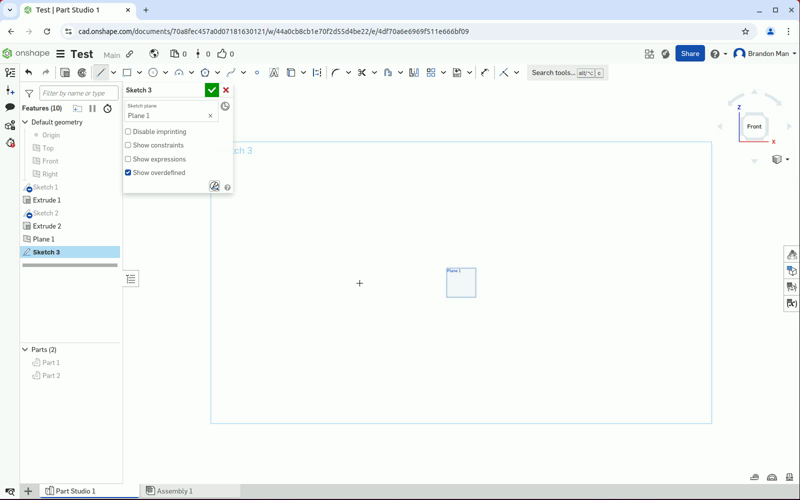
click(359, 282)
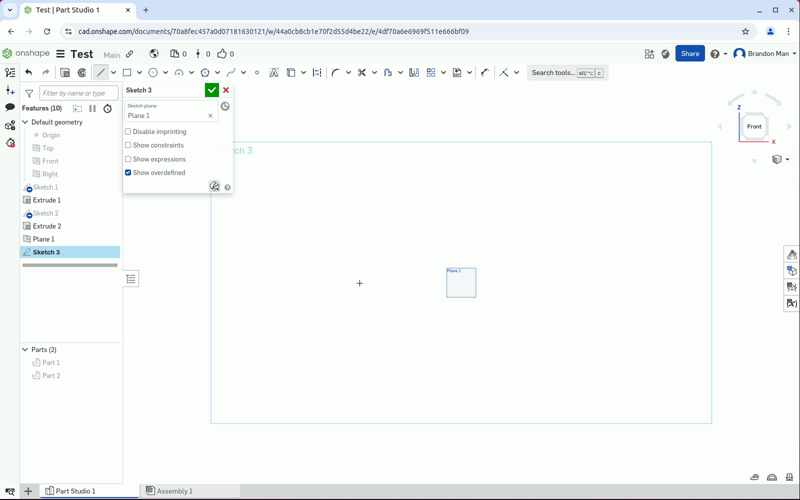
key_up(shift)
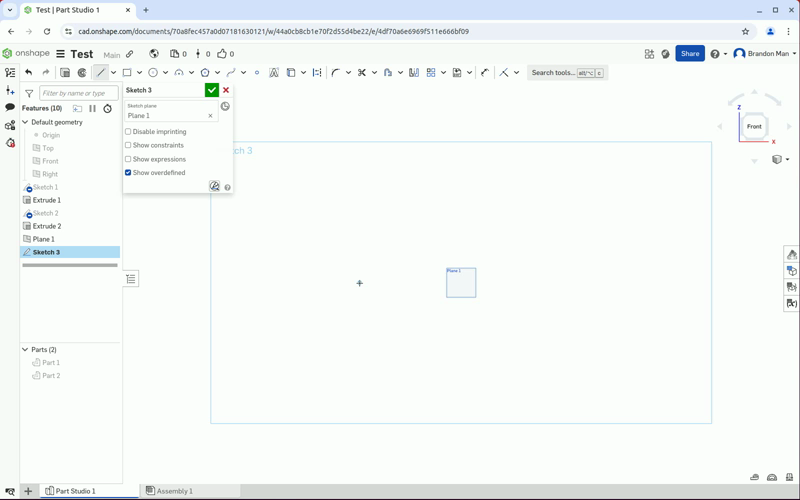
key_down(shift)
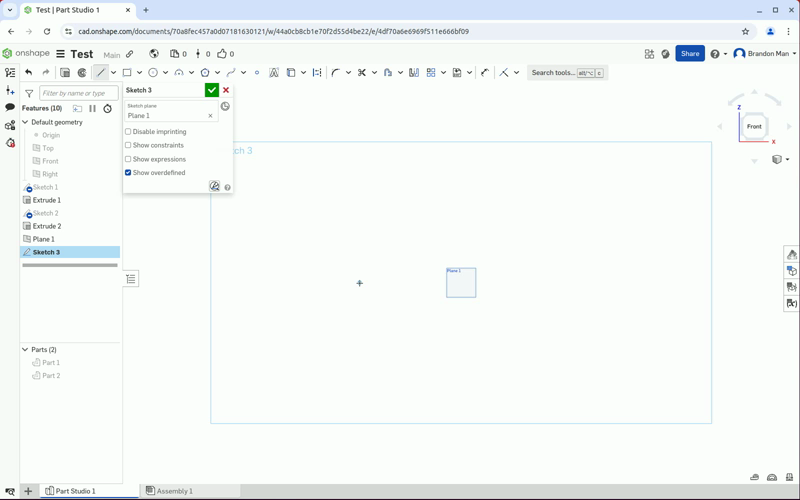
mouse_move(389, 282)
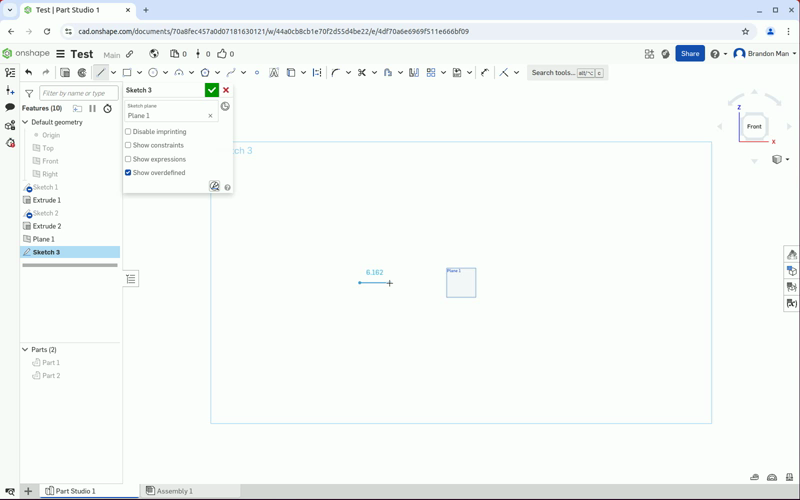
mouse_move(372, 282)
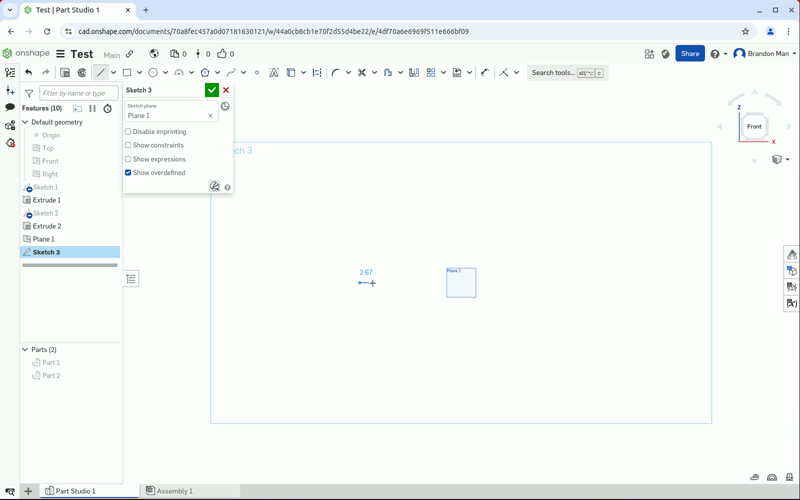
click(372, 282)
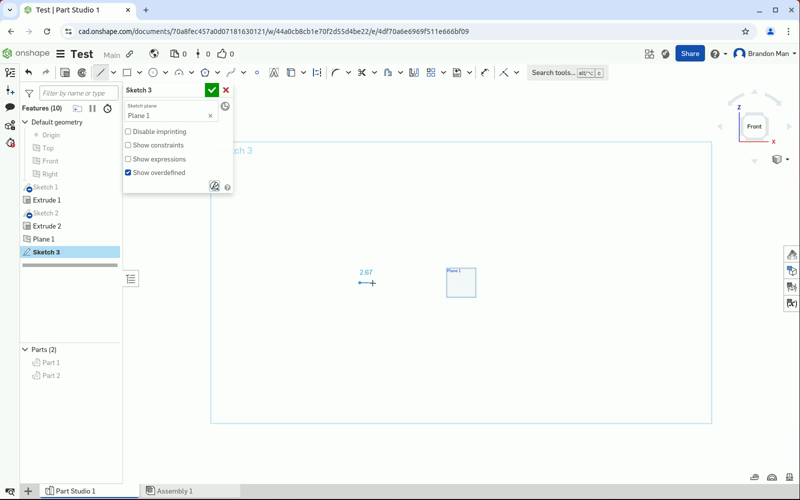
key_up(shift)
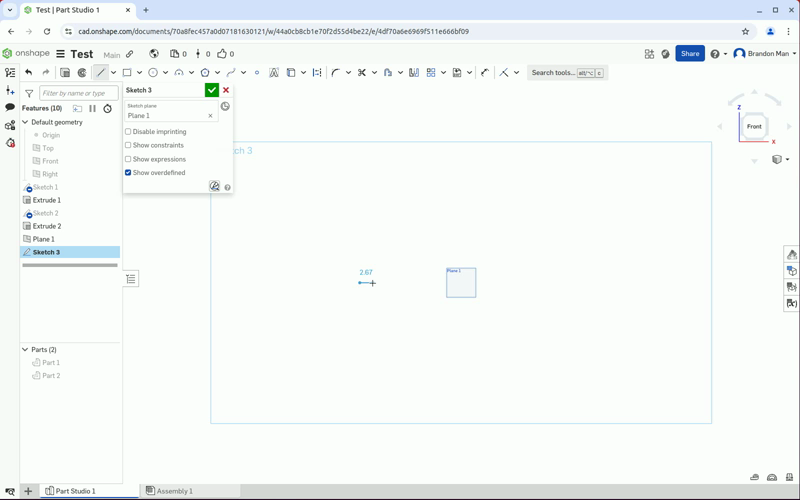
key_down(shift)
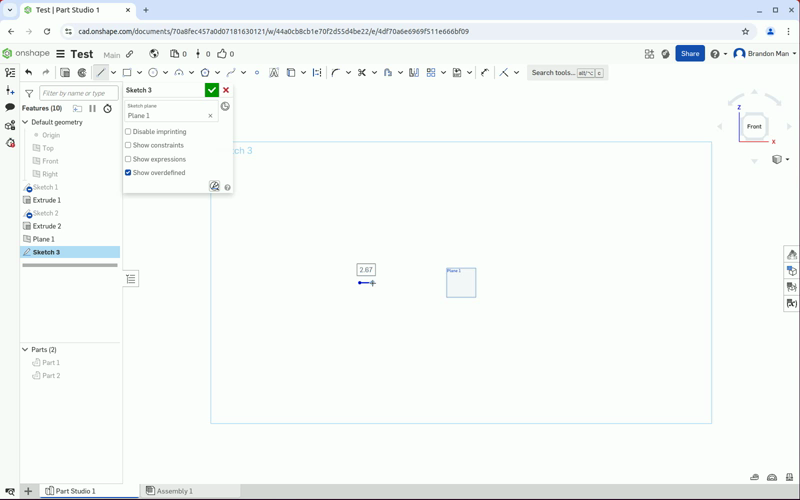
mouse_move(402, 282)
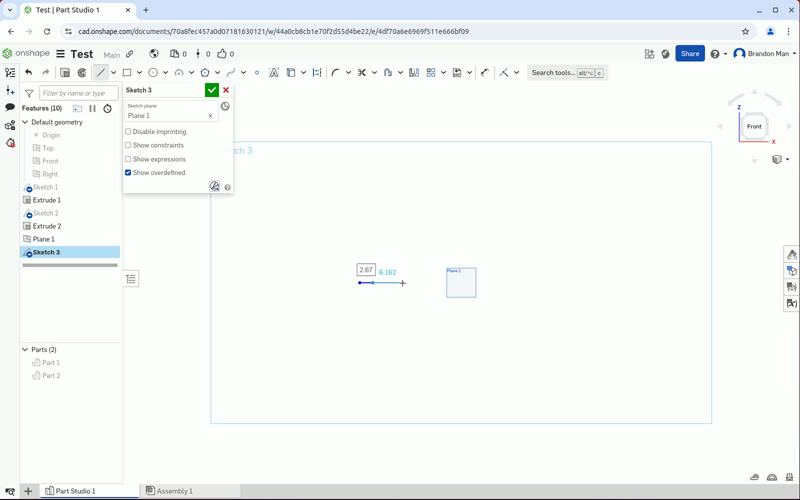
mouse_move(372, 270)
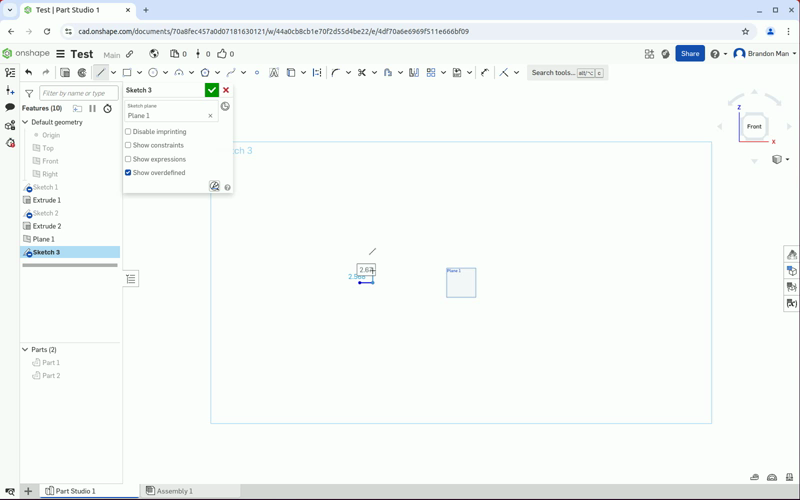
click(372, 270)
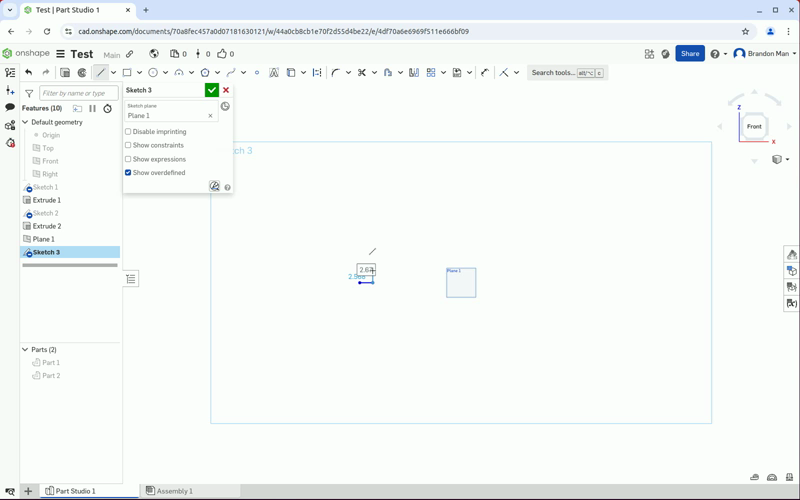
key_up(shift)
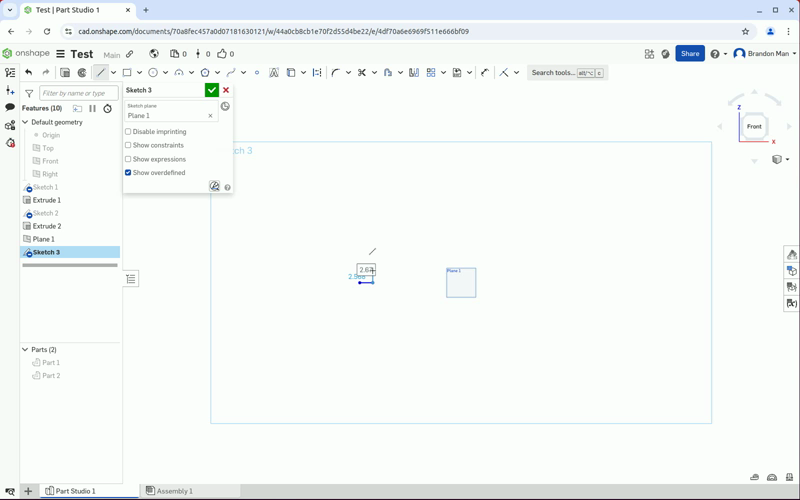
key_down(shift)
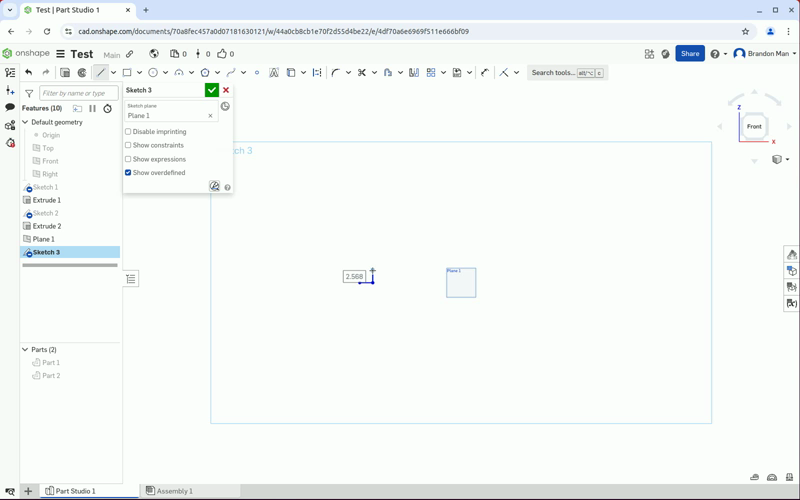
mouse_move(402, 270)
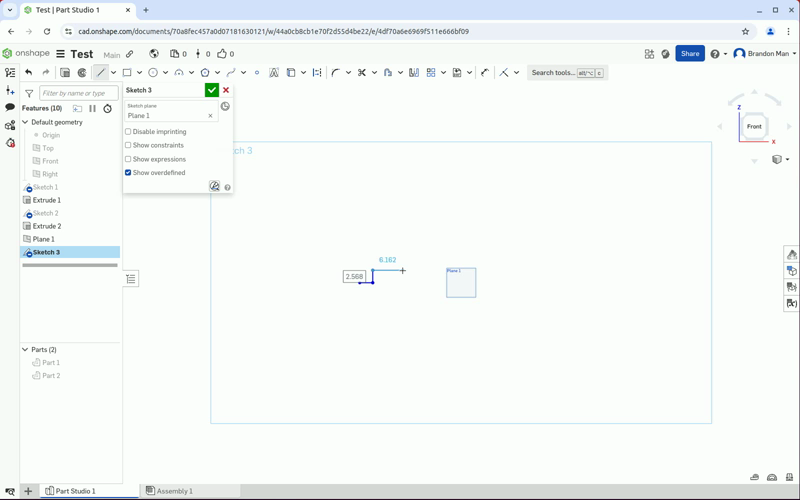
mouse_move(359, 270)
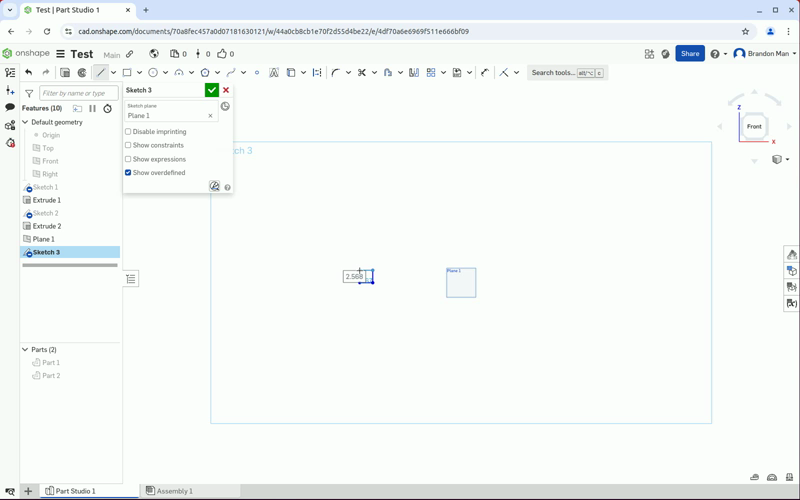
click(359, 270)
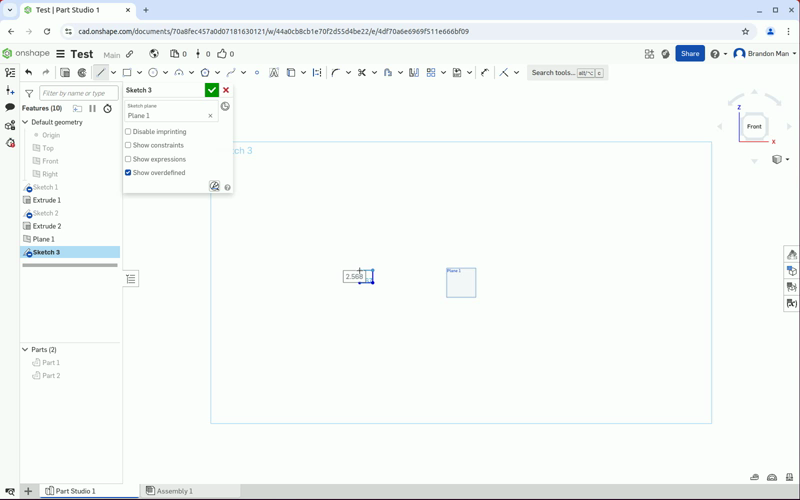
key_up(shift)
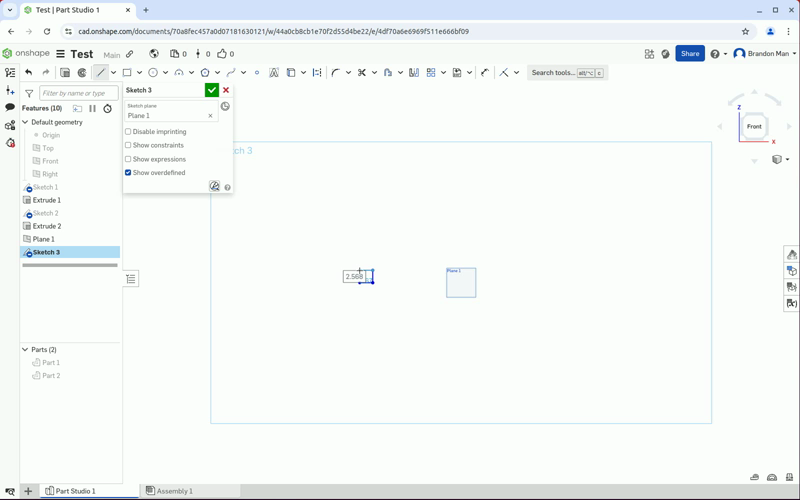
mouse_move(389, 270)
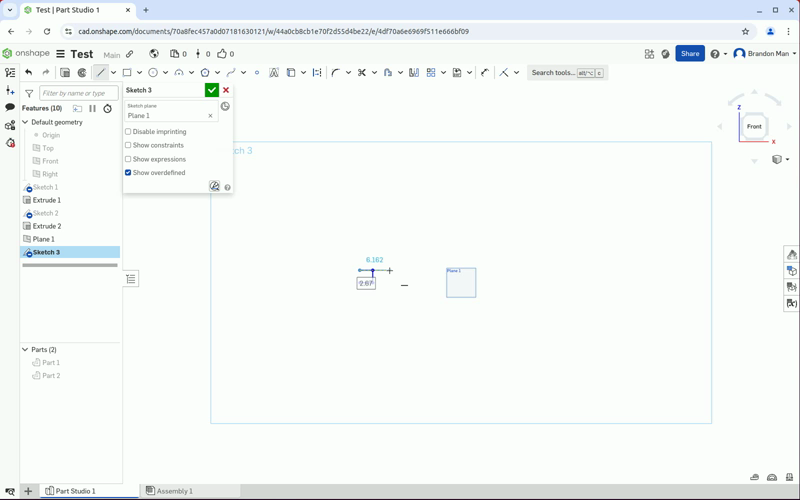
key_down(shift)
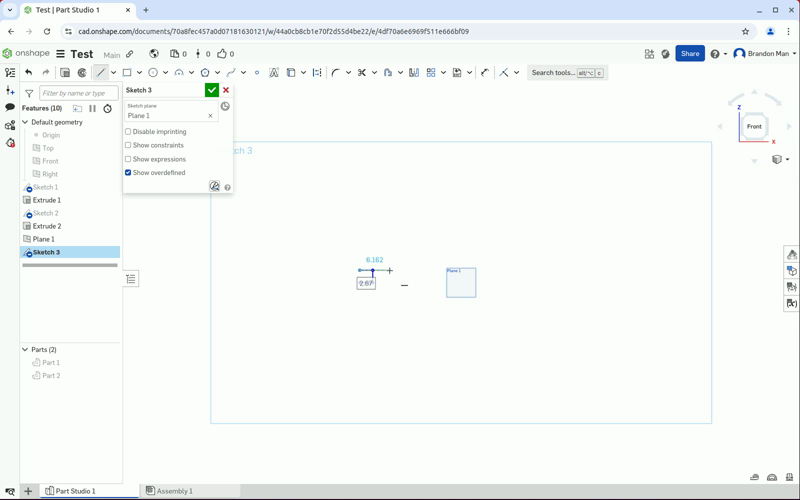
mouse_move(359, 282)
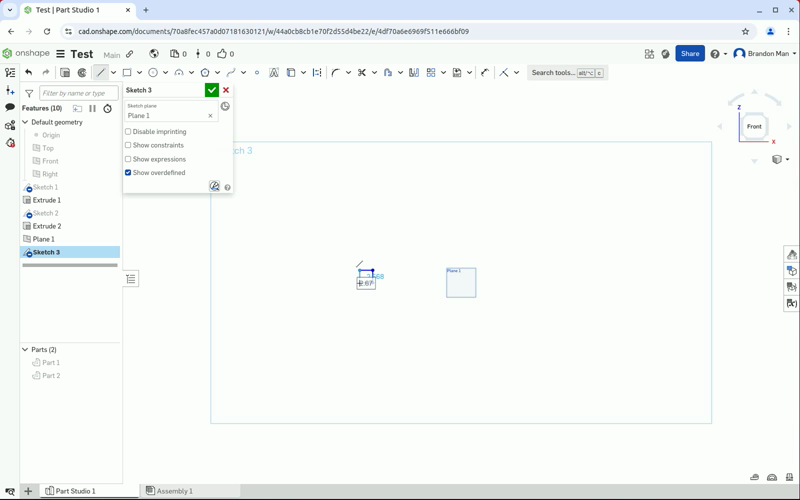
key_up(shift)
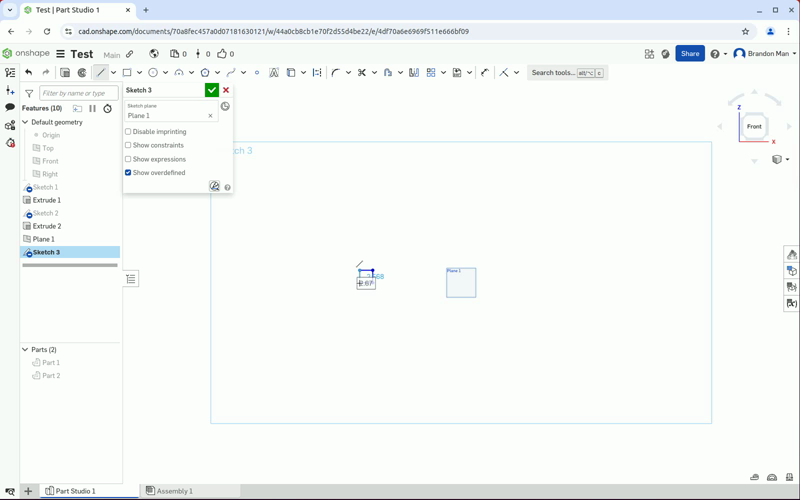
click(359, 282)
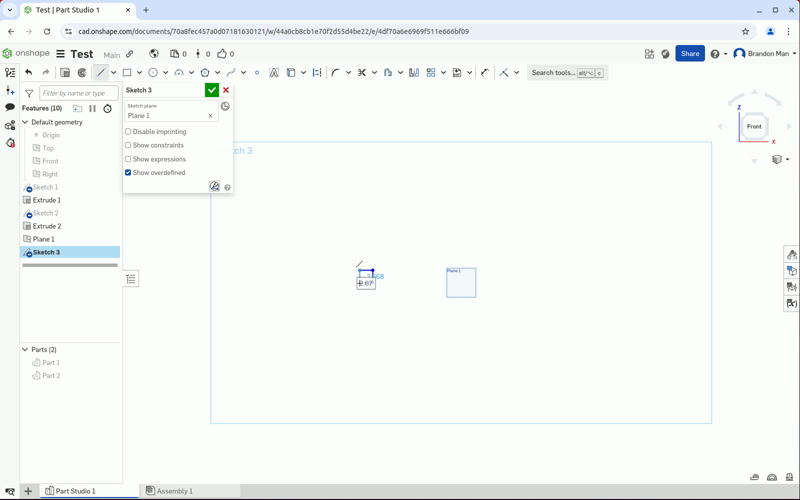
key(esc)
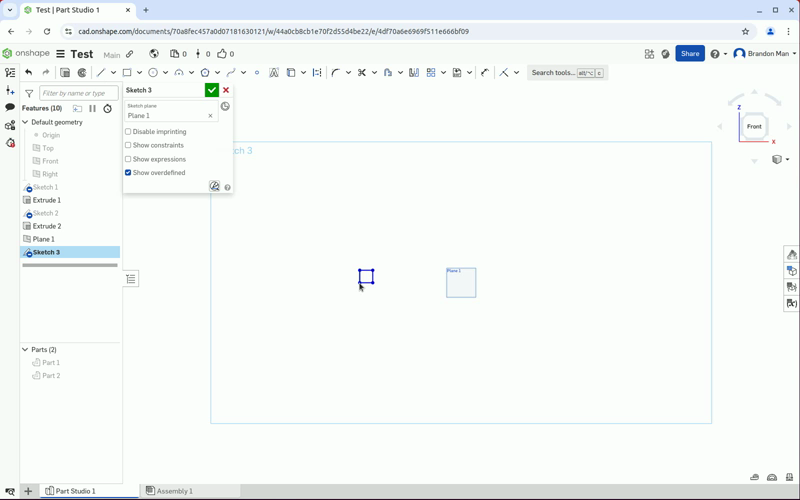
mouse_move(362, 280)
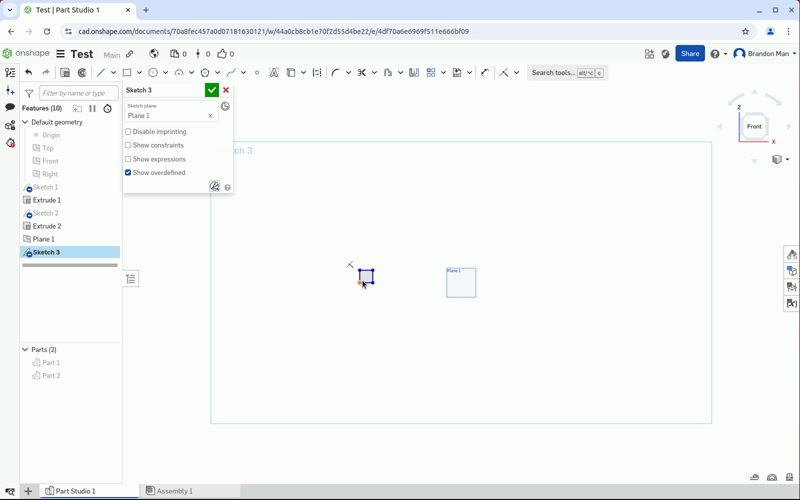
scroll(6)
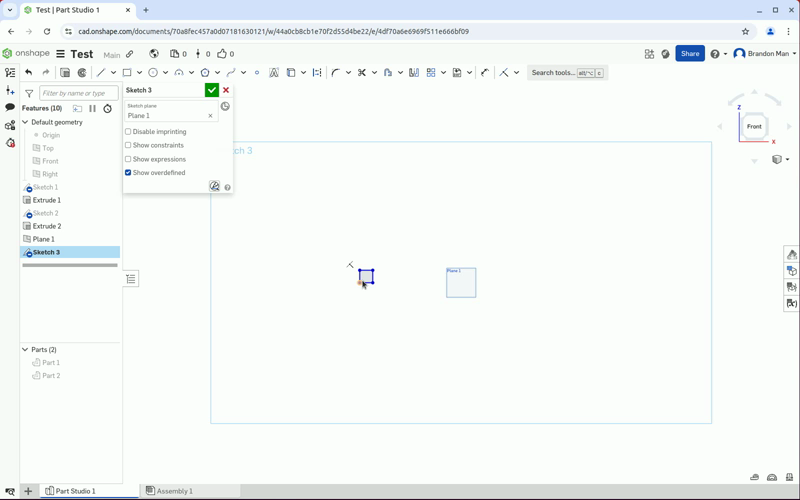
scroll(6)
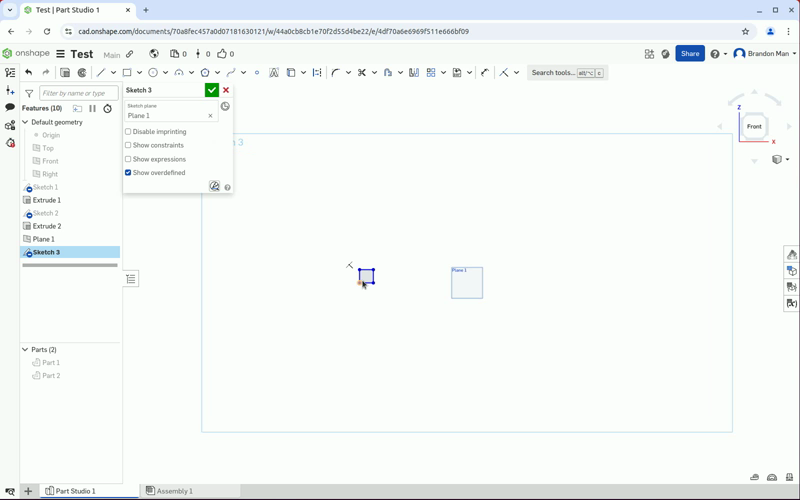
scroll(6)
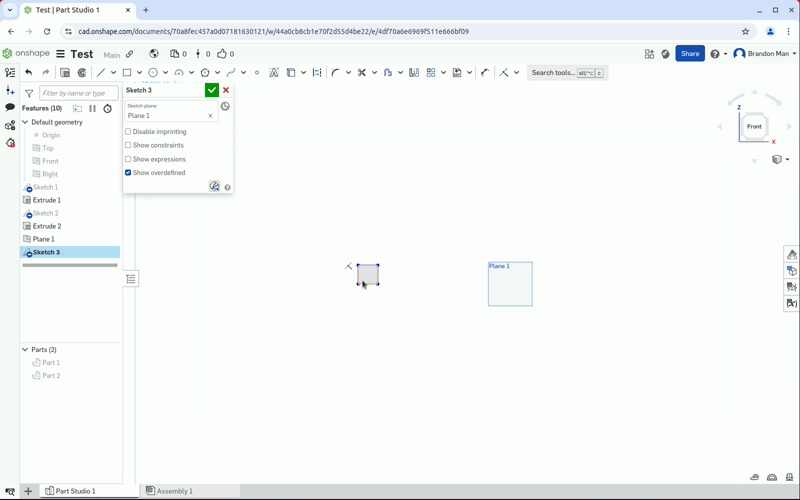
scroll(6)
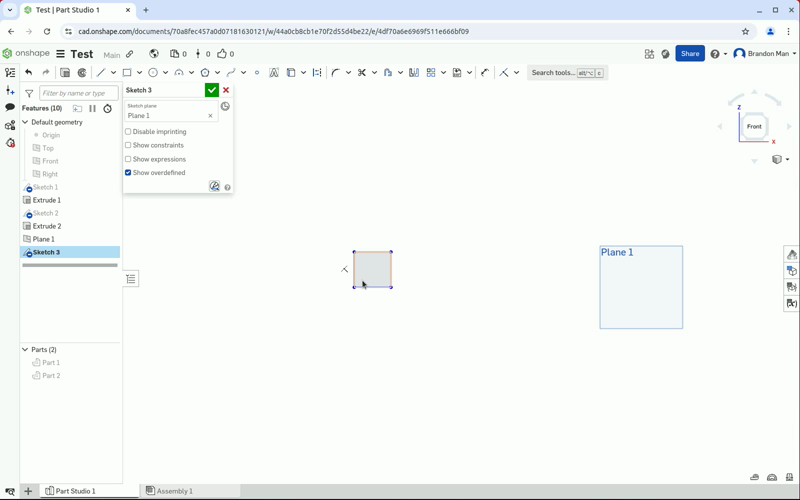
scroll(6)
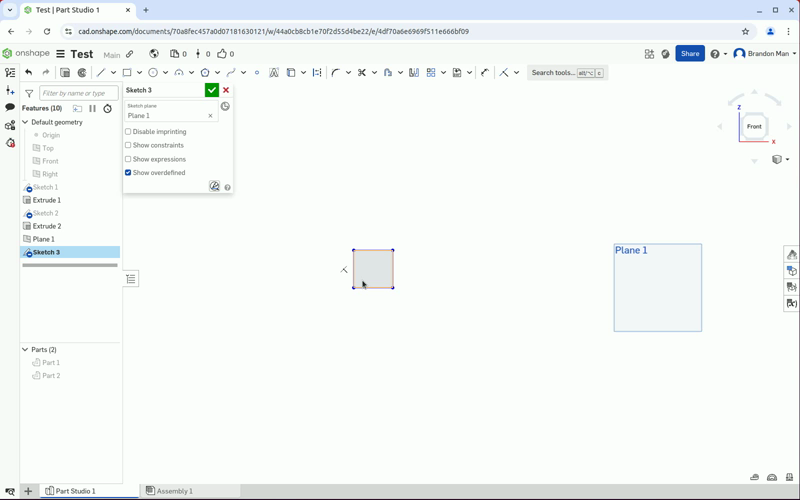
scroll(6)
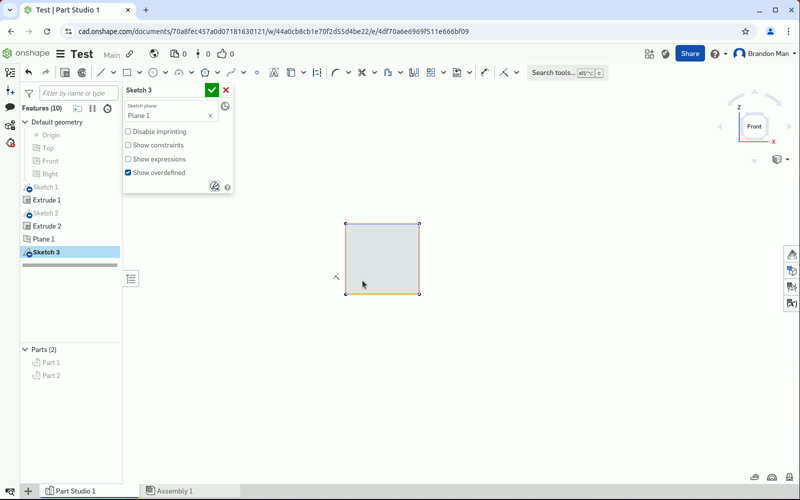
scroll(6)
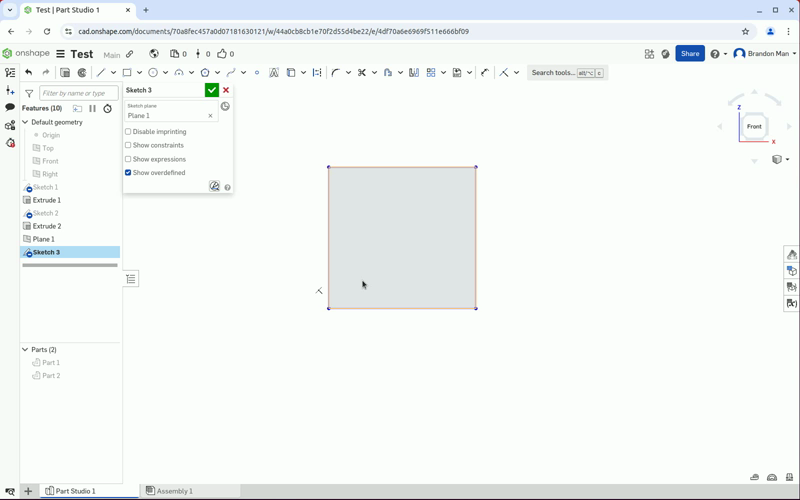
click(362, 280)
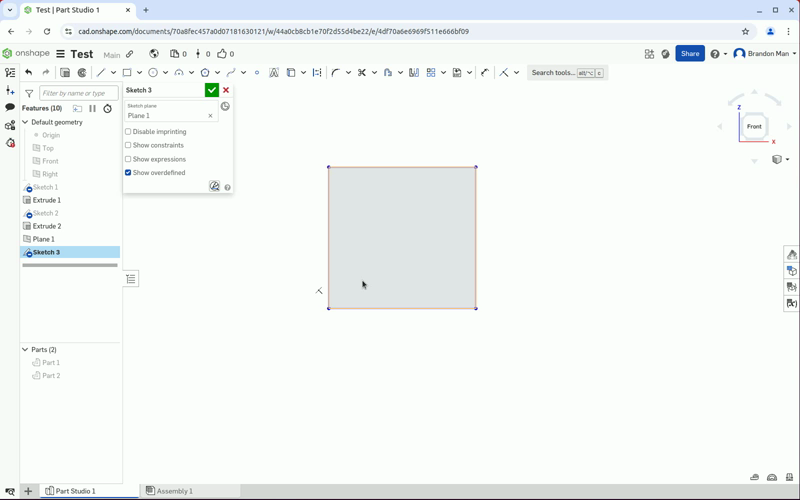
scroll(-6)
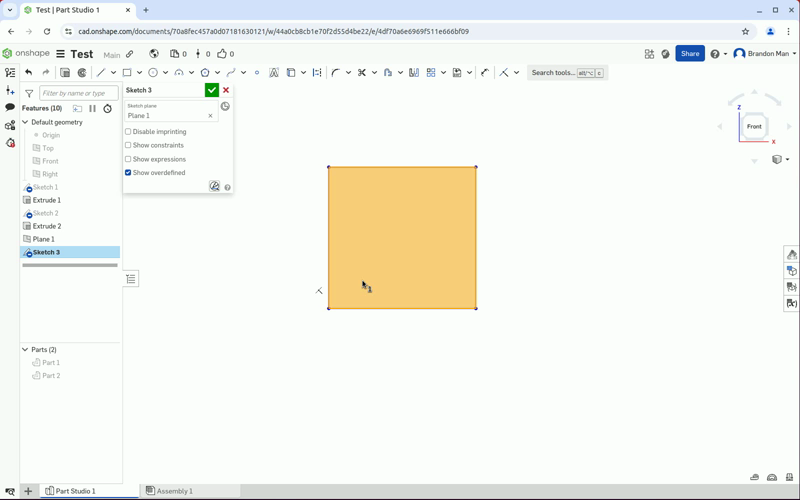
scroll(-6)
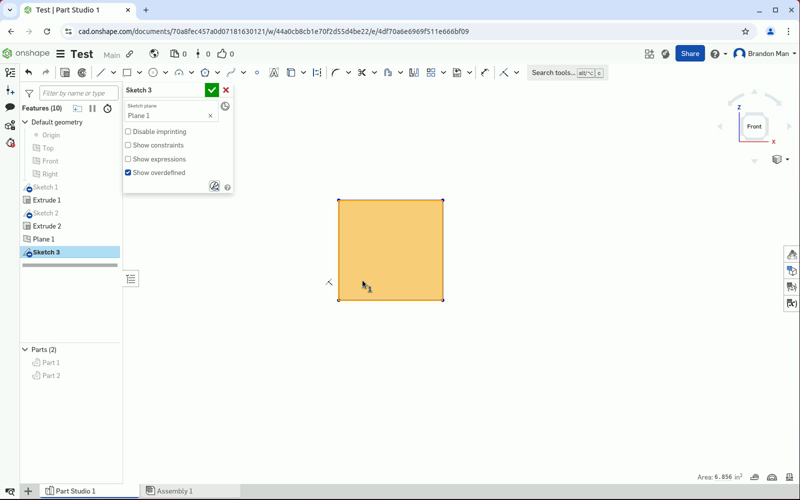
scroll(-6)
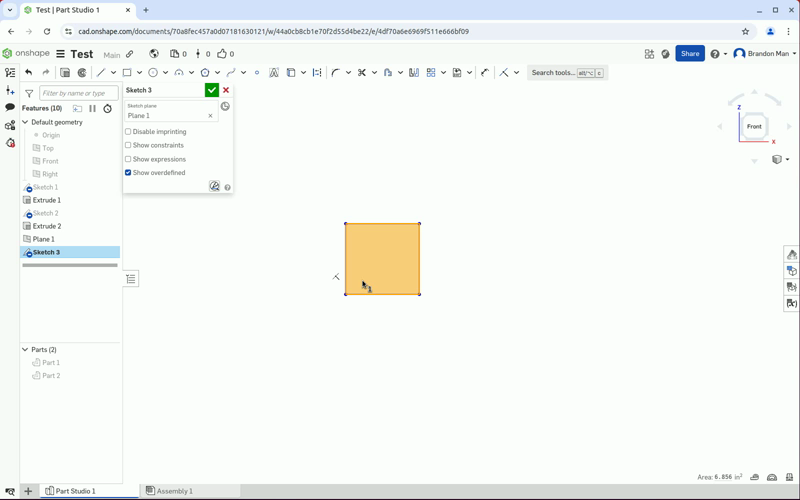
scroll(-6)
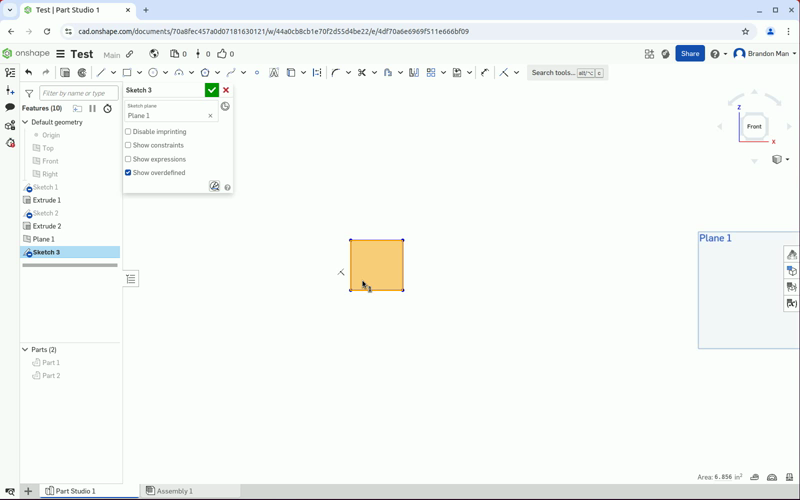
scroll(-6)
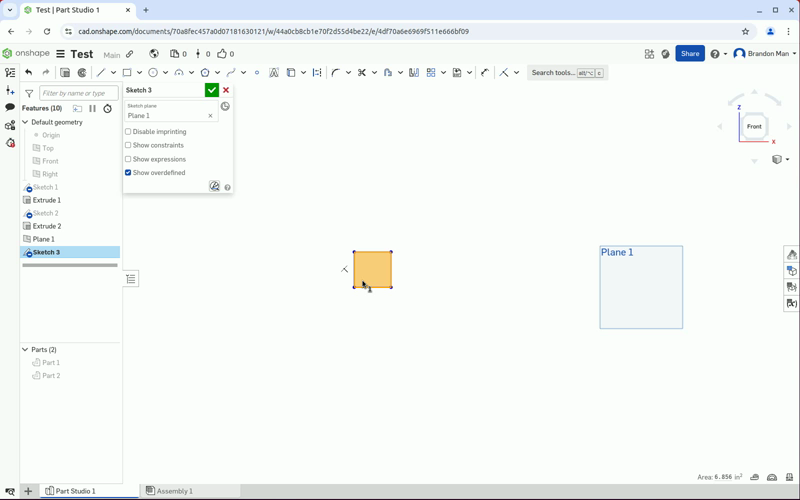
scroll(-6)
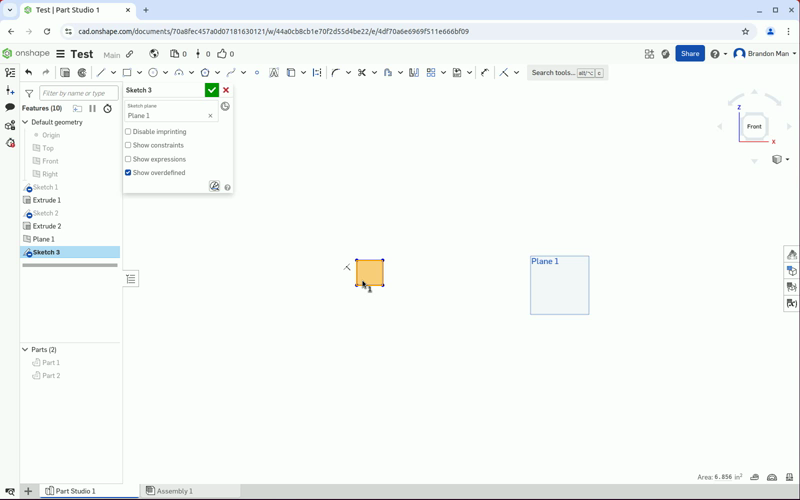
scroll(-6)
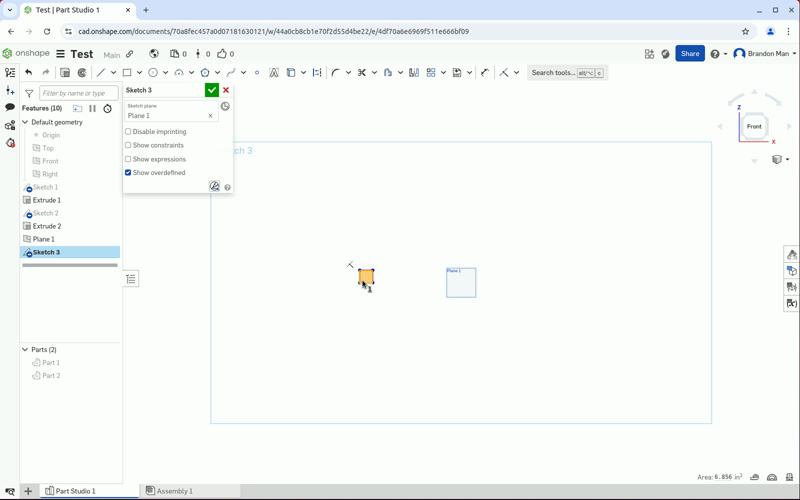
mouse_move(73, 352)
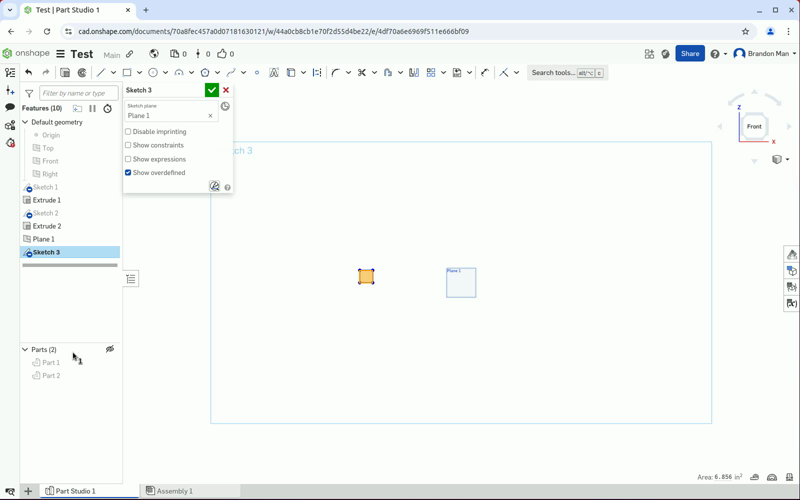
key(shift+y)
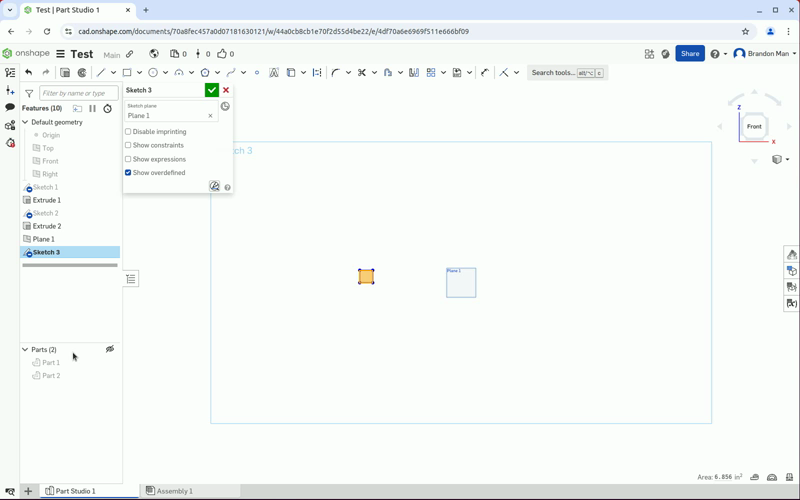
key(shift+e)
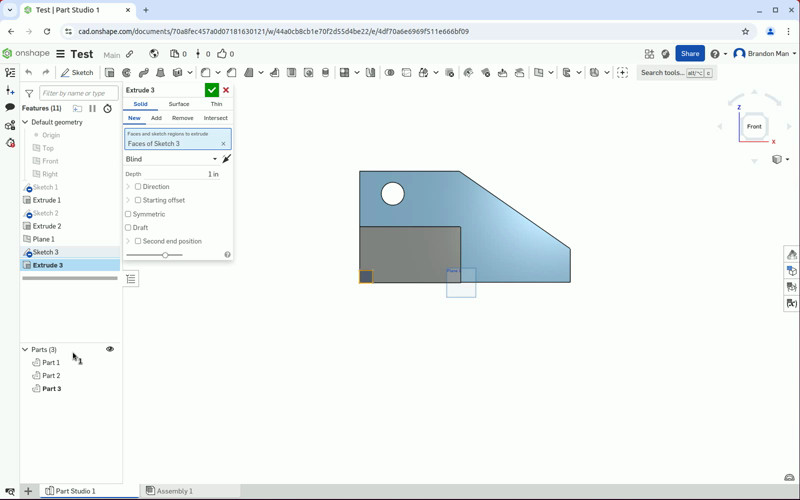
mouse_move(143, 106)
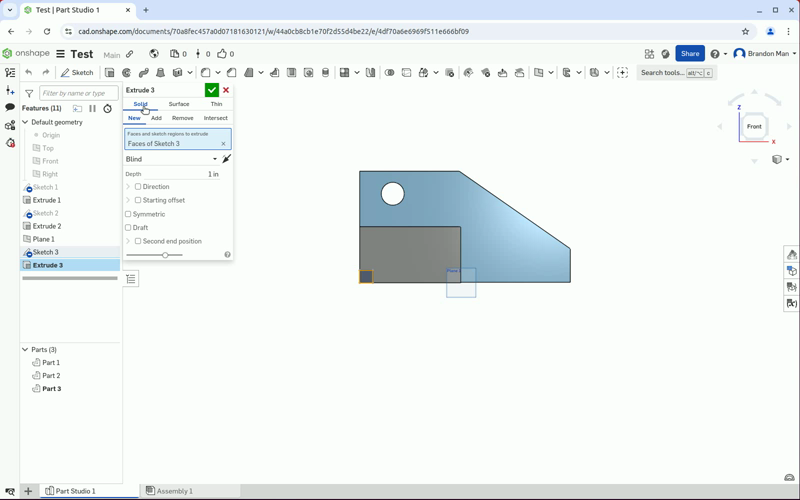
click(143, 106)
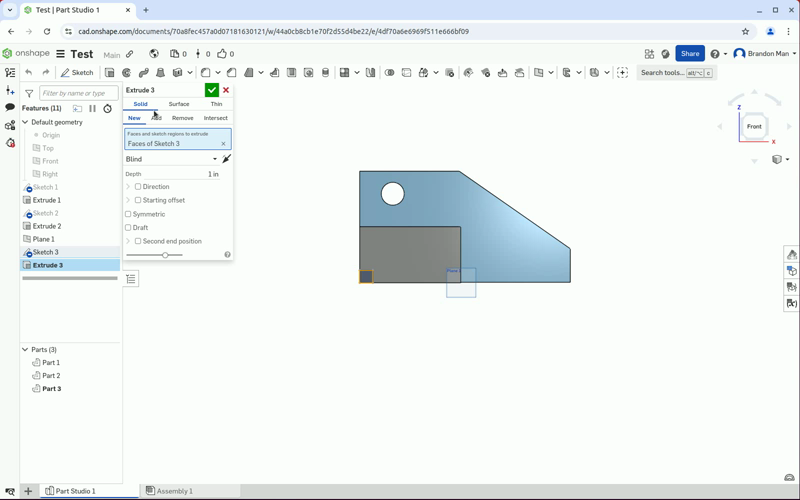
mouse_move(186, 120)
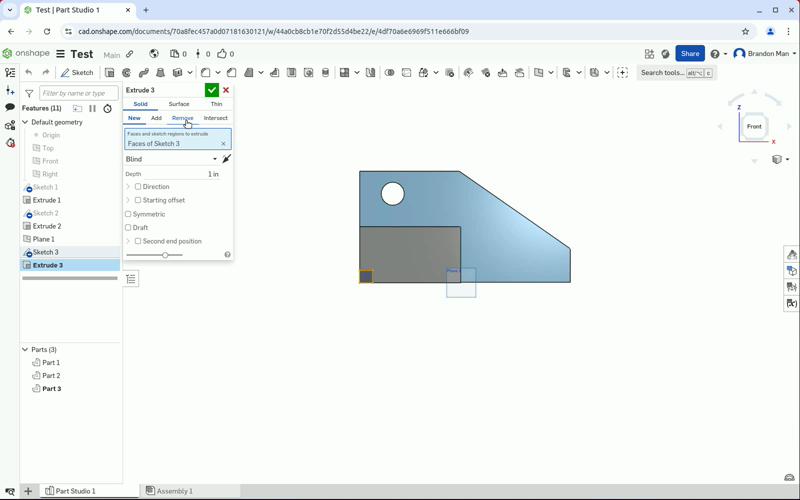
click(186, 120)
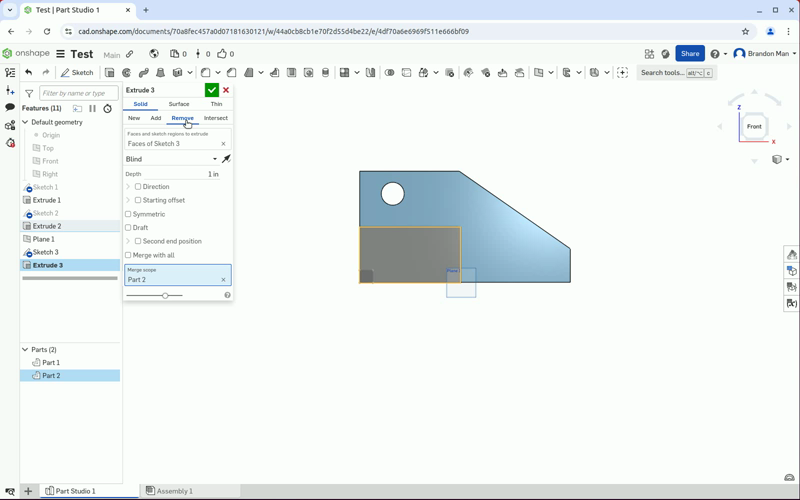
key(tab, 4)
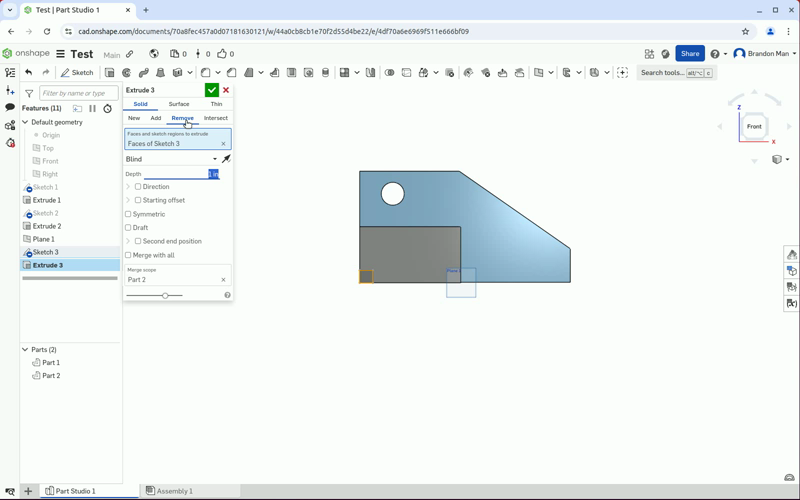
text(11.554)
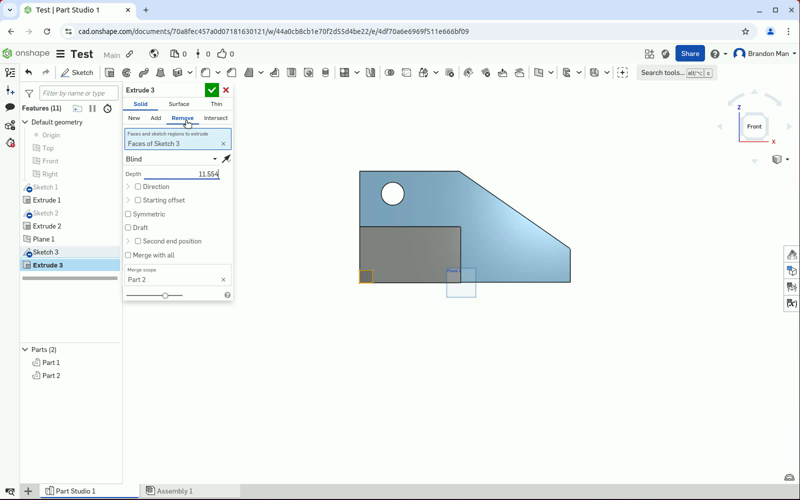
key(tab, 6)
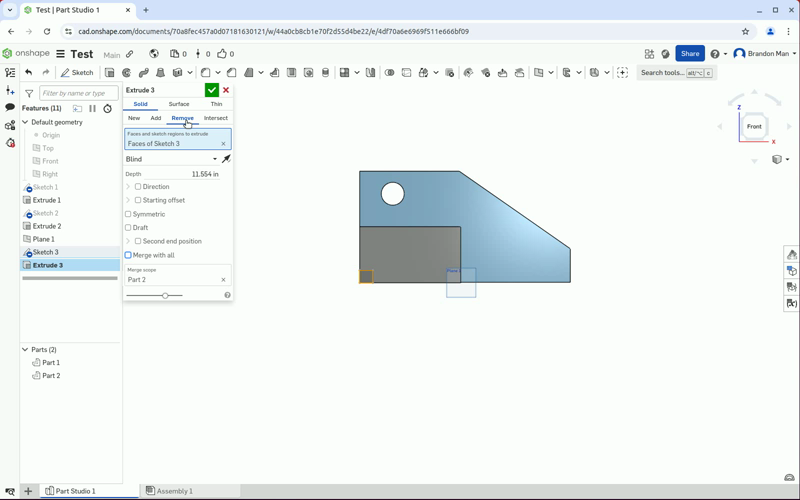
key(space)
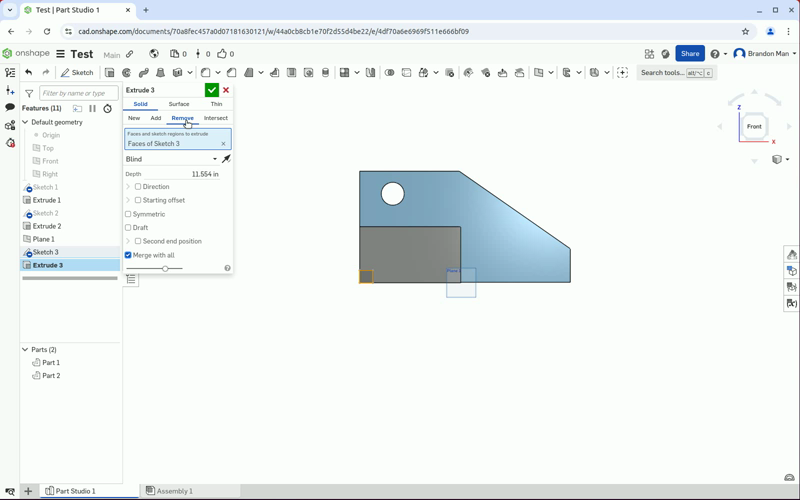
key(enter)
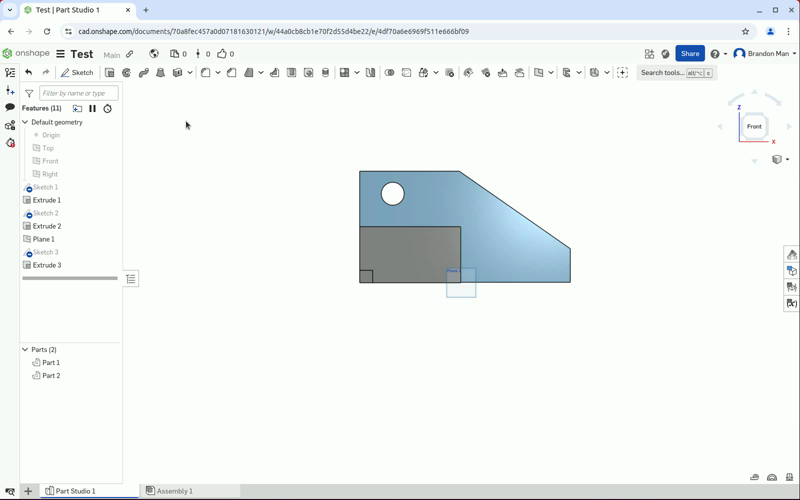
key(shift+h)
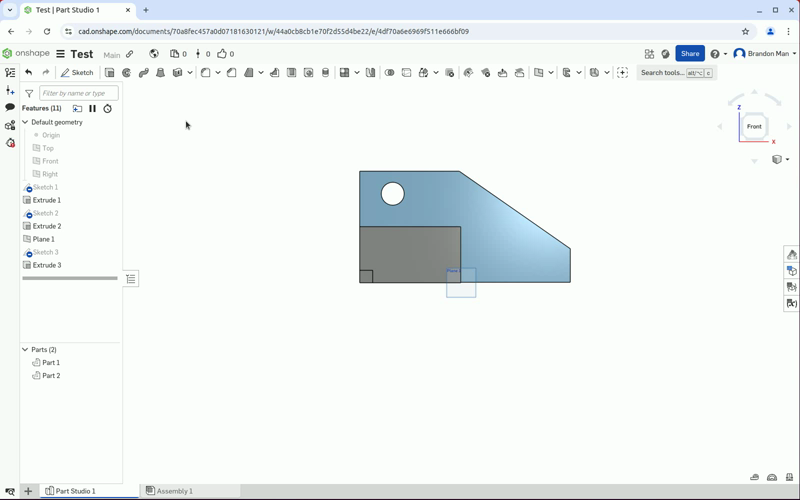
key(shift+h)
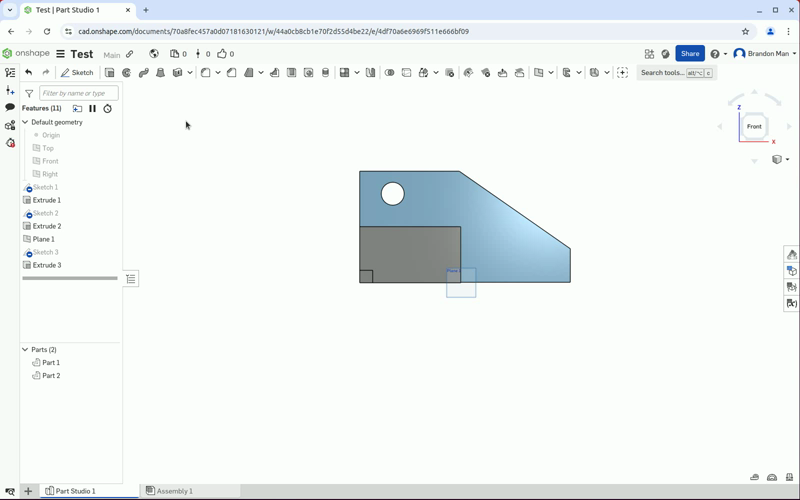
mouse_move(73, 189)
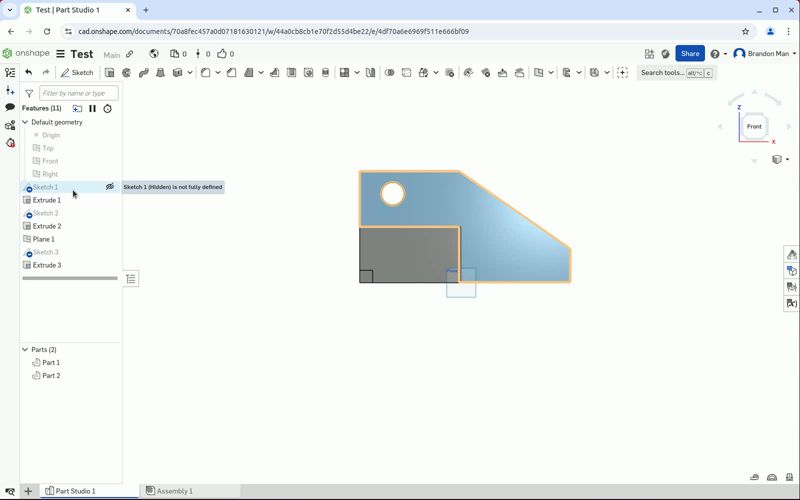
click(73, 189)
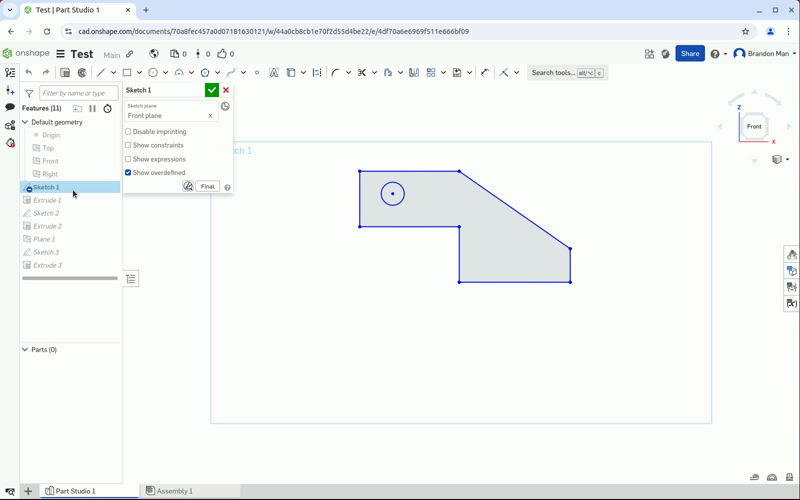
mouse_move(229, 92)
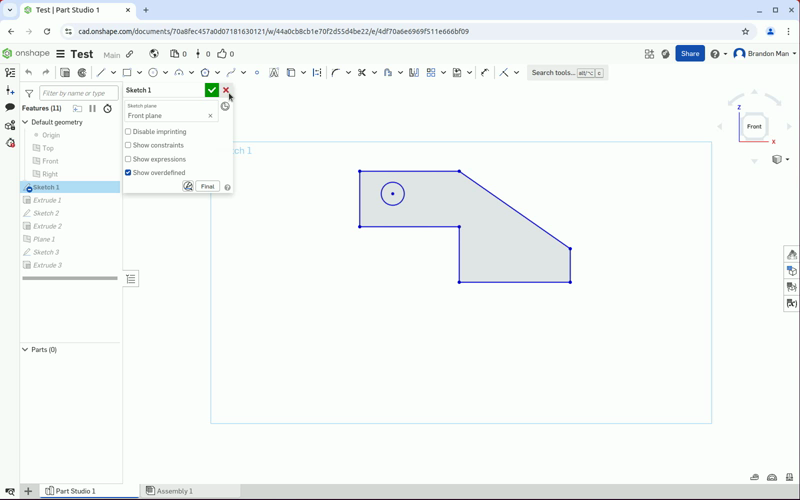
click(229, 92)
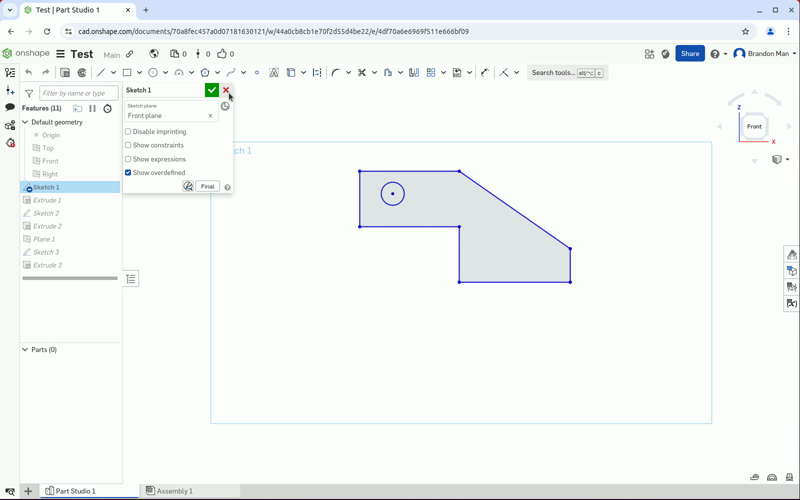
key(shift+s)
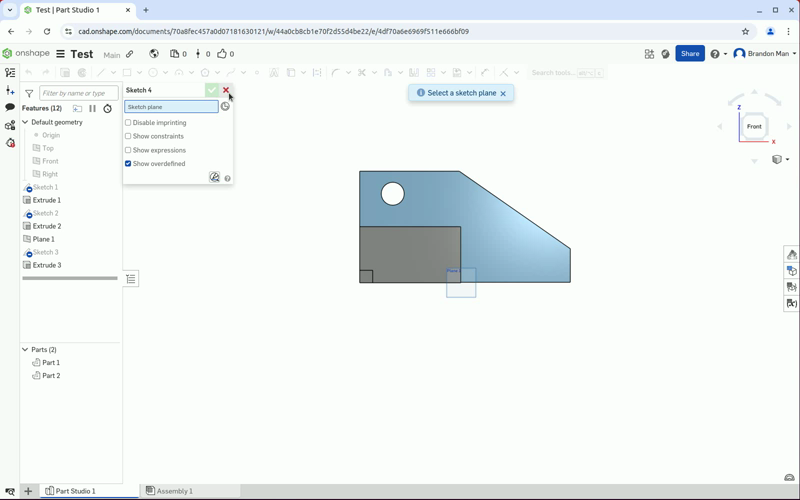
mouse_move(73, 241)
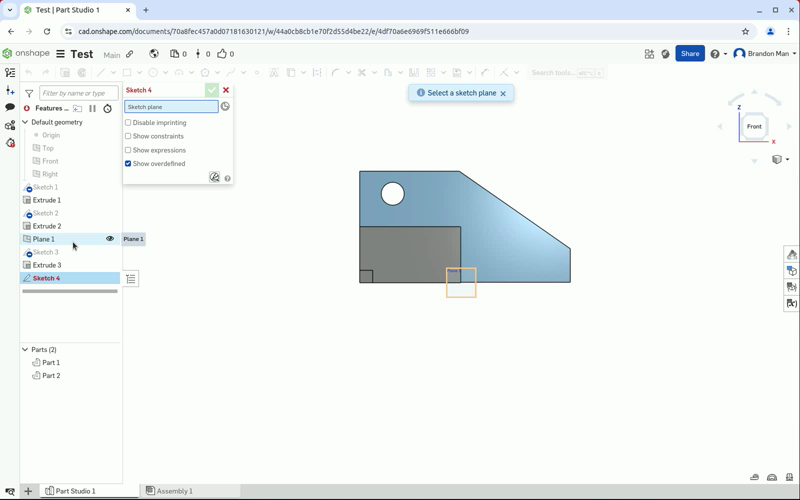
click(73, 241)
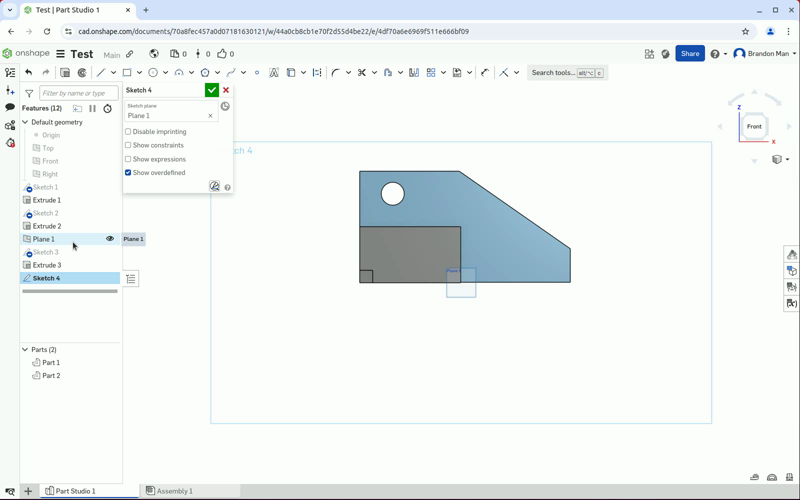
mouse_move(73, 352)
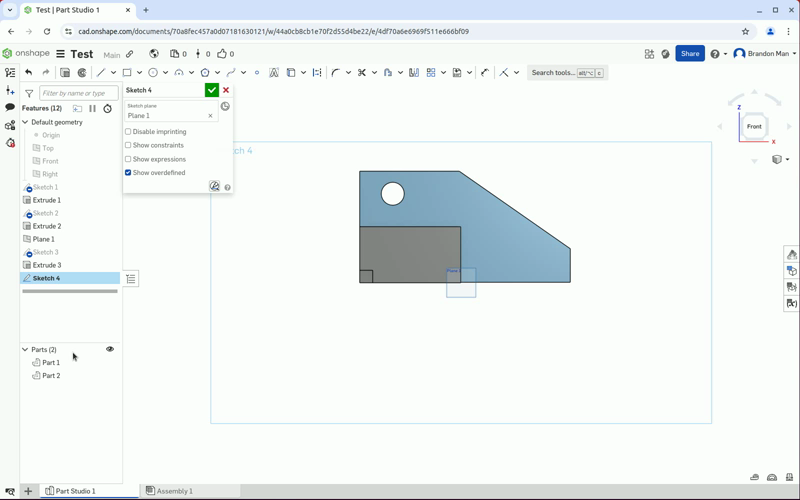
key(y)
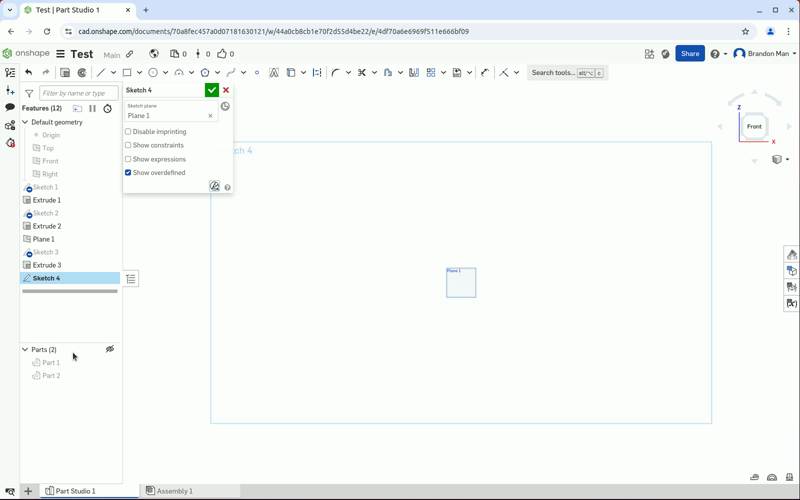
key(l)
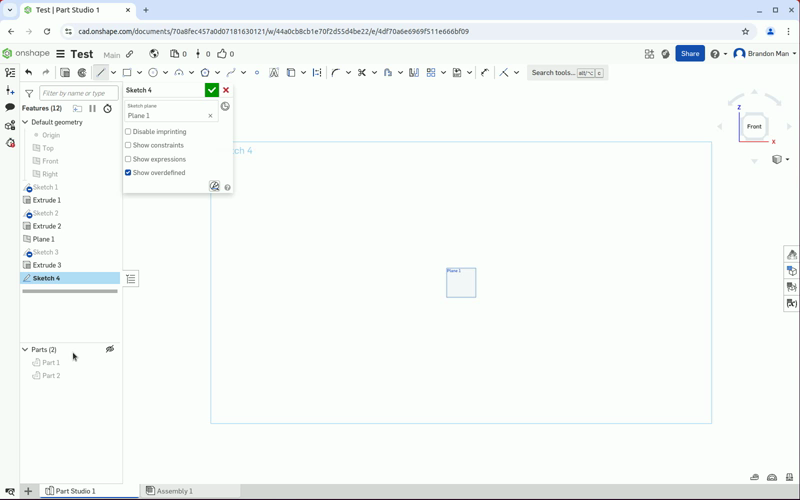
key_down(shift)
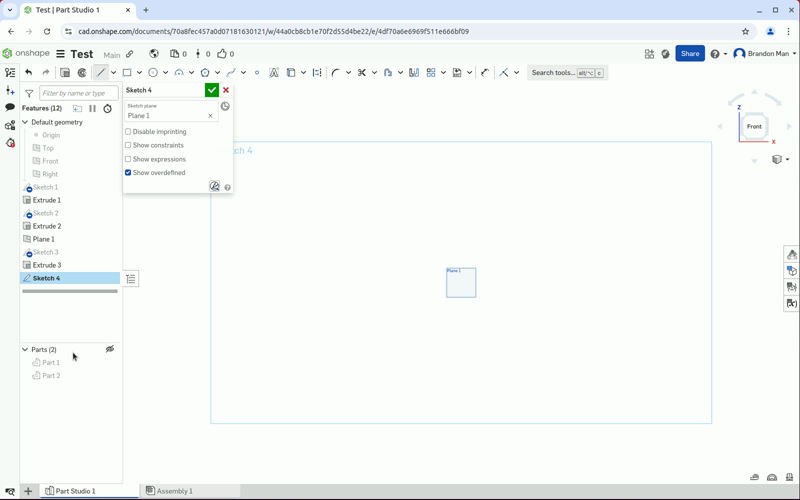
mouse_move(438, 249)
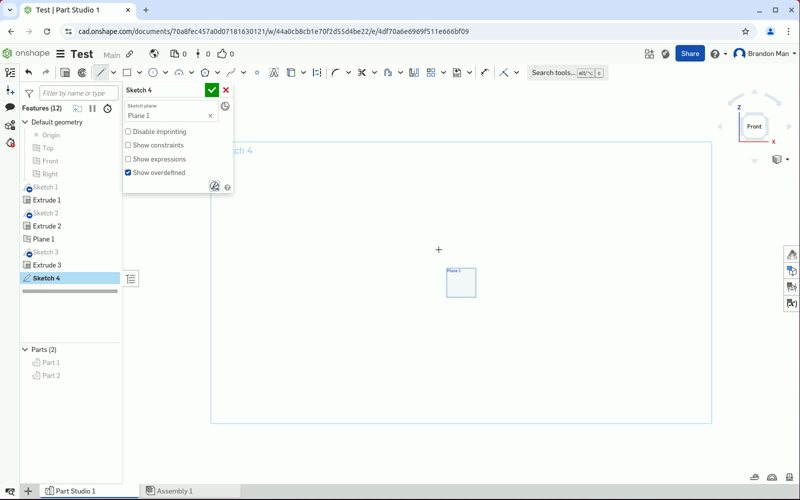
click(438, 249)
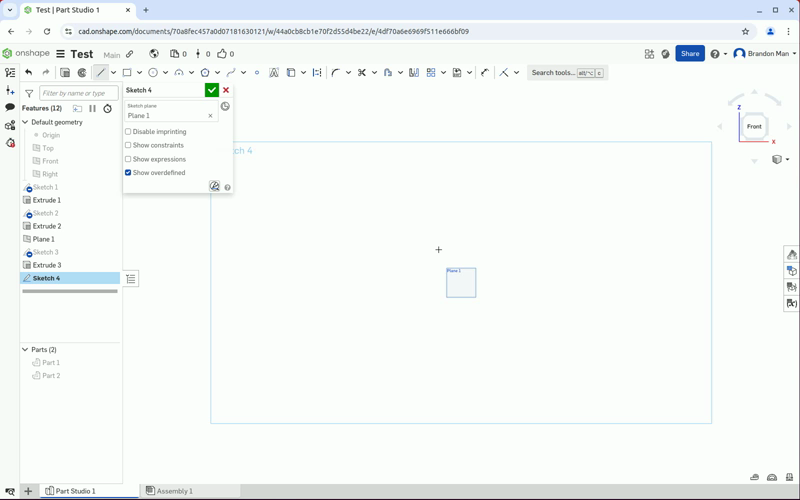
key_up(shift)
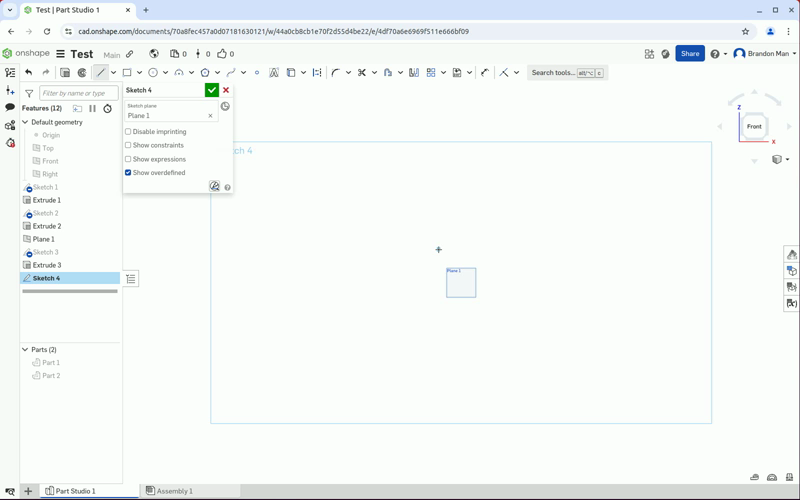
key_down(shift)
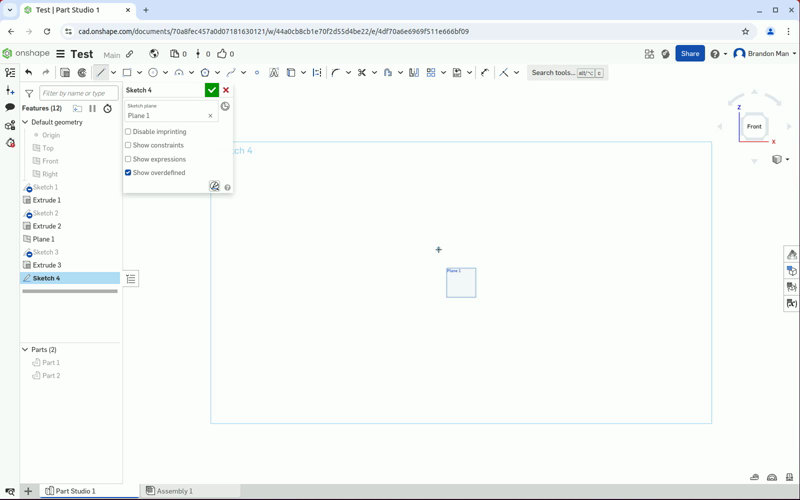
mouse_move(468, 249)
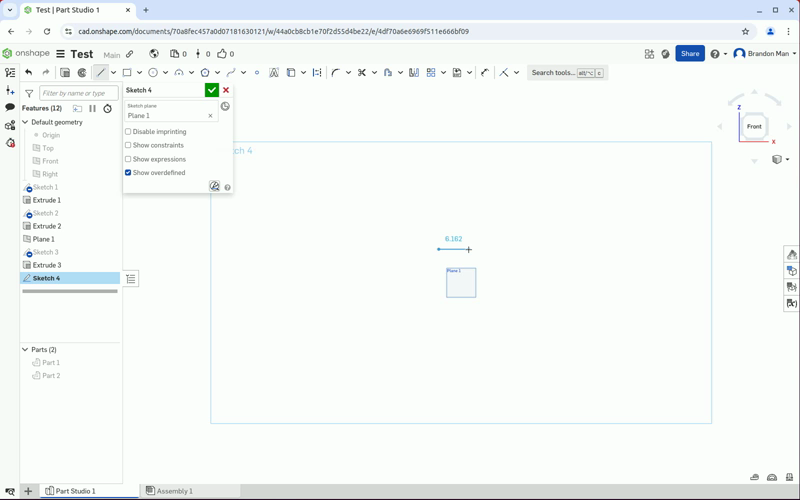
mouse_move(461, 249)
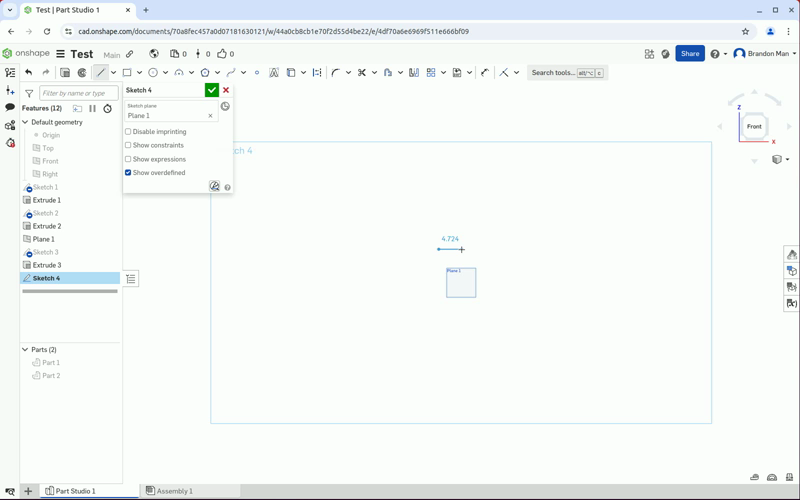
click(461, 249)
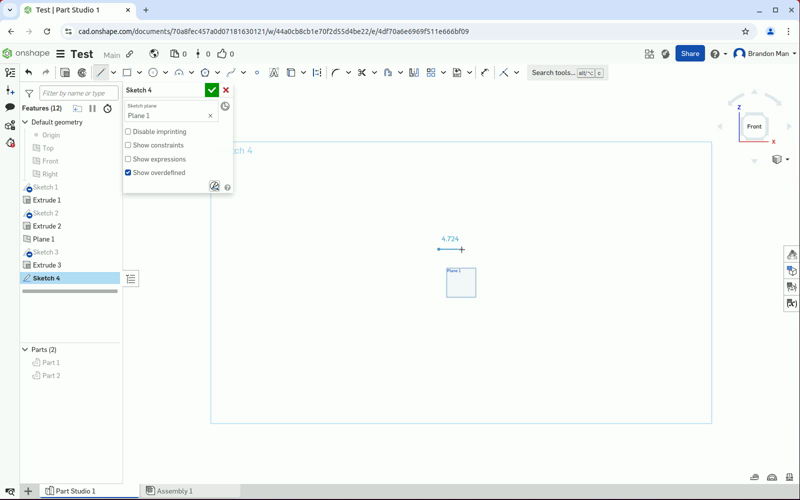
key_up(shift)
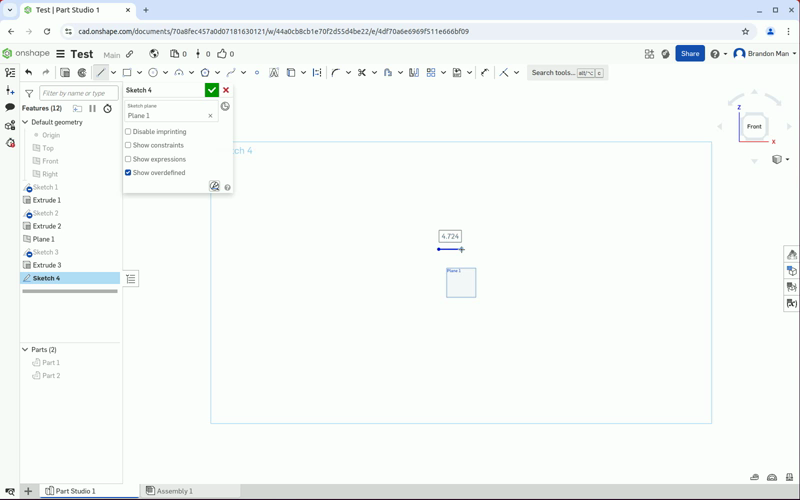
key_down(shift)
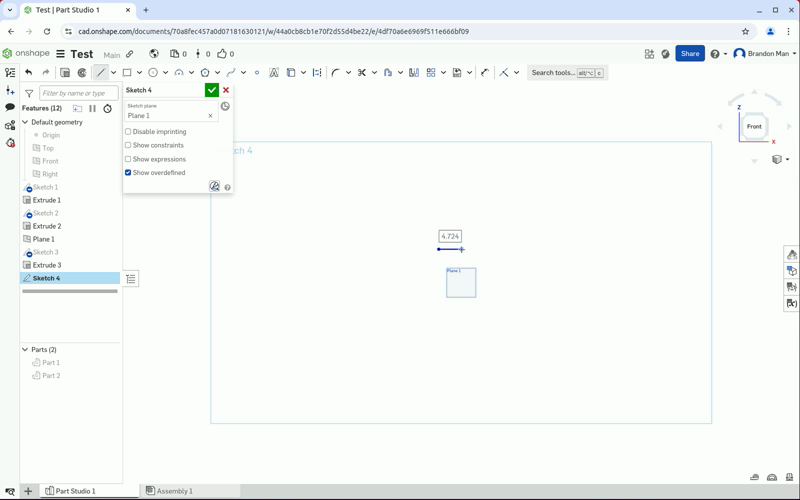
mouse_move(491, 249)
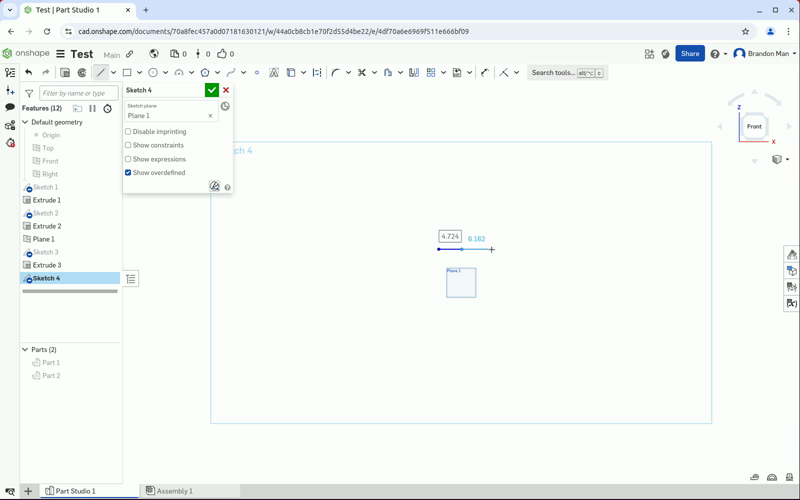
mouse_move(461, 225)
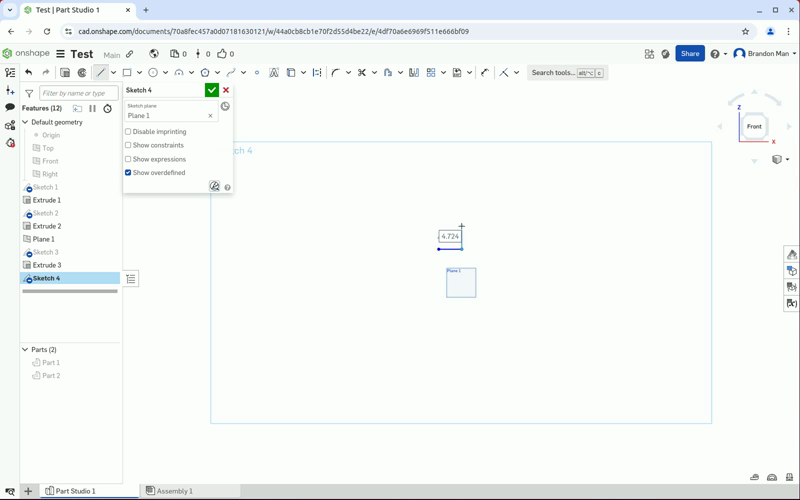
click(461, 225)
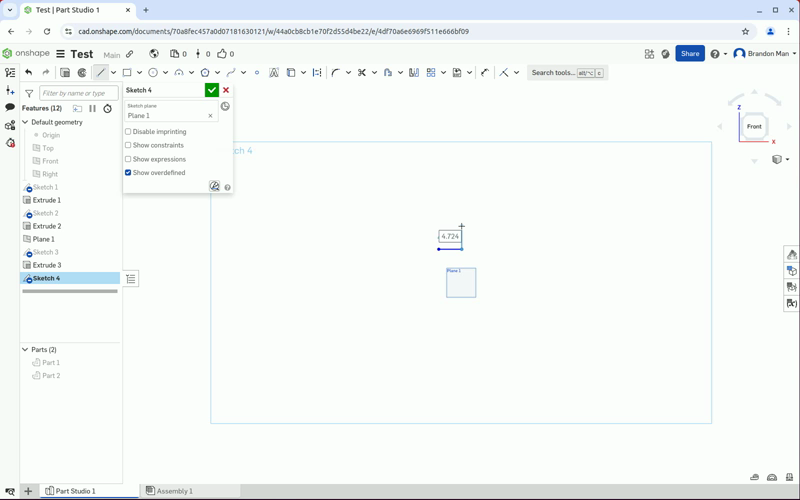
key_up(shift)
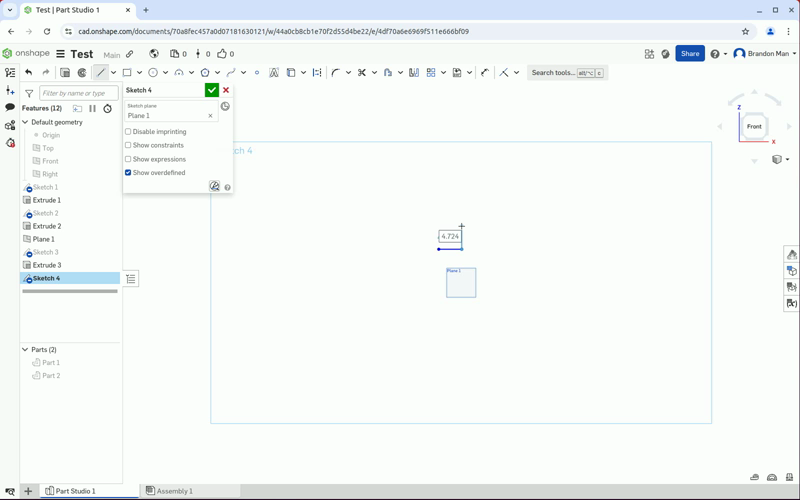
key_down(shift)
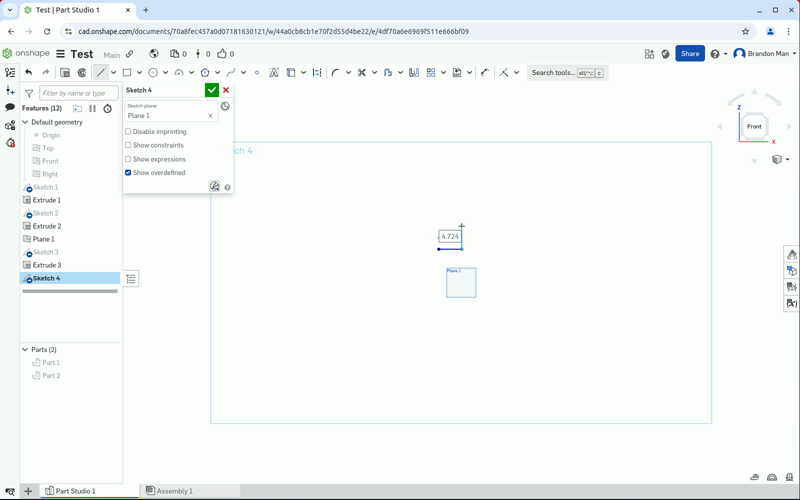
mouse_move(491, 225)
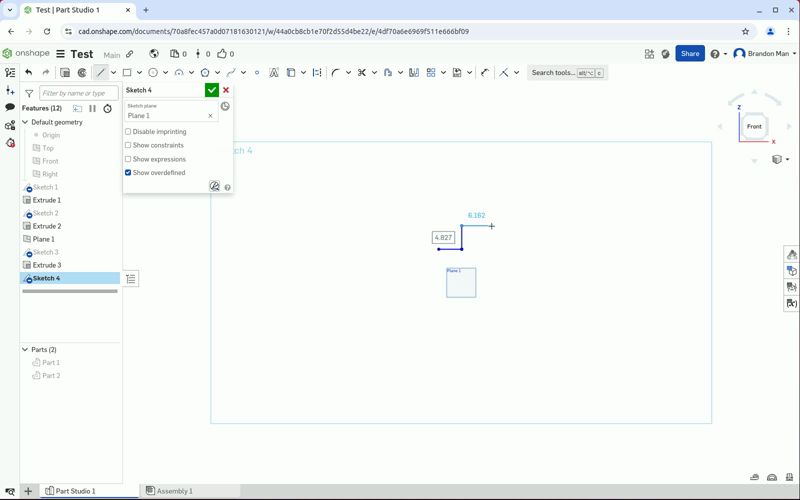
mouse_move(438, 225)
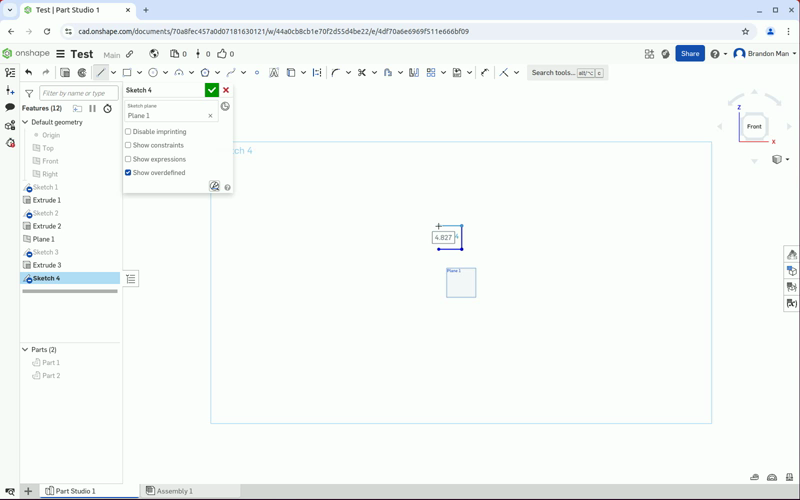
click(438, 225)
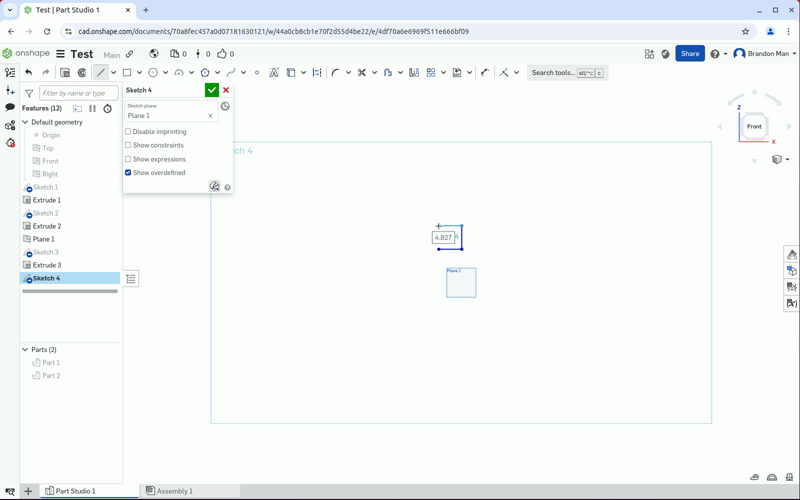
key_up(shift)
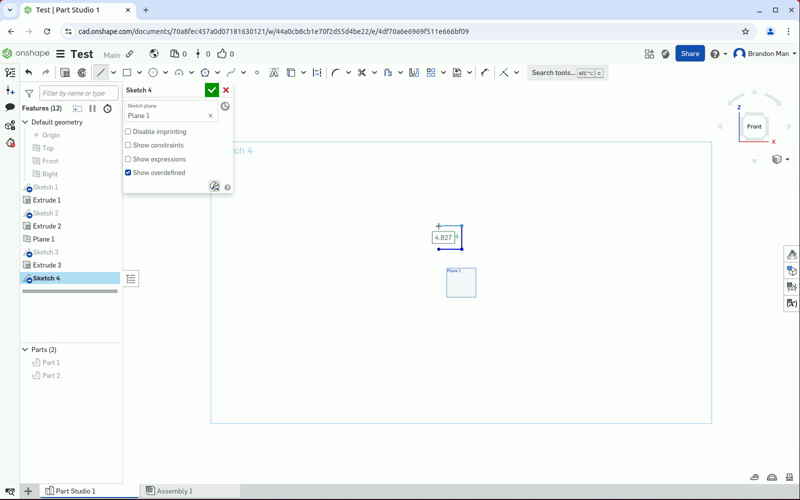
mouse_move(468, 225)
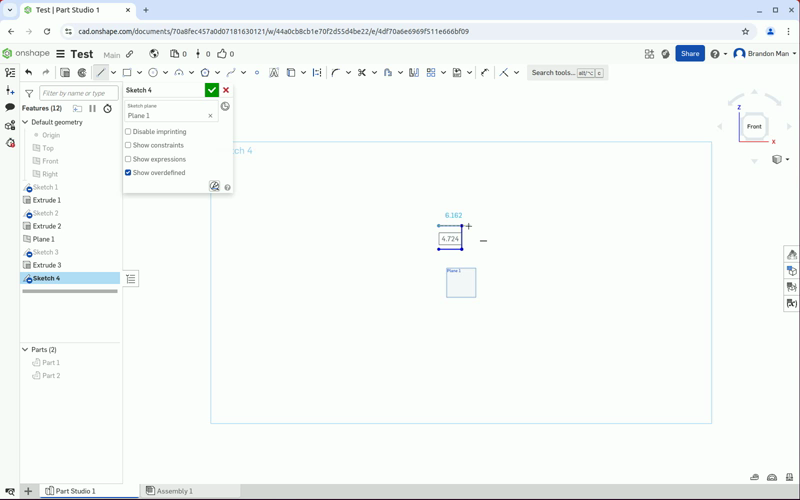
key_down(shift)
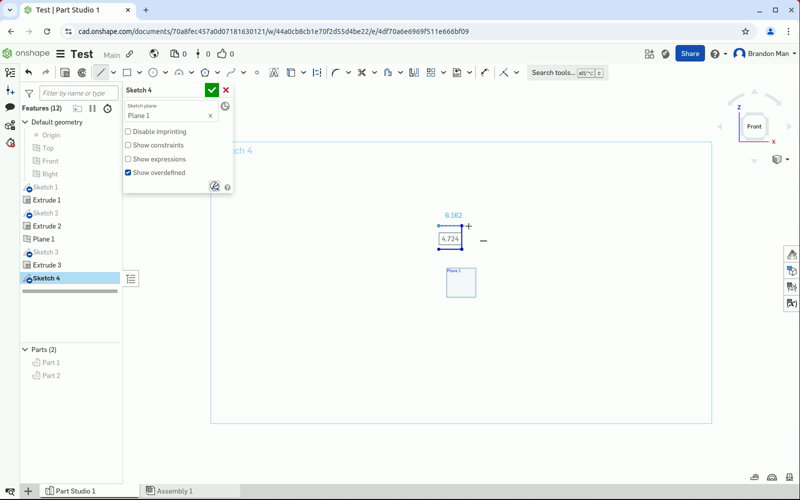
mouse_move(438, 249)
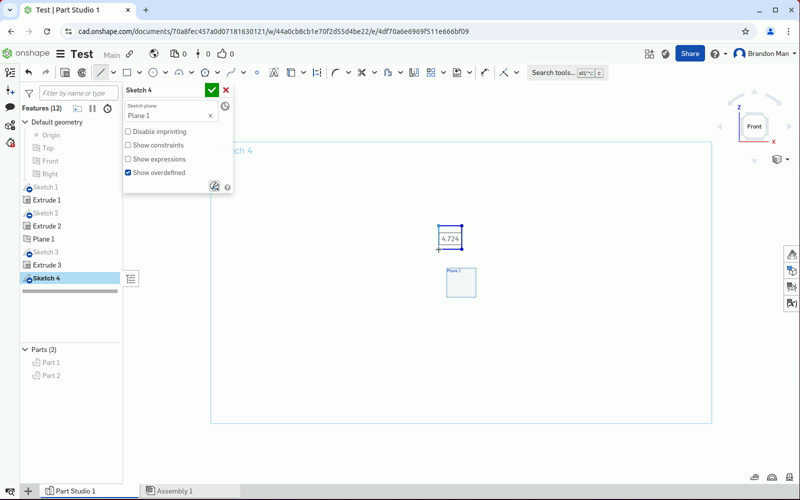
key_up(shift)
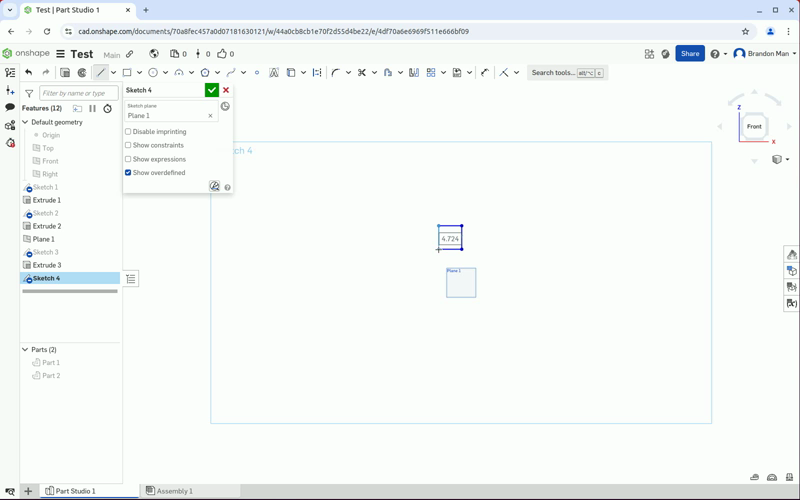
click(438, 249)
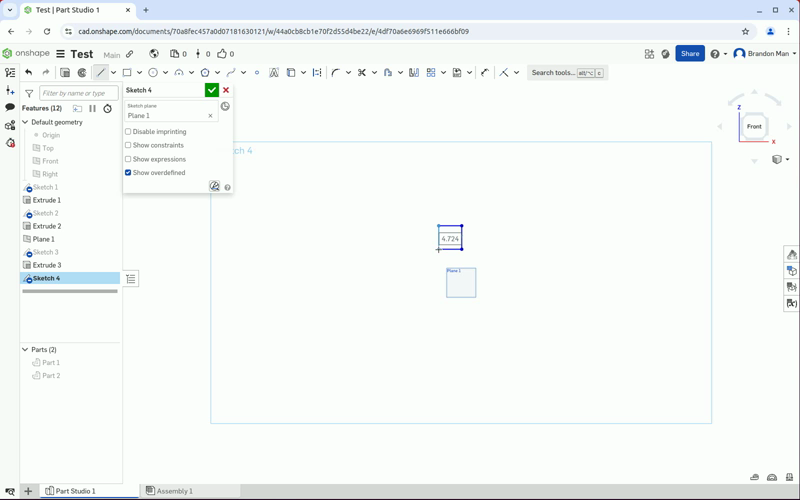
key(esc)
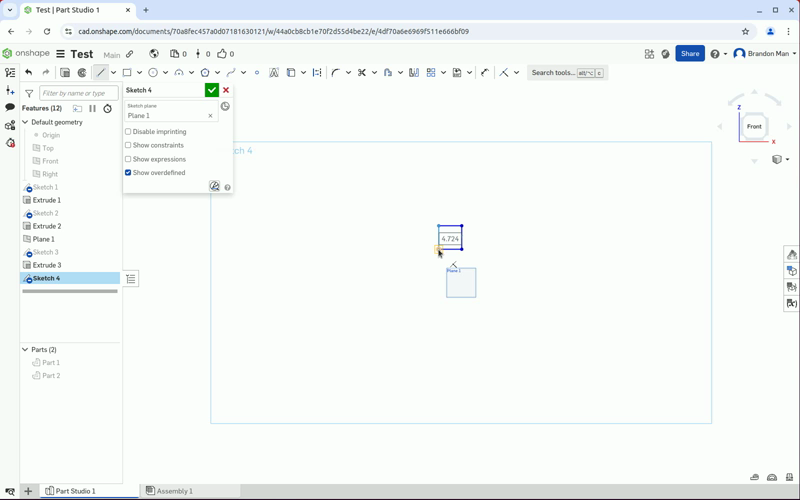
mouse_move(454, 235)
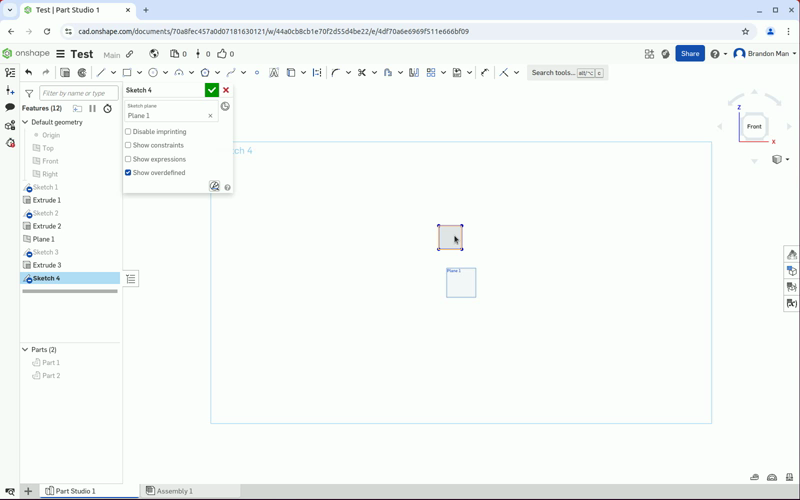
scroll(6)
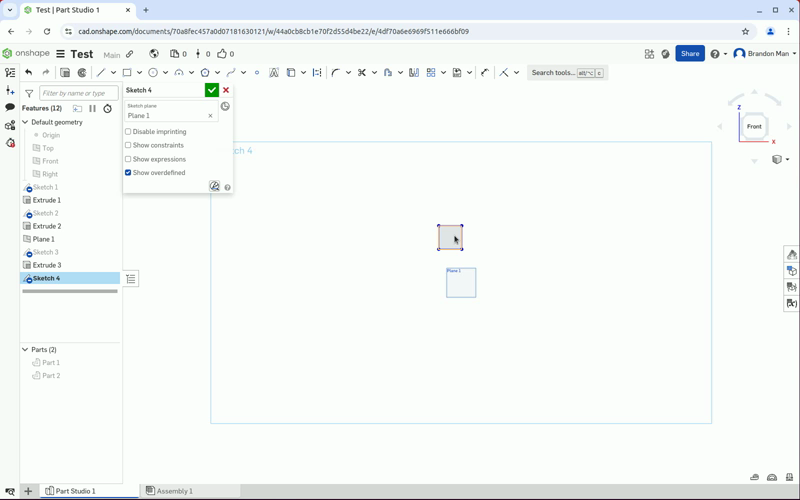
scroll(6)
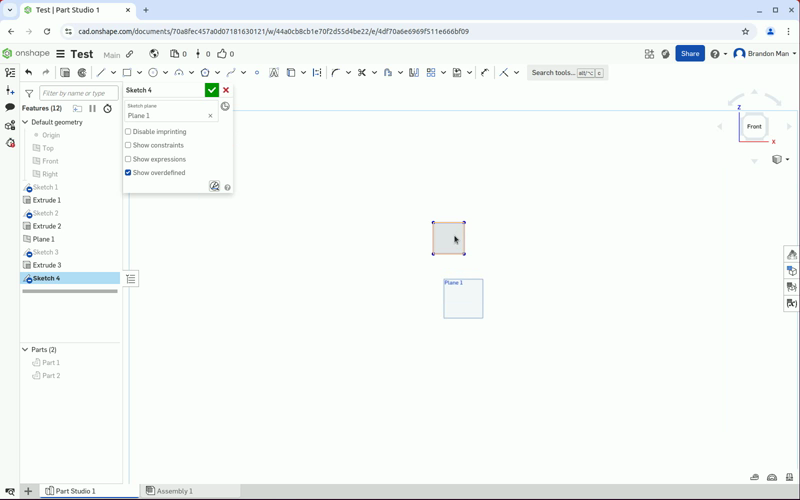
scroll(6)
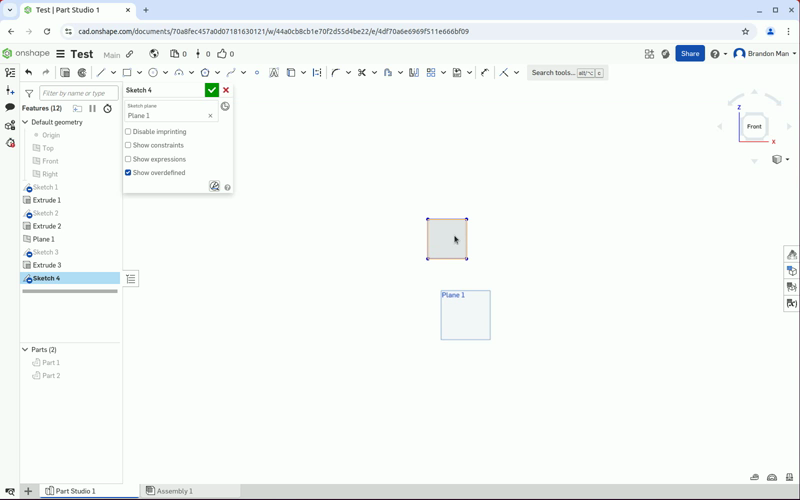
scroll(6)
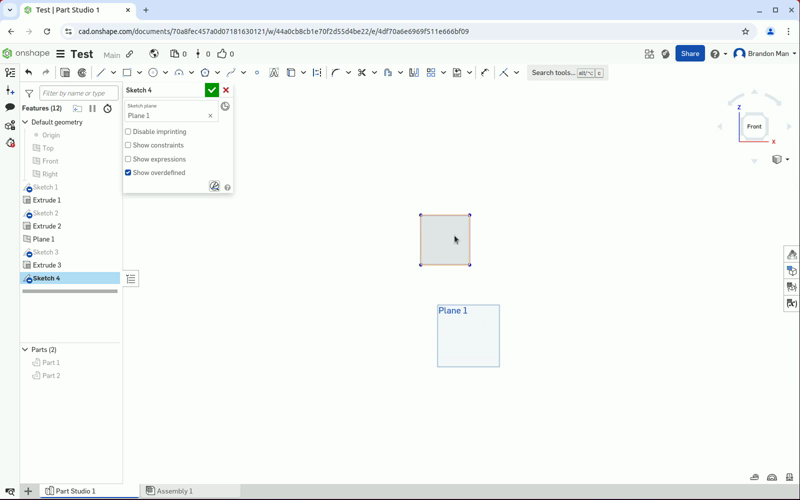
scroll(6)
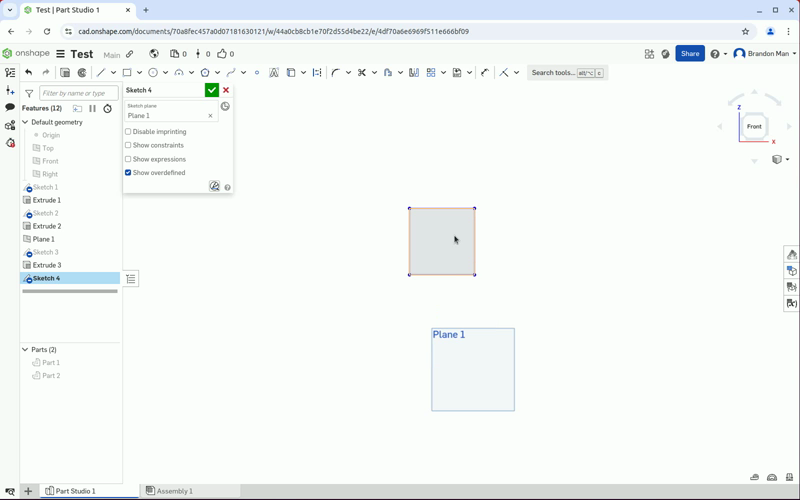
scroll(6)
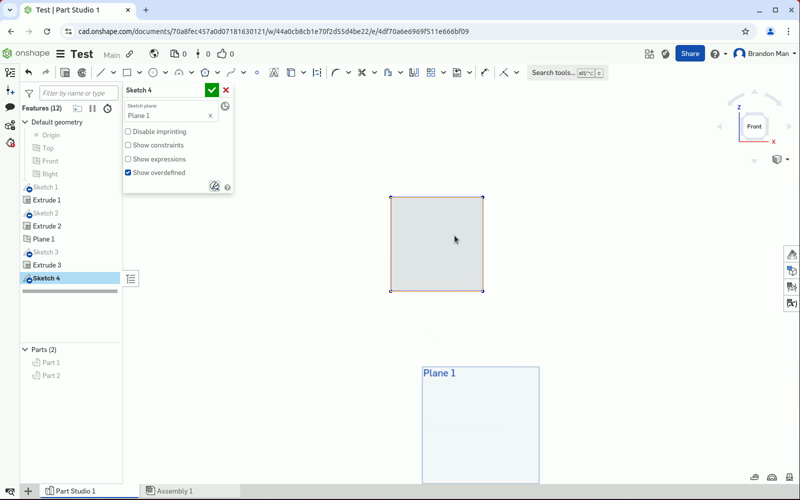
scroll(6)
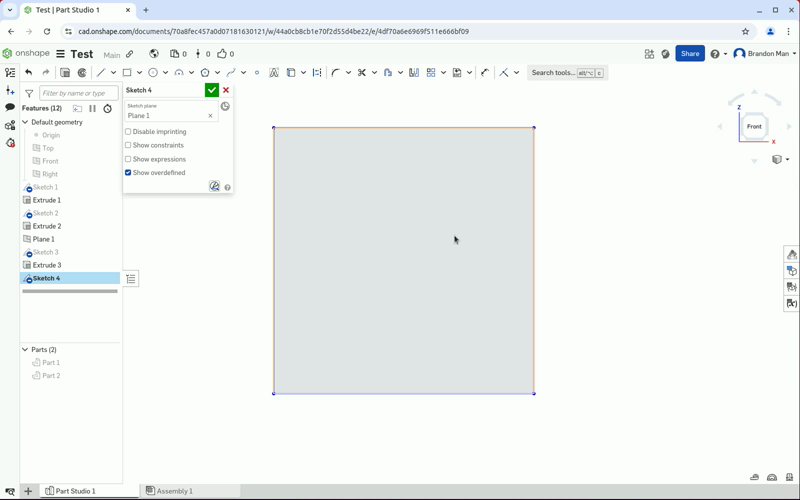
click(454, 235)
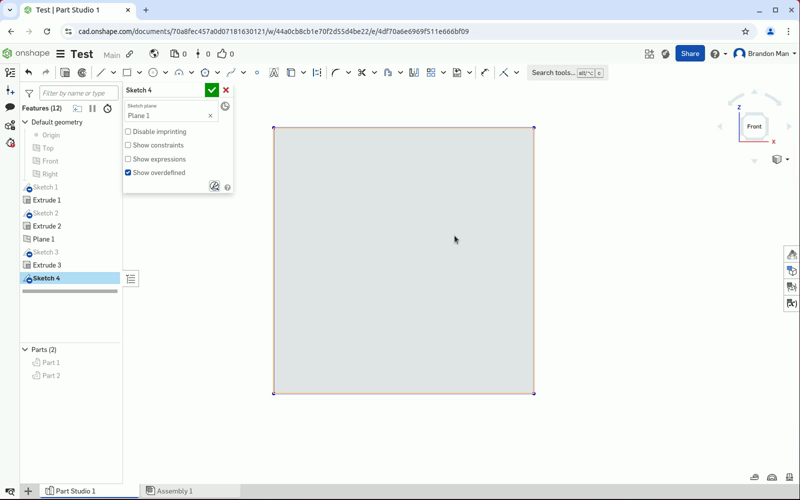
scroll(-6)
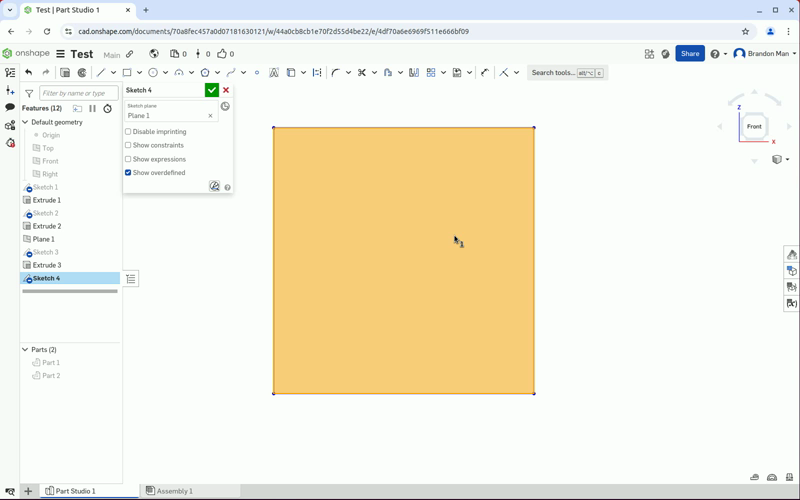
scroll(-6)
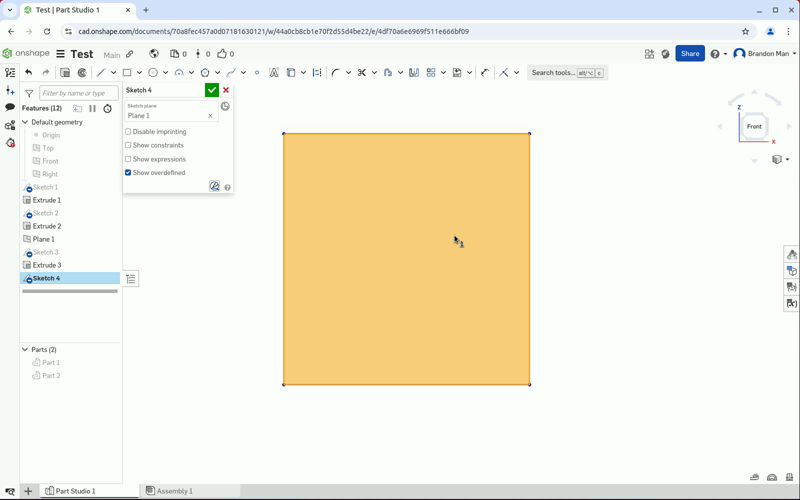
scroll(-6)
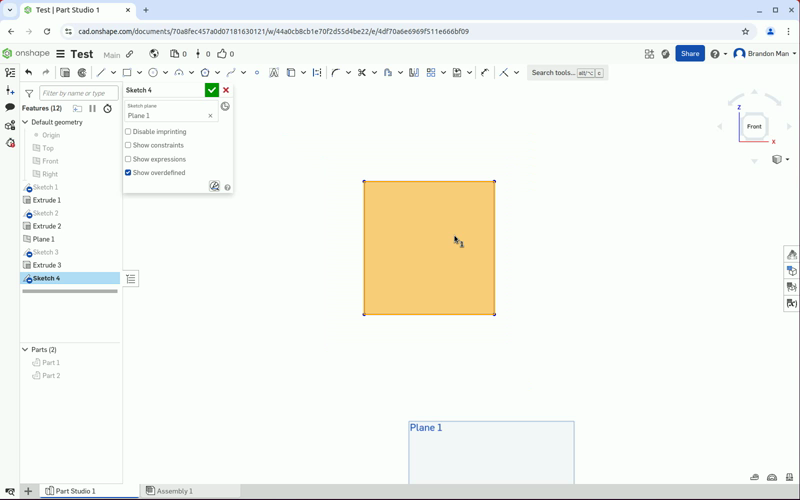
scroll(-6)
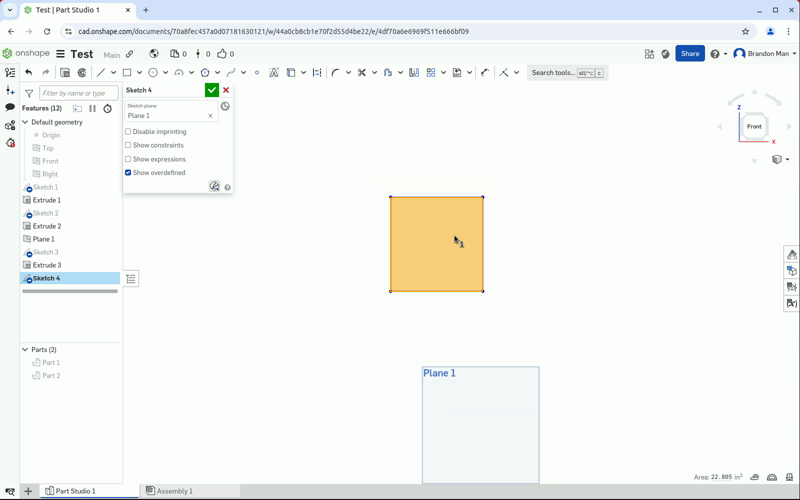
scroll(-6)
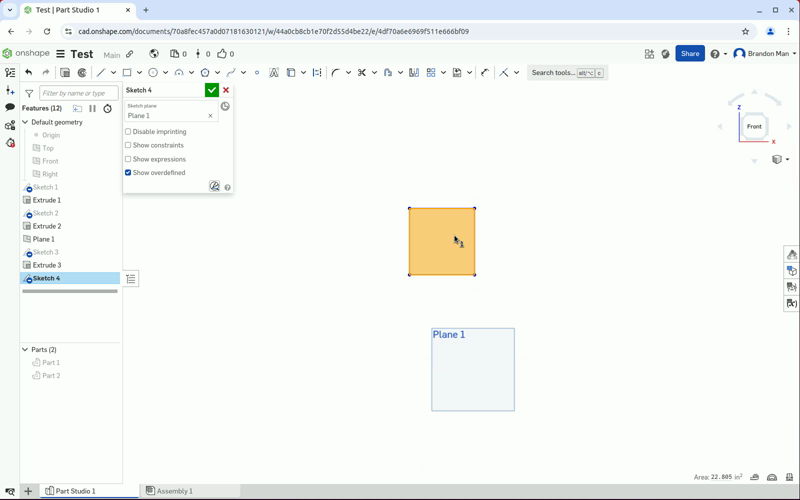
scroll(-6)
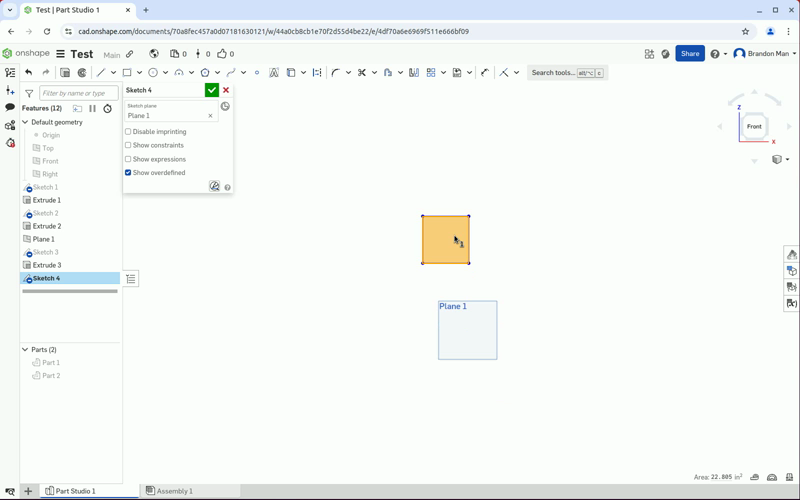
scroll(-6)
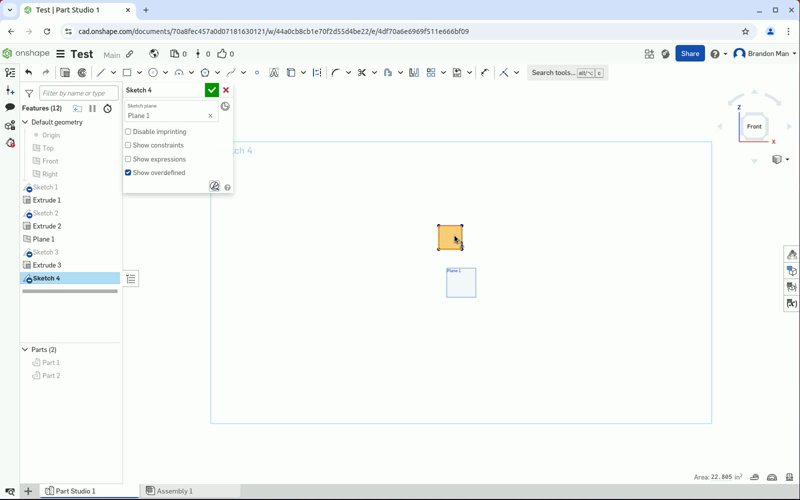
mouse_move(73, 352)
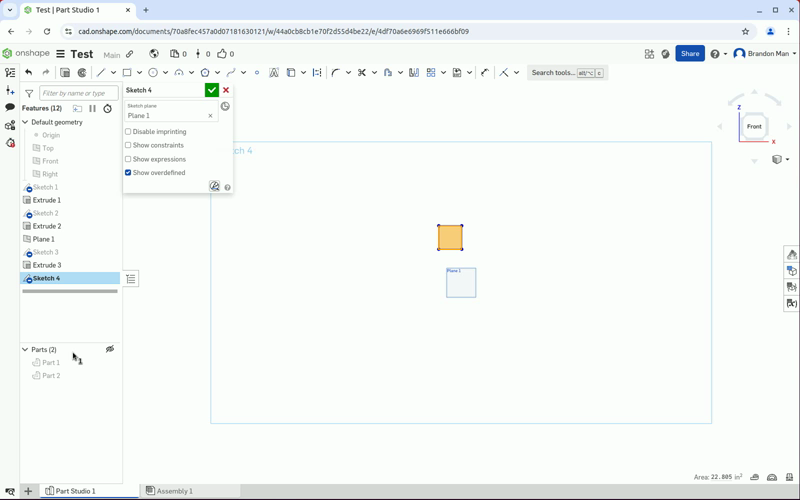
key(shift+y)
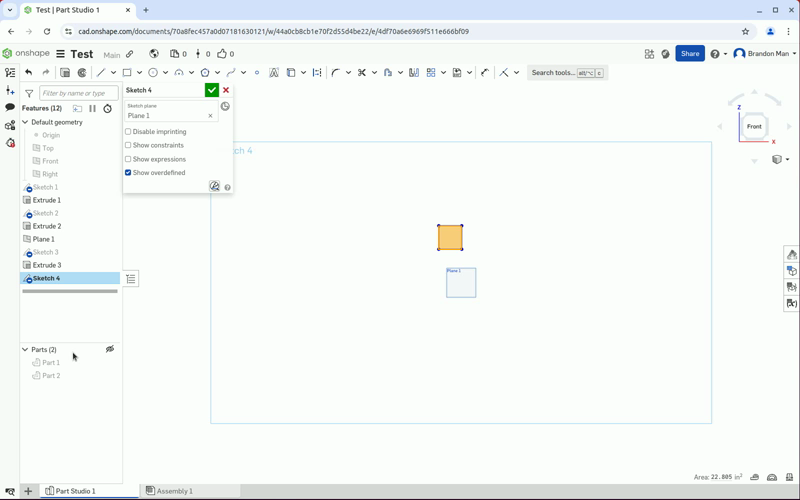
key(shift+e)
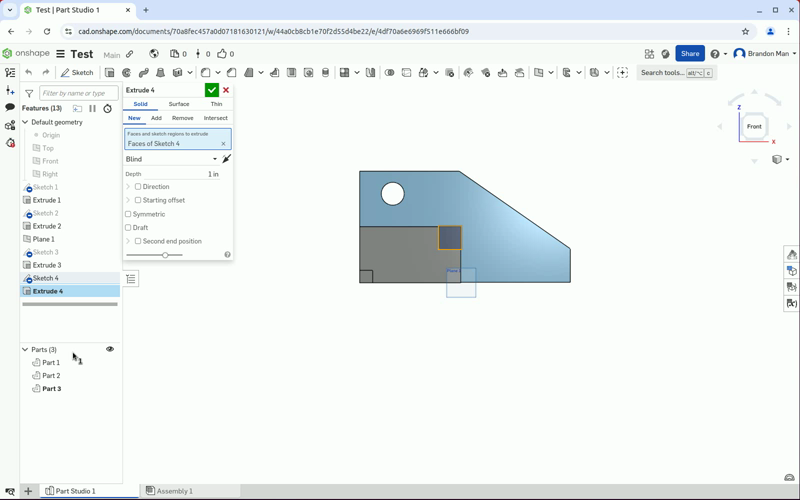
mouse_move(143, 106)
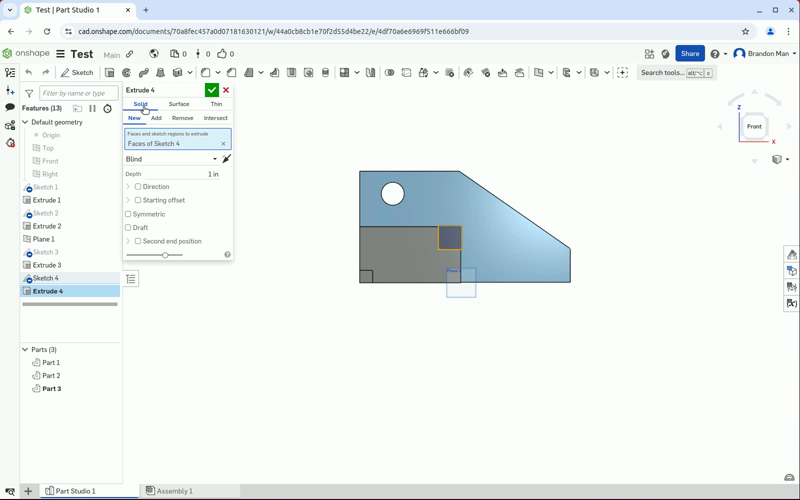
click(143, 106)
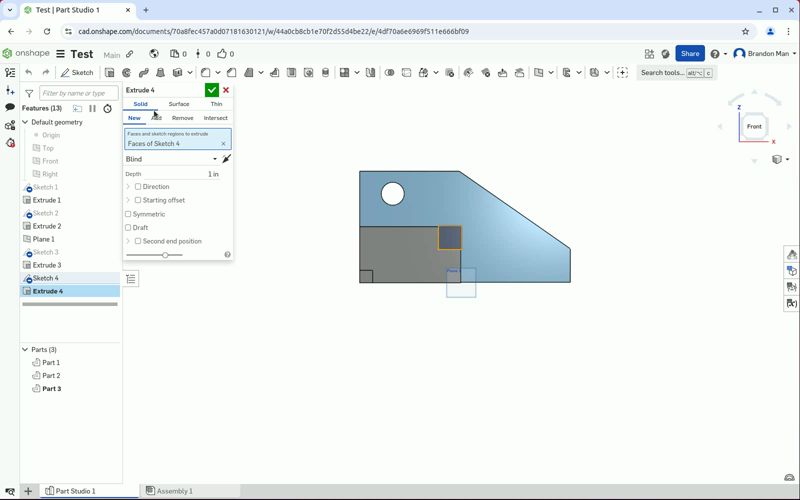
mouse_move(186, 120)
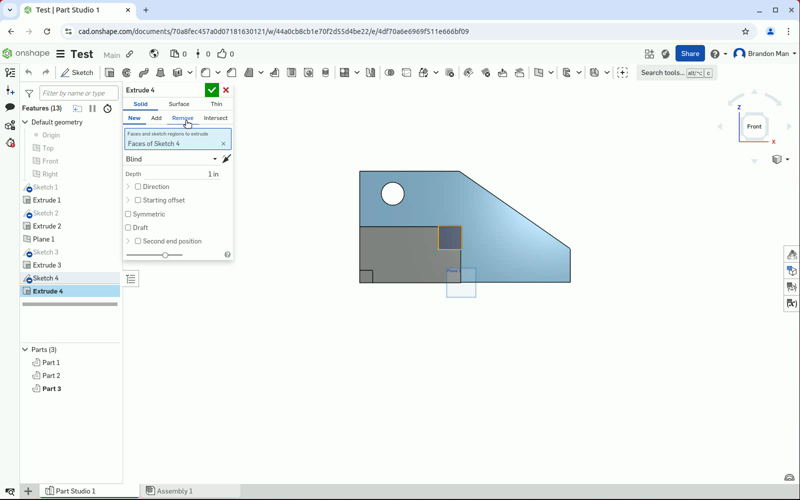
click(186, 120)
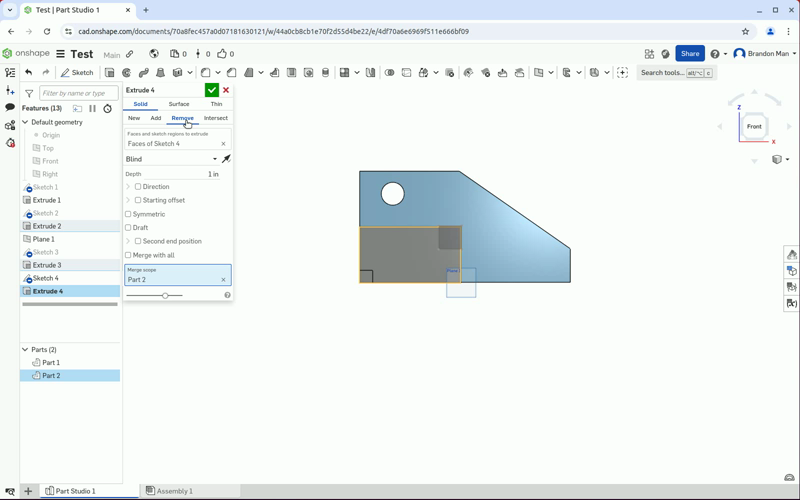
key(tab, 4)
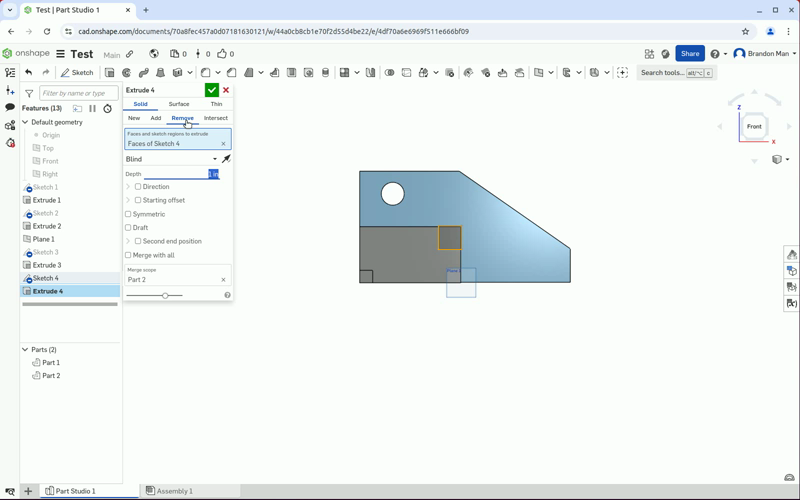
text(11.554)
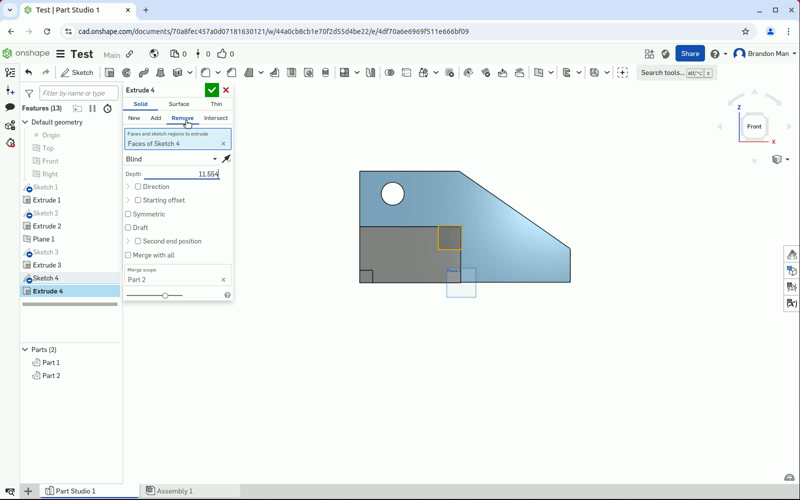
key(tab, 6)
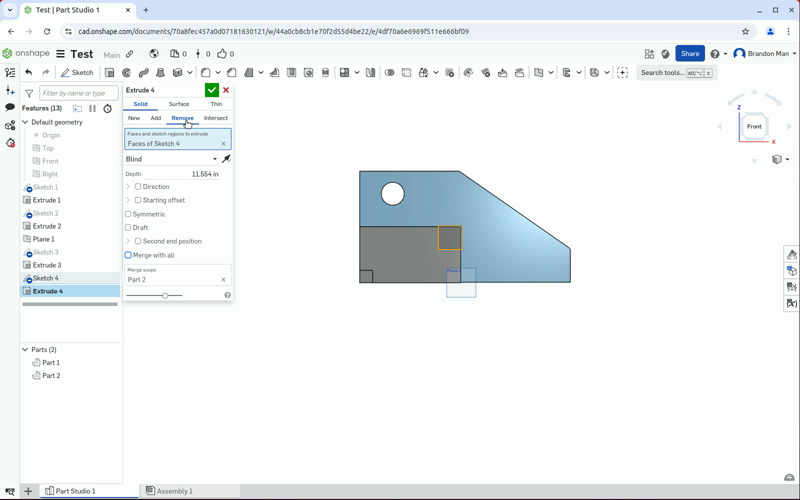
key(space)
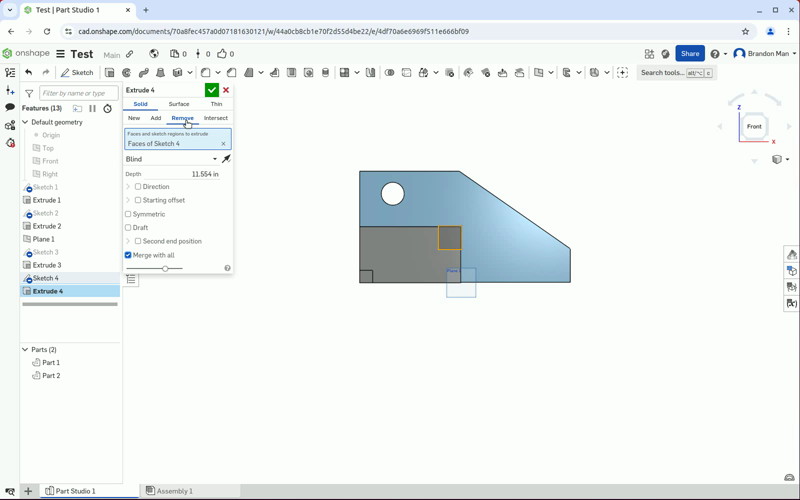
key(enter)
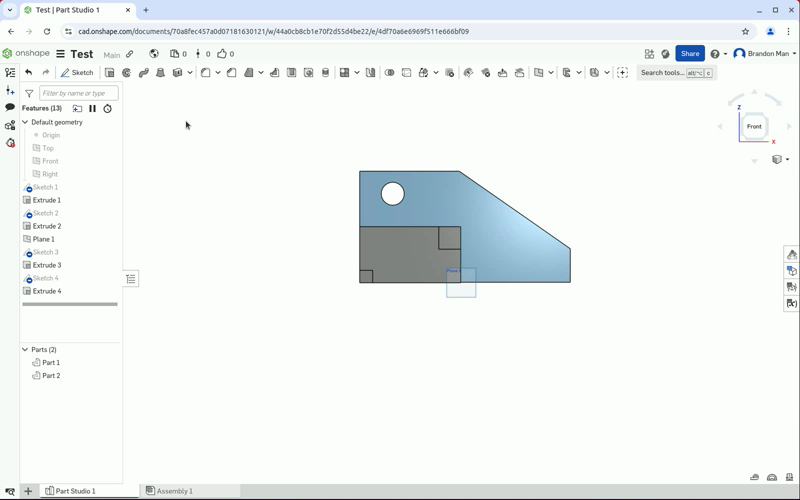
key(shift+h)
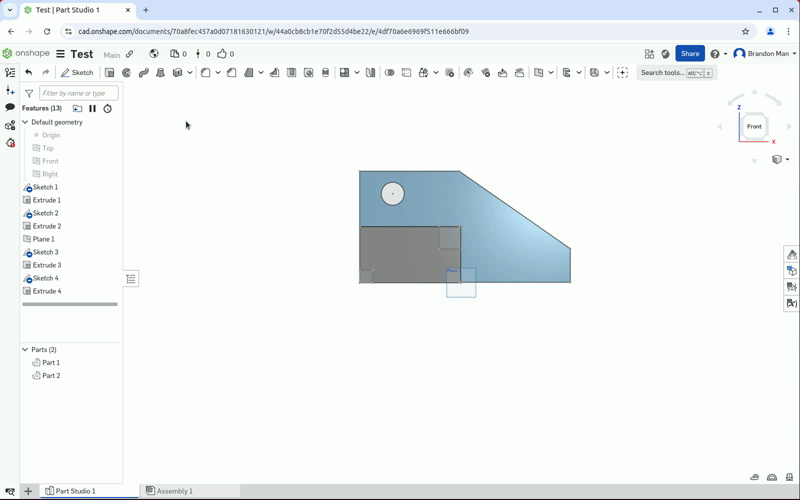
key(shift+h)
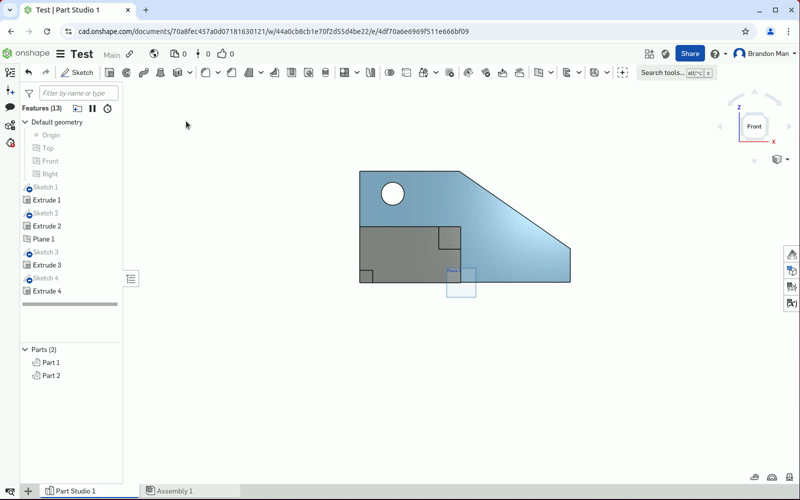
mouse_move(73, 189)
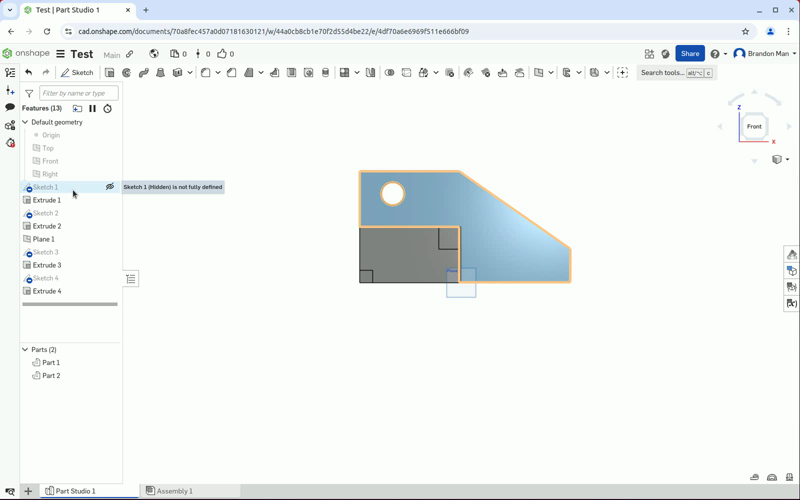
click(73, 189)
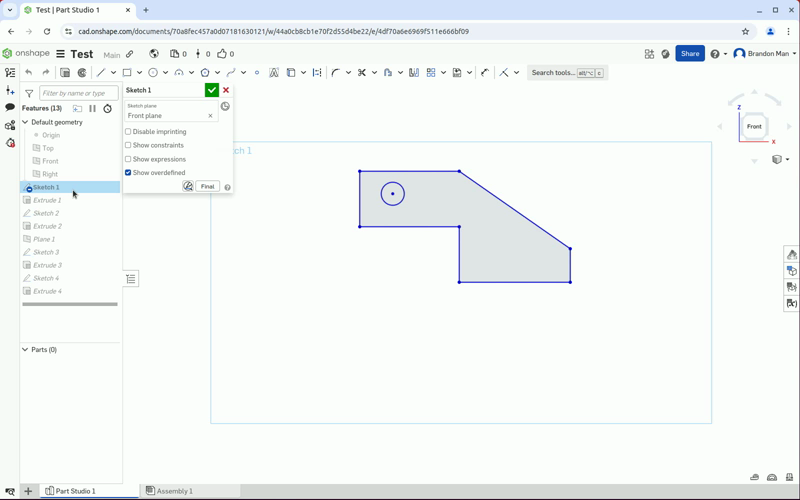
mouse_move(229, 92)
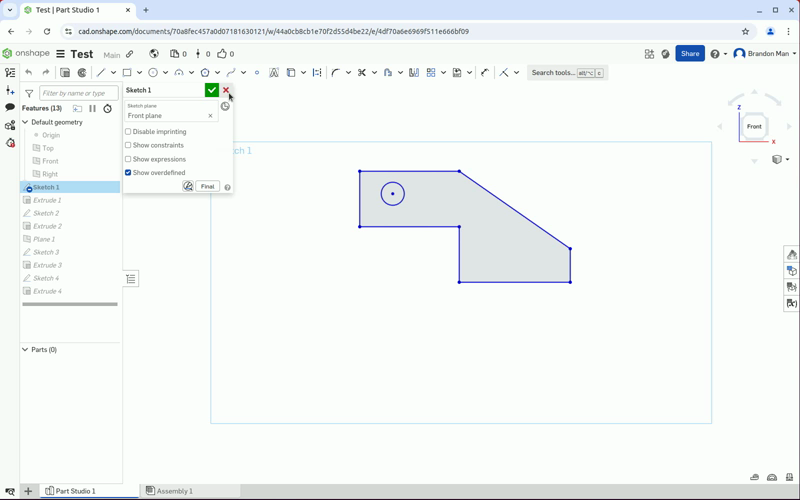
click(229, 92)
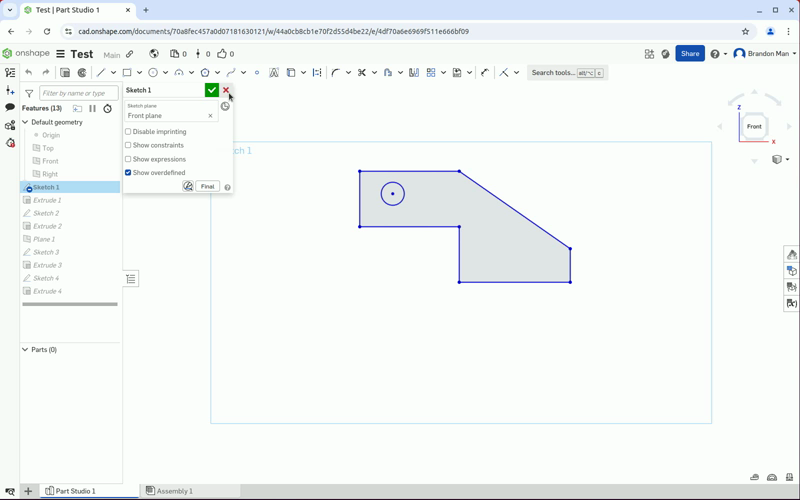
key(shift+s)
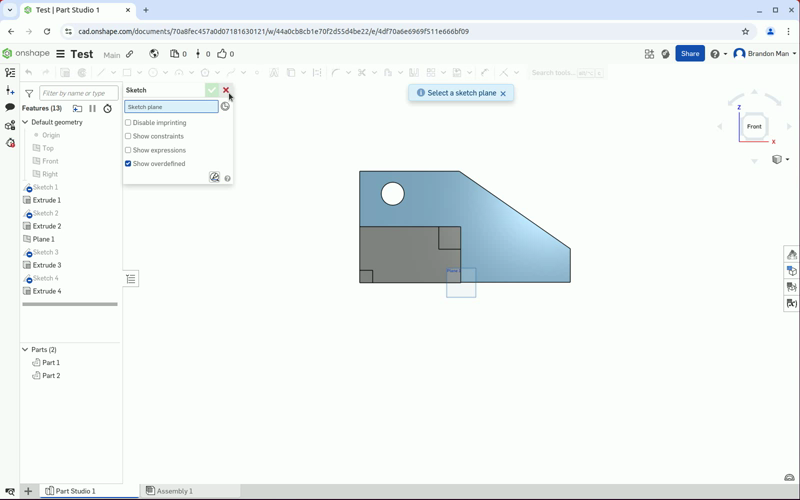
mouse_move(73, 241)
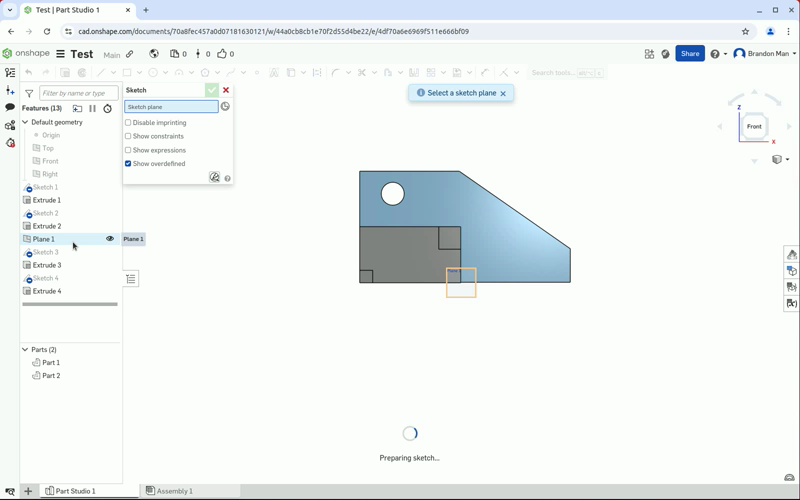
click(73, 241)
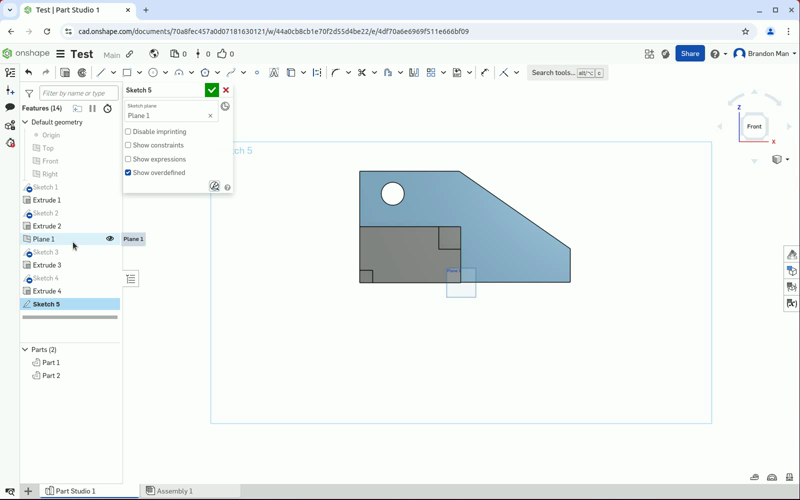
mouse_move(73, 352)
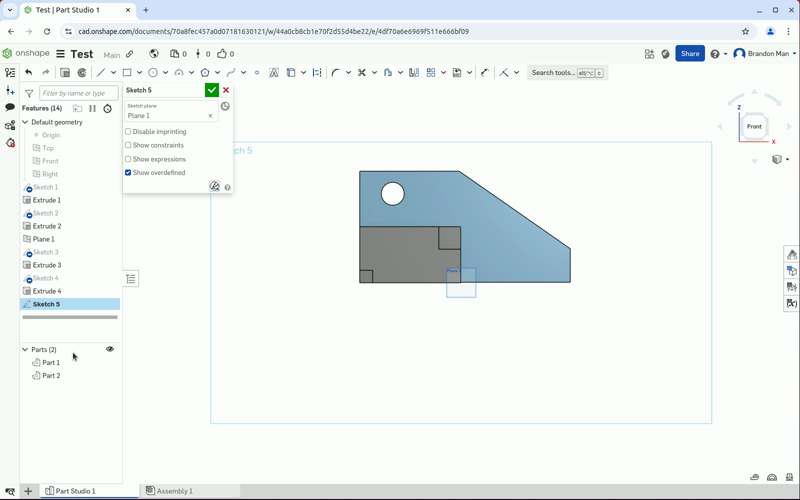
key(y)
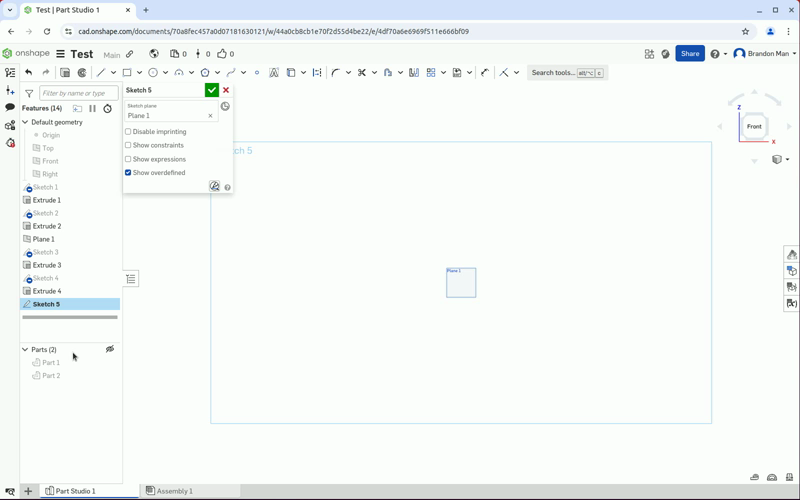
key(l)
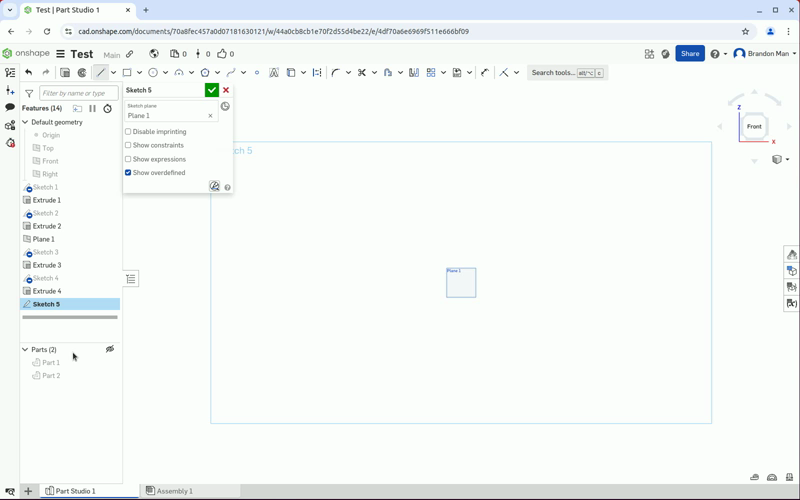
key_down(shift)
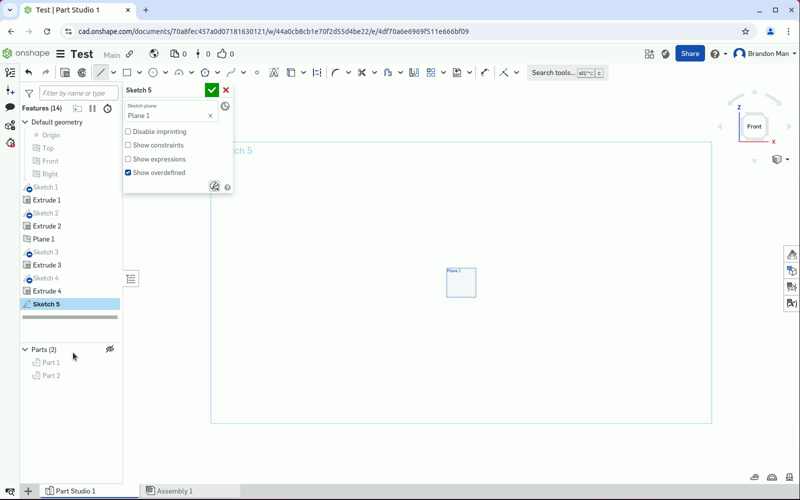
mouse_move(438, 282)
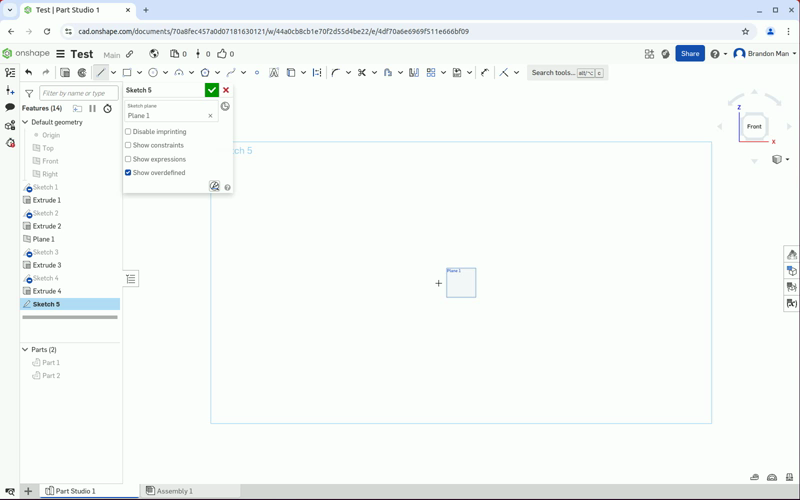
click(438, 282)
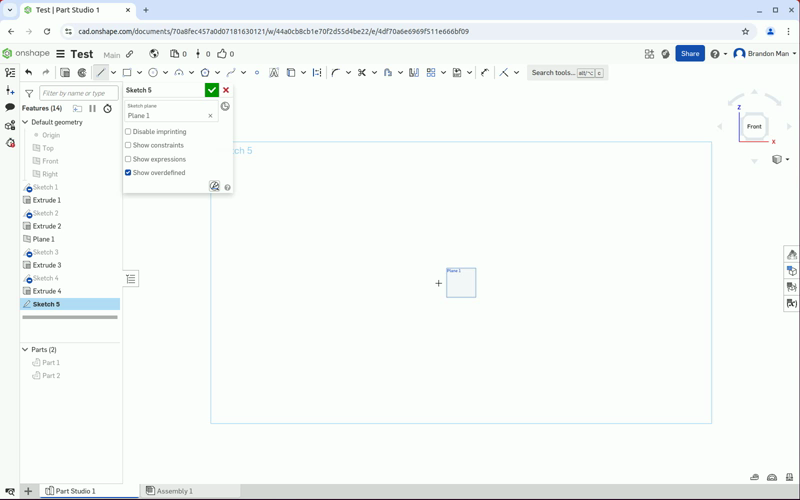
key_up(shift)
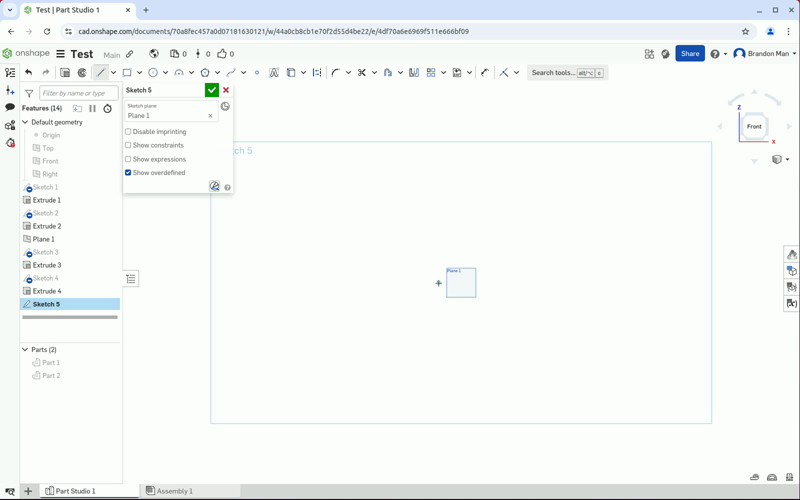
key_down(shift)
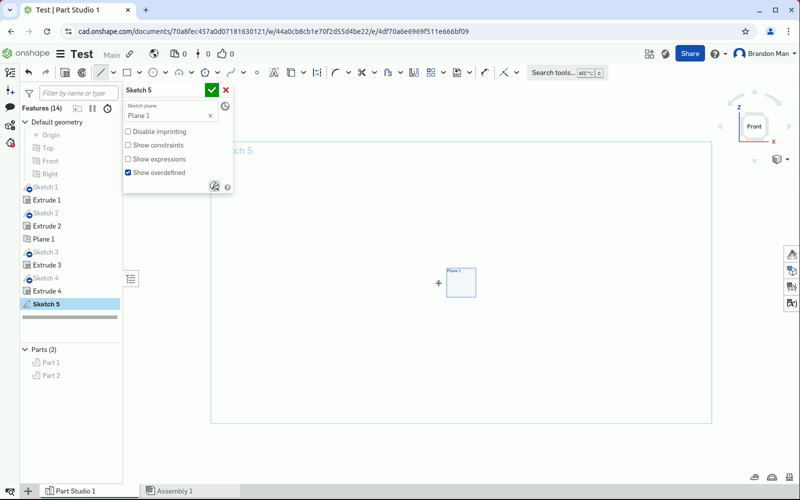
mouse_move(468, 282)
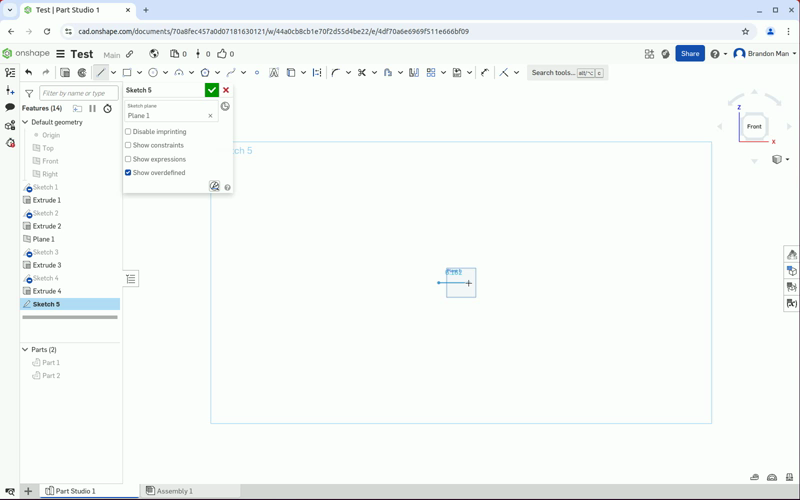
mouse_move(461, 282)
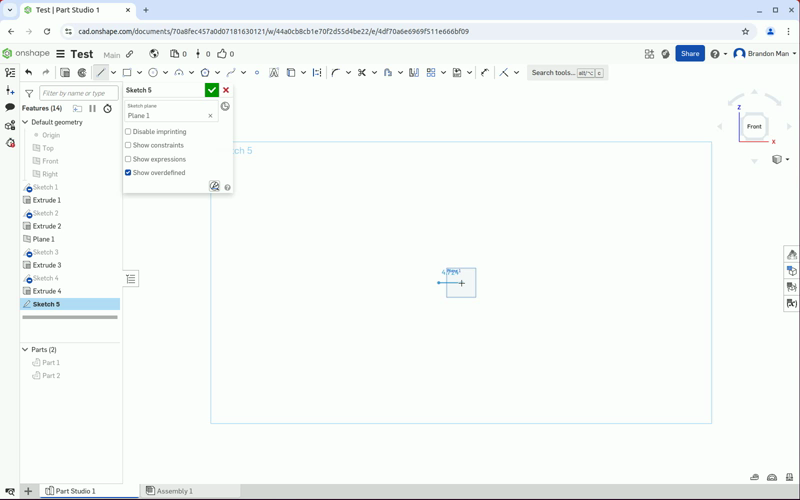
click(461, 282)
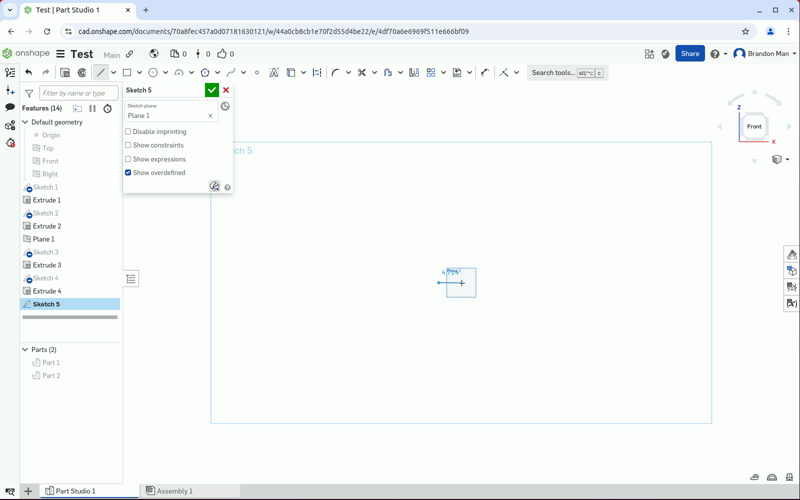
key_up(shift)
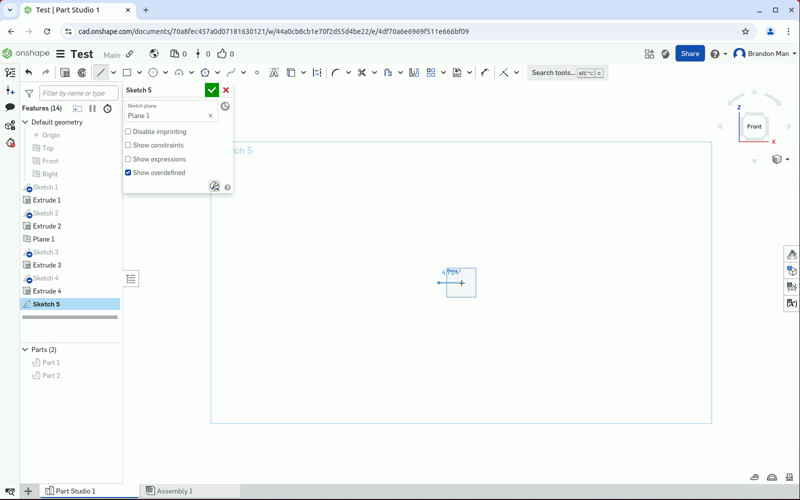
key_down(shift)
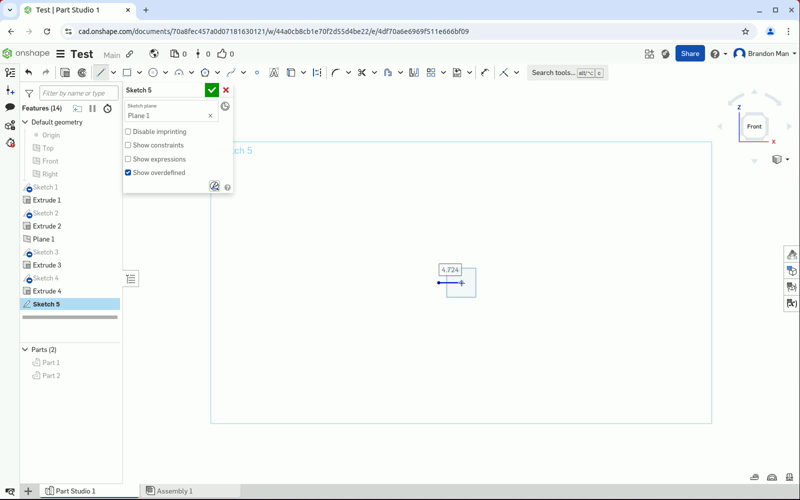
mouse_move(491, 282)
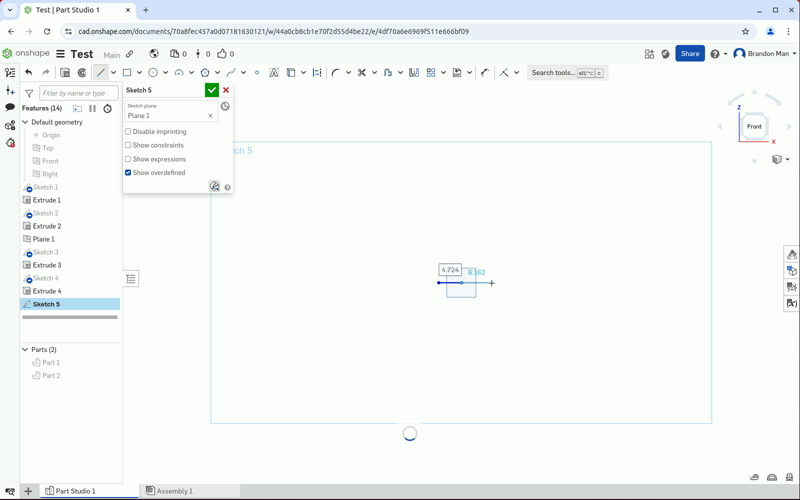
mouse_move(461, 259)
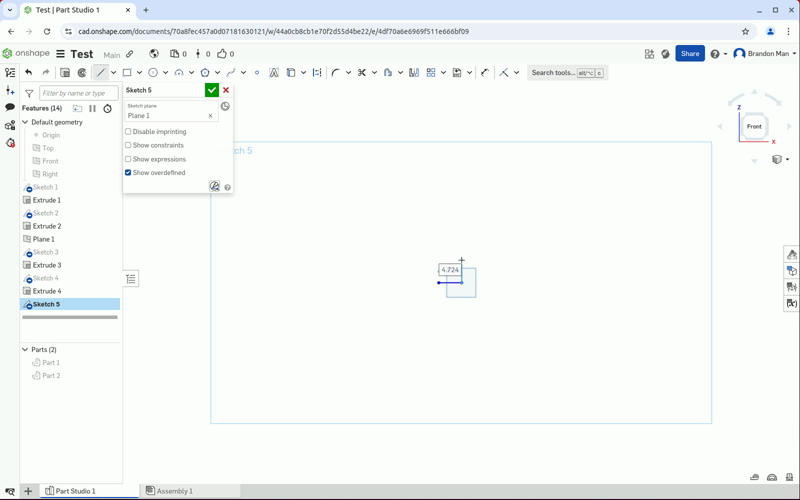
click(461, 259)
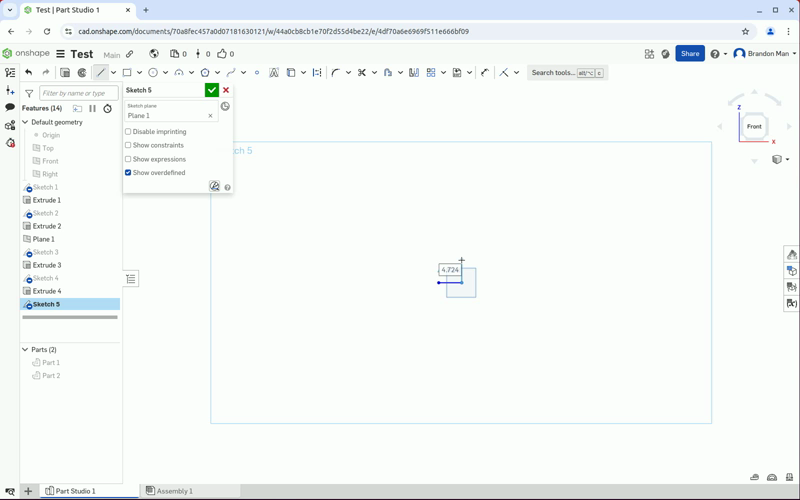
key_up(shift)
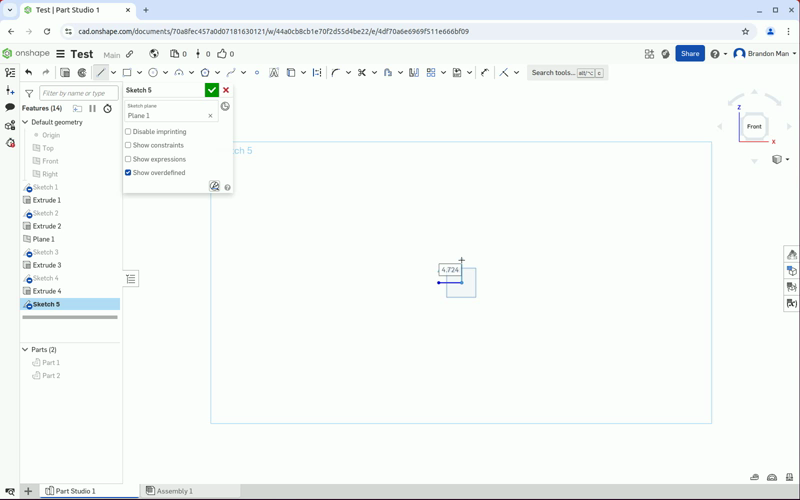
key_down(shift)
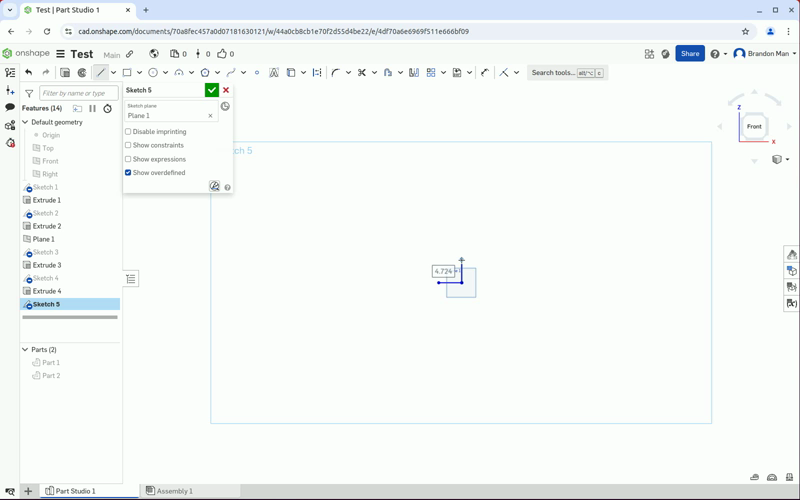
mouse_move(491, 259)
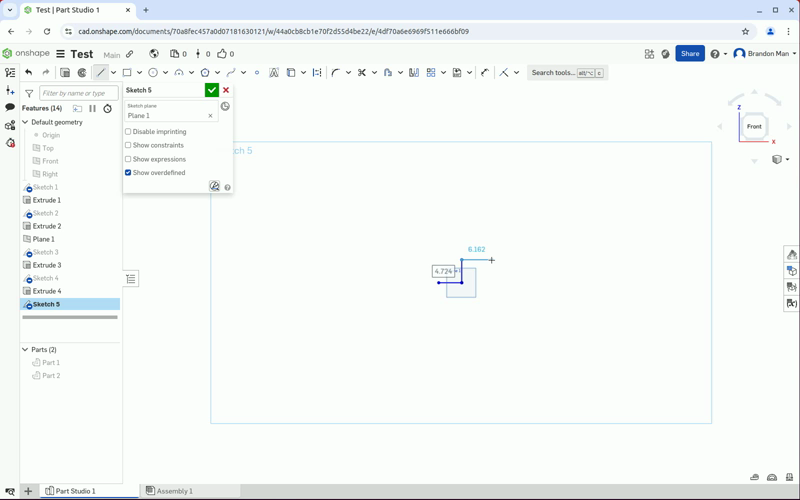
mouse_move(438, 259)
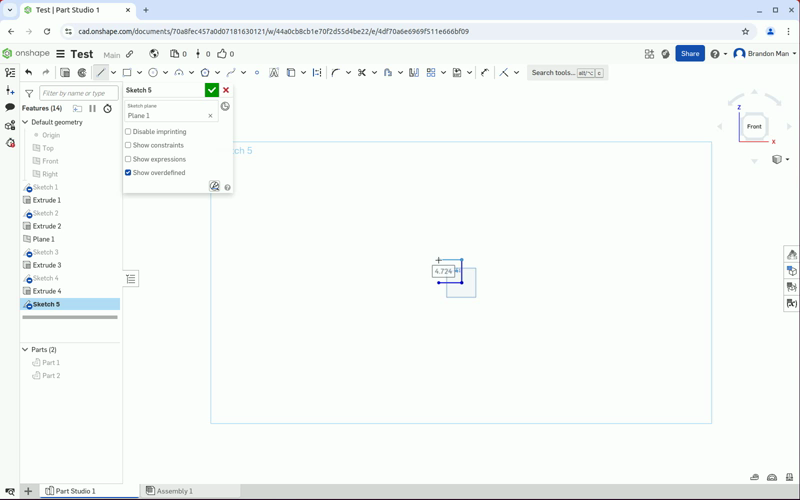
click(438, 259)
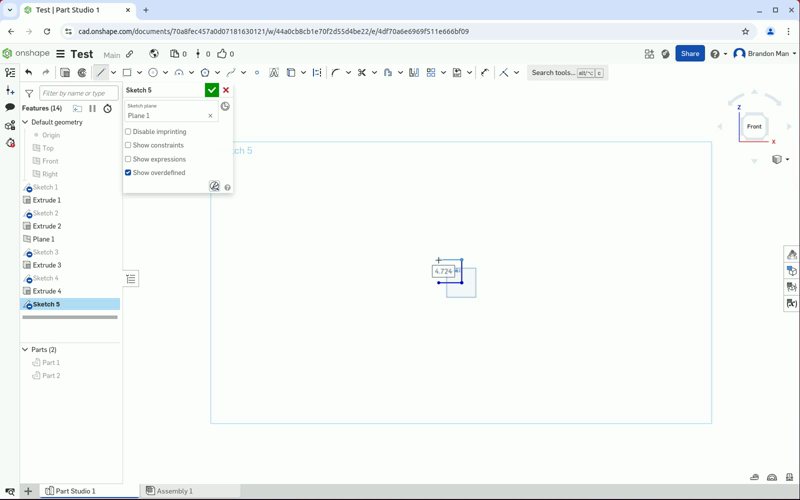
key_up(shift)
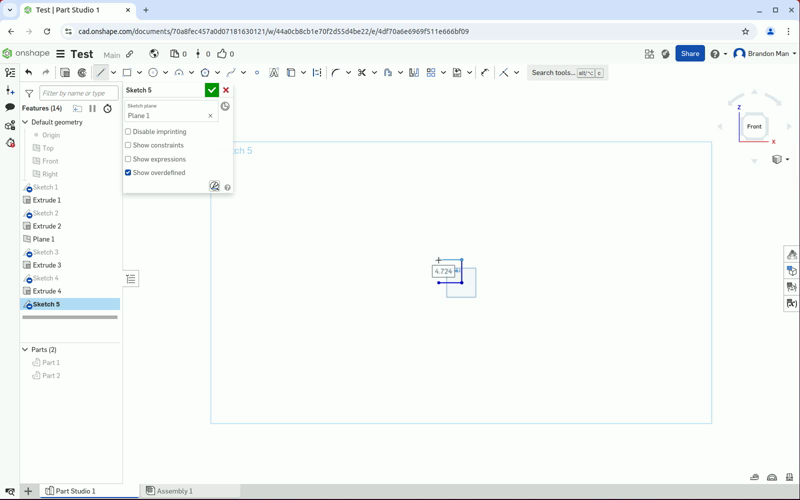
mouse_move(468, 259)
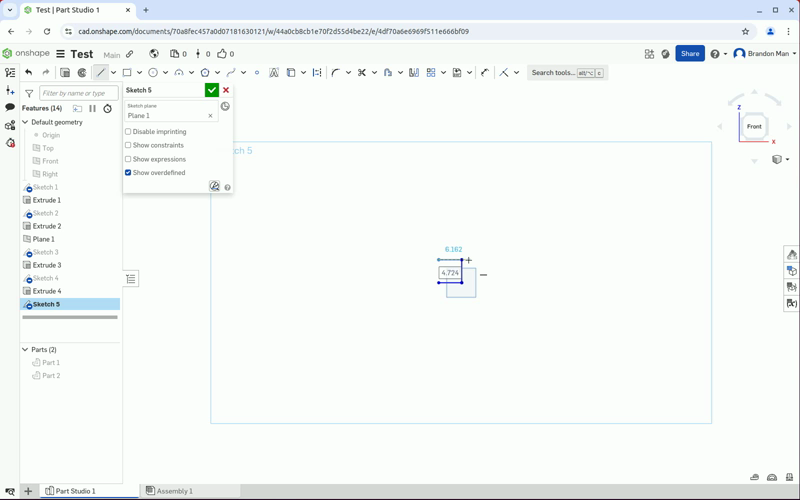
key_down(shift)
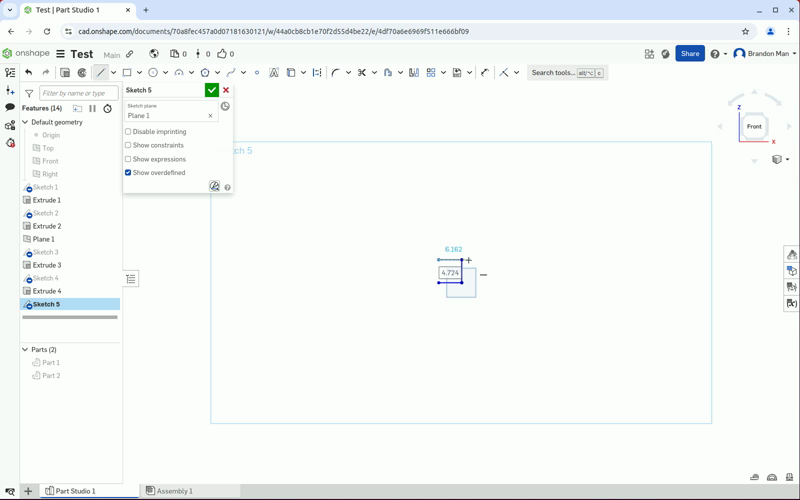
mouse_move(438, 282)
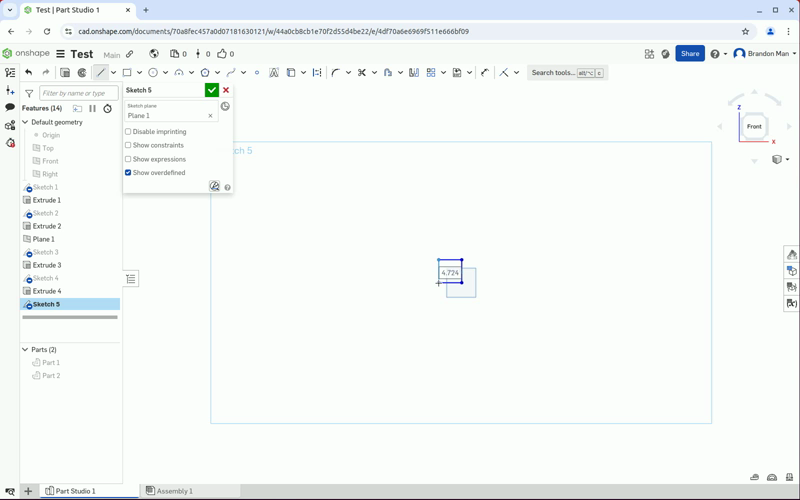
key_up(shift)
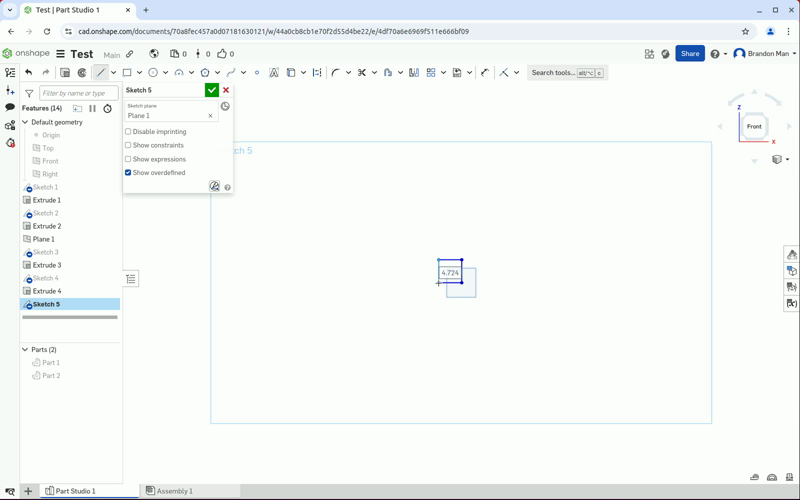
click(438, 282)
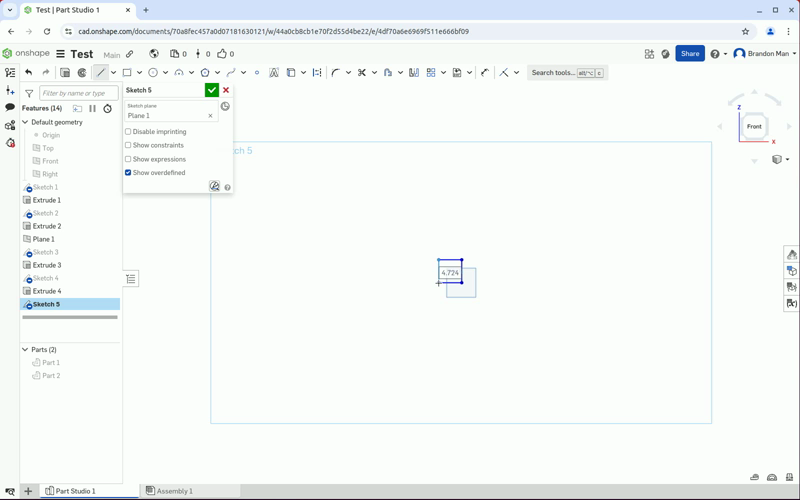
key(esc)
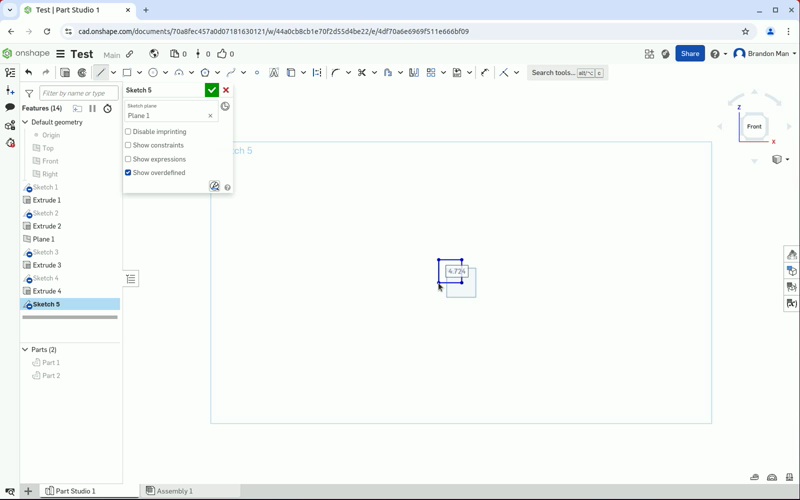
mouse_move(447, 269)
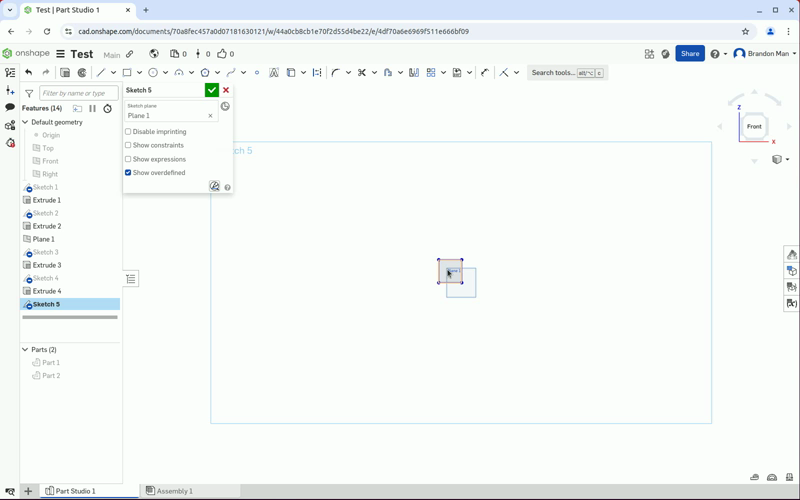
scroll(6)
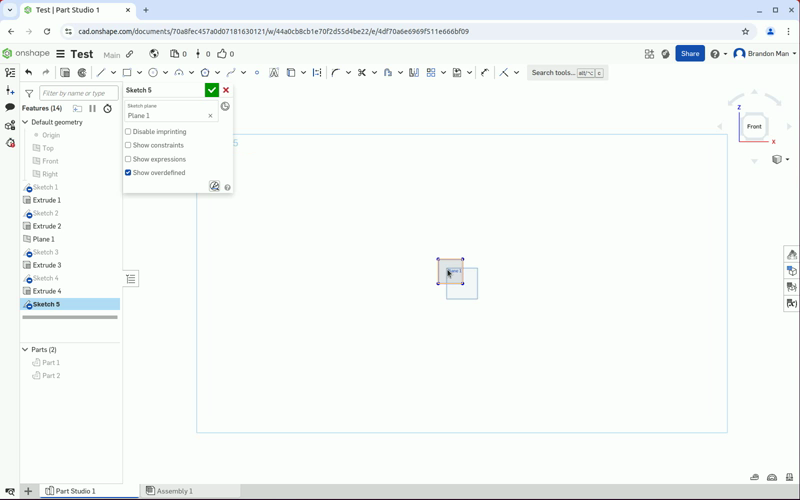
scroll(6)
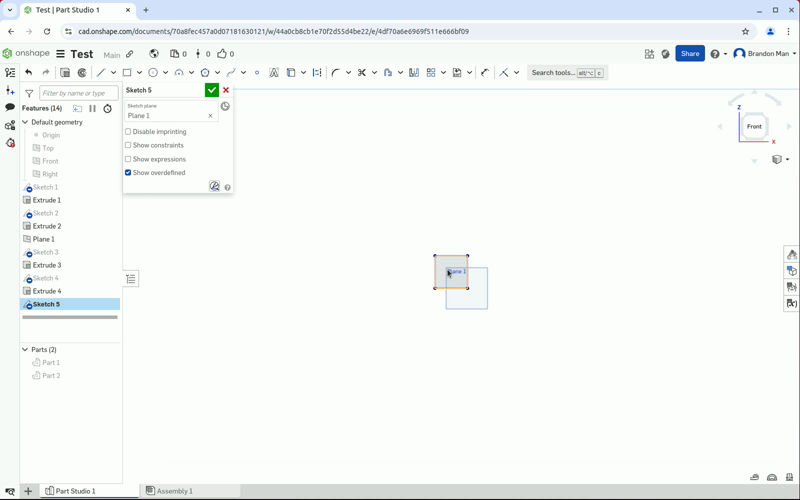
scroll(6)
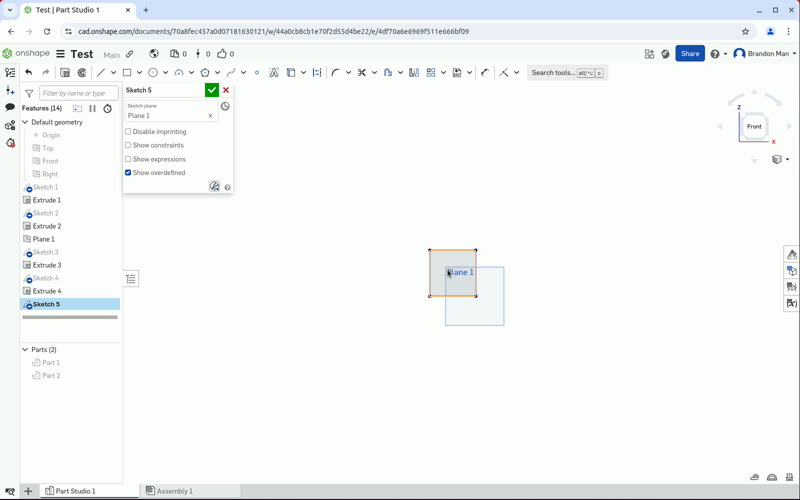
scroll(6)
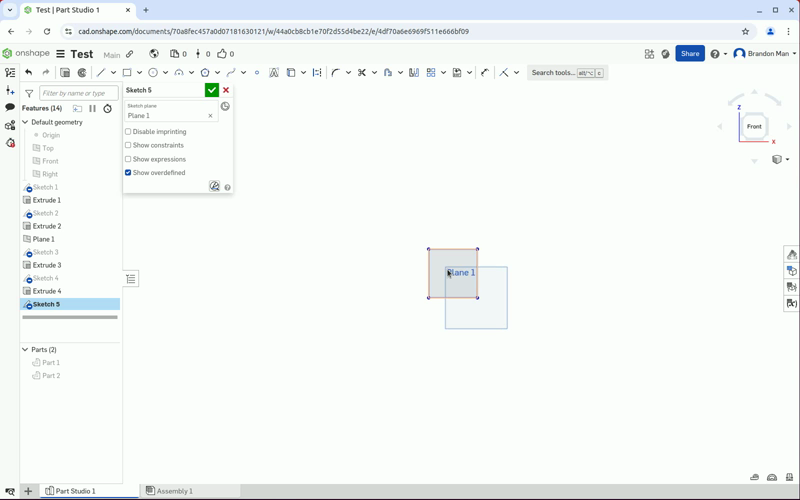
scroll(6)
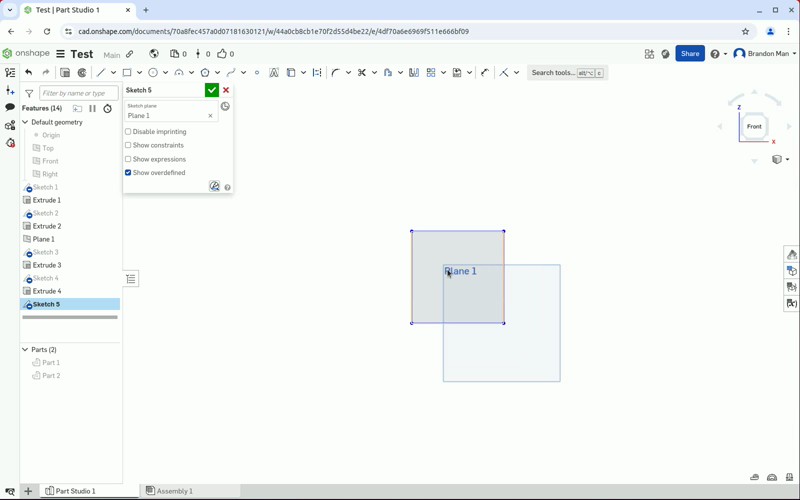
scroll(6)
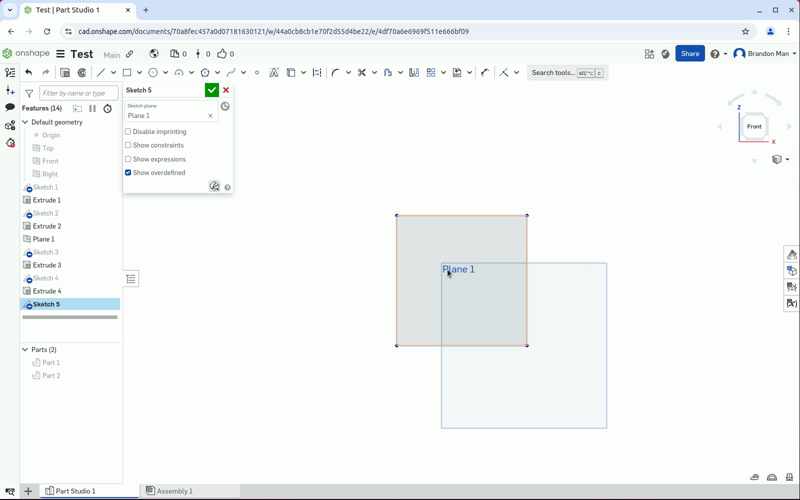
scroll(6)
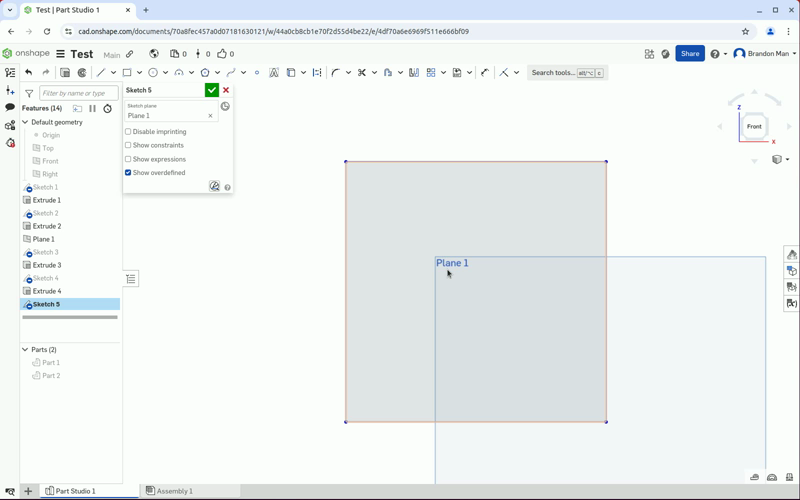
click(447, 269)
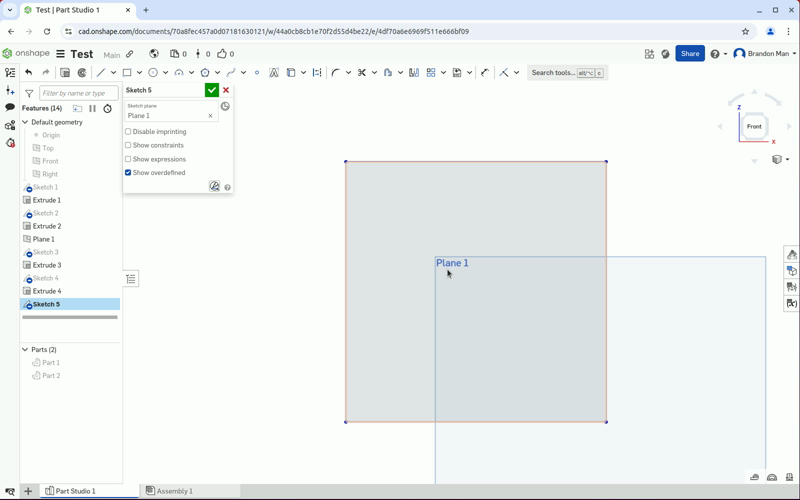
scroll(-6)
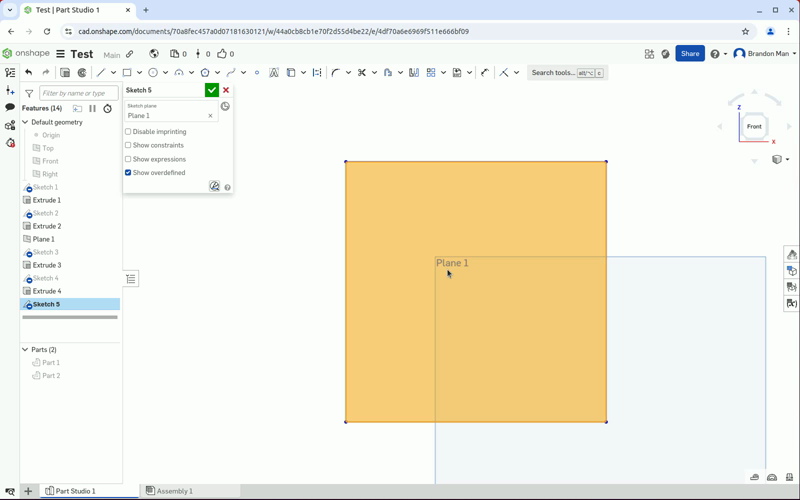
scroll(-6)
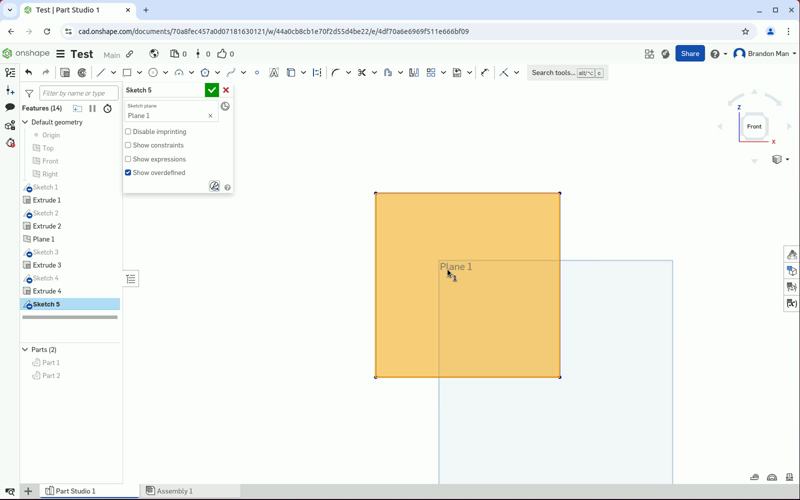
scroll(-6)
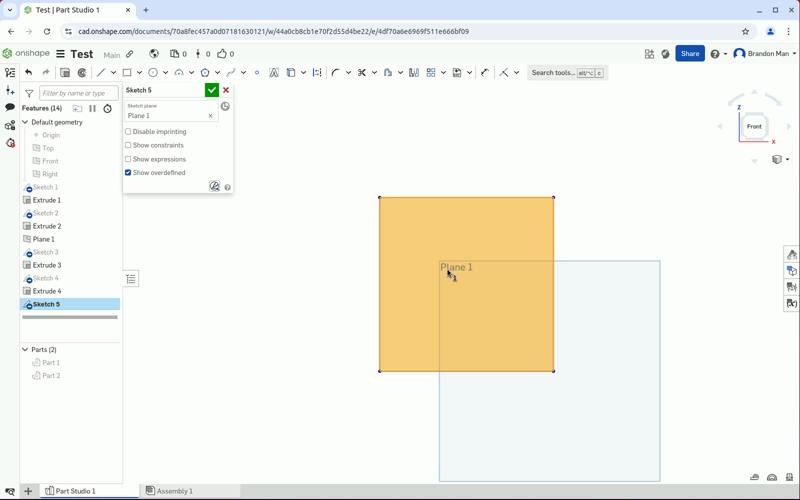
scroll(-6)
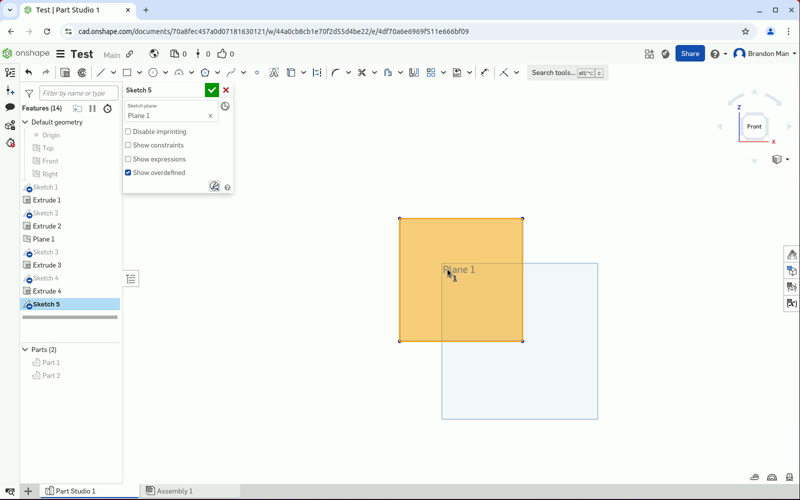
scroll(-6)
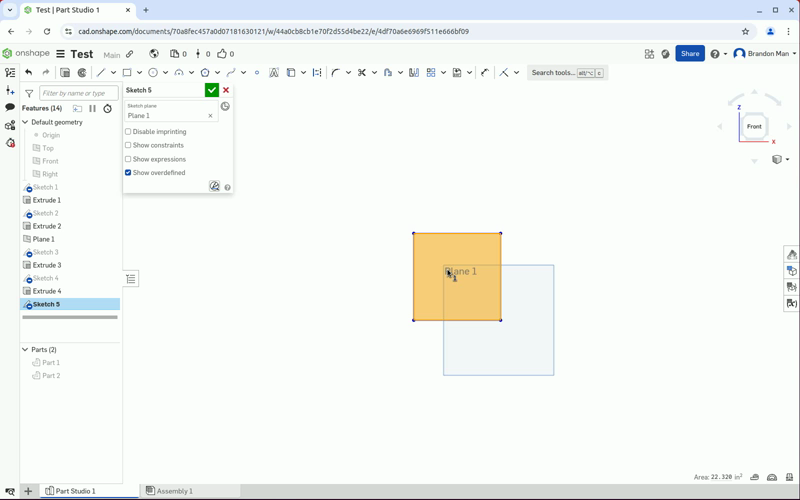
scroll(-6)
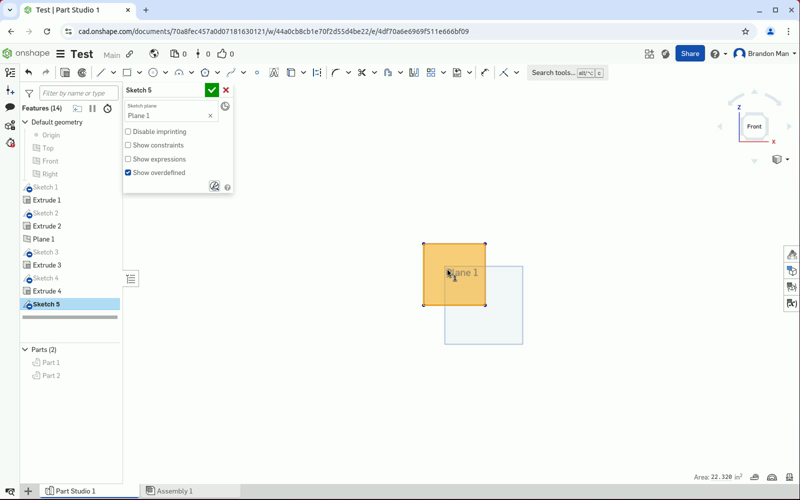
scroll(-6)
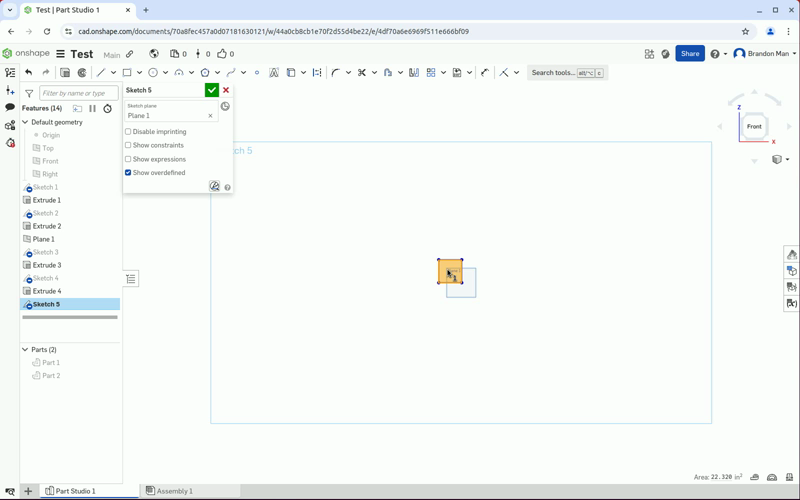
mouse_move(73, 352)
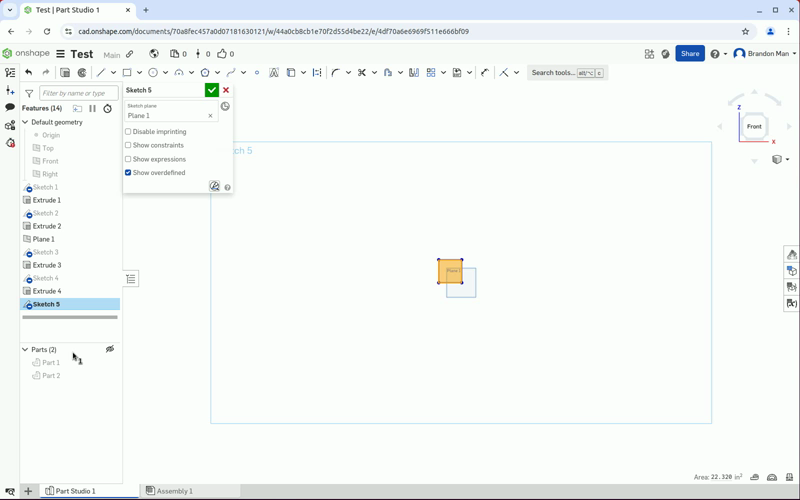
key(shift+y)
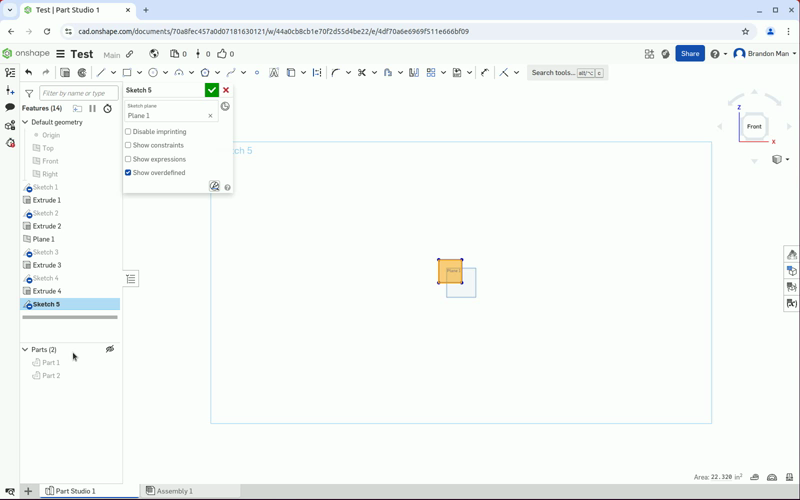
key(shift+e)
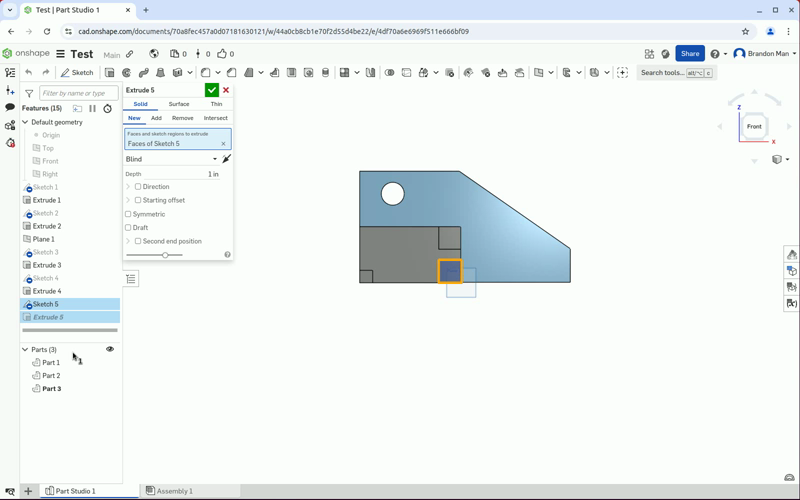
mouse_move(143, 106)
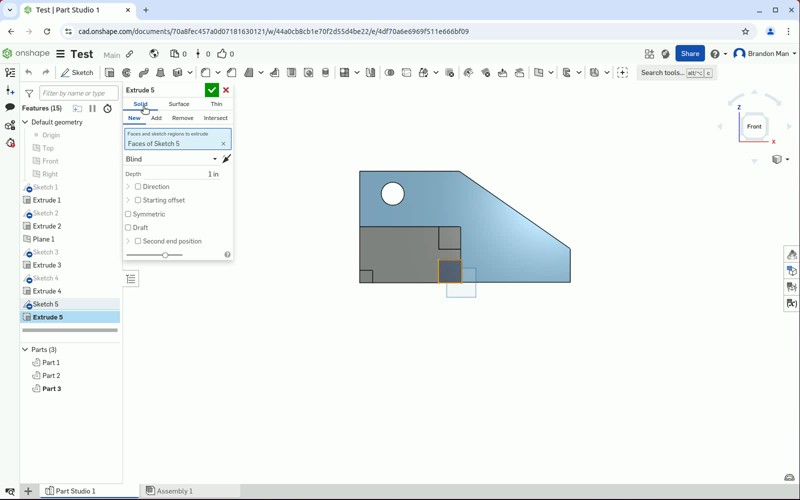
click(143, 106)
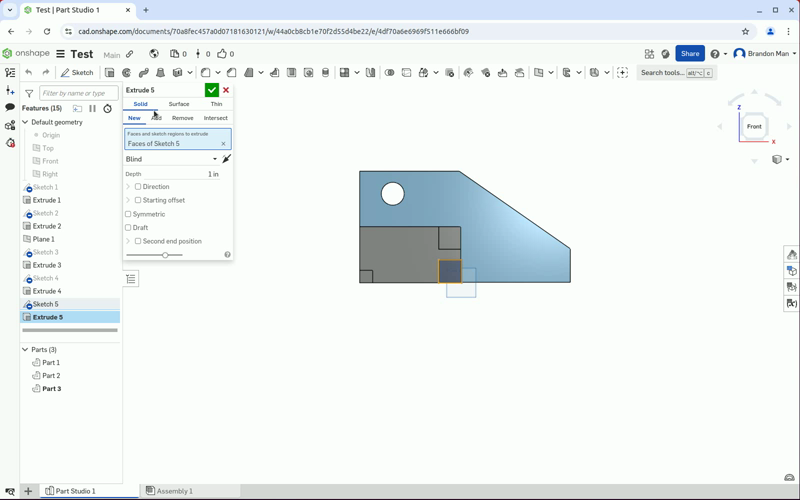
mouse_move(186, 120)
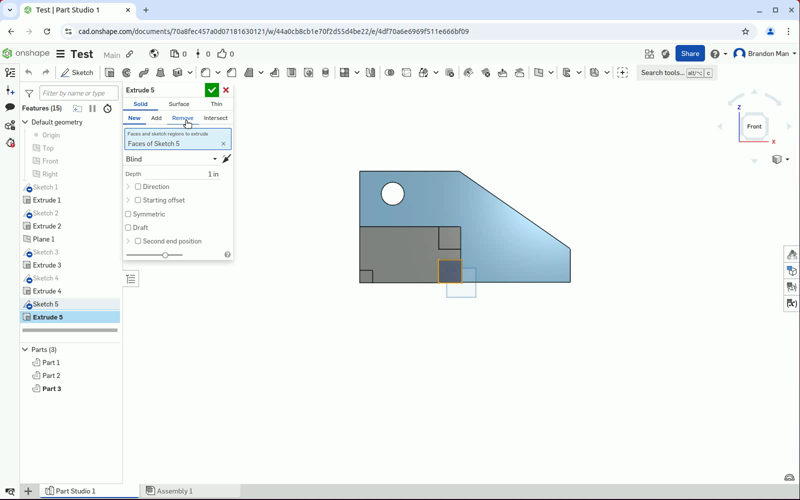
click(186, 120)
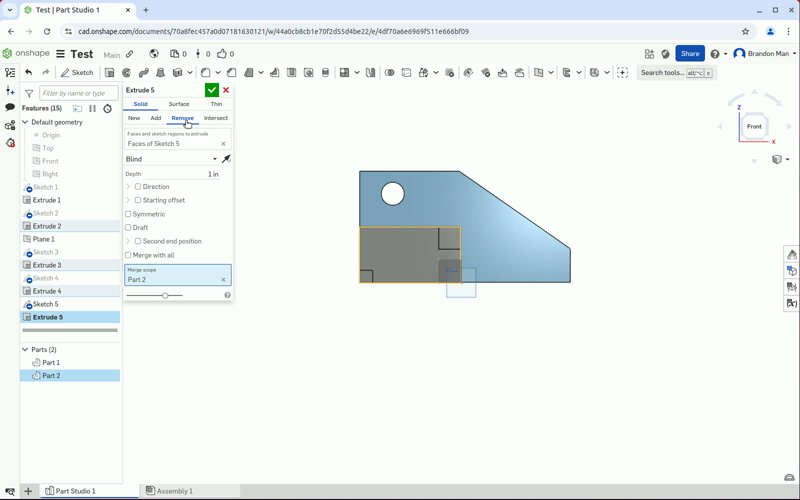
key(tab, 4)
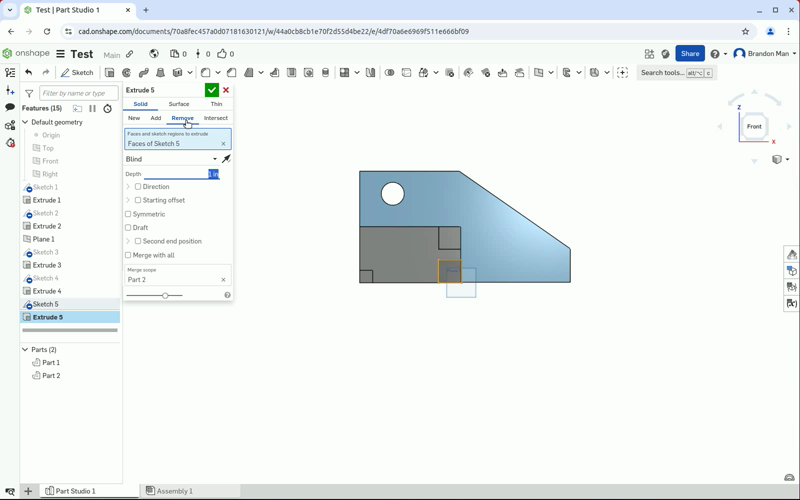
text(11.554)
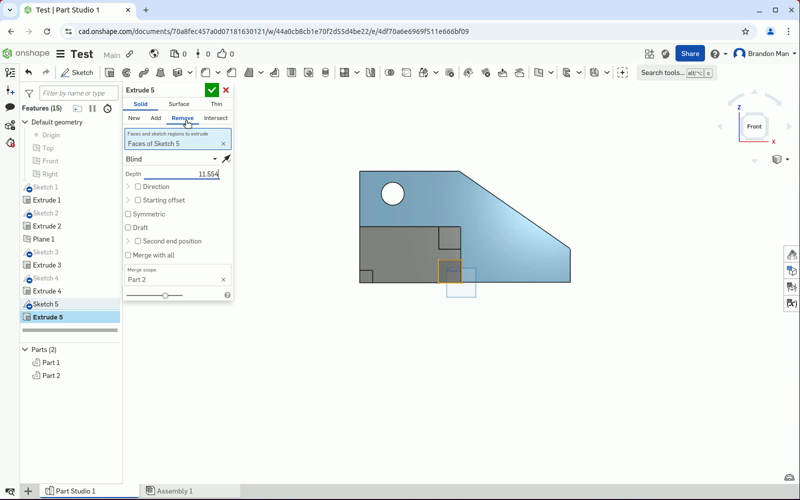
key(tab, 6)
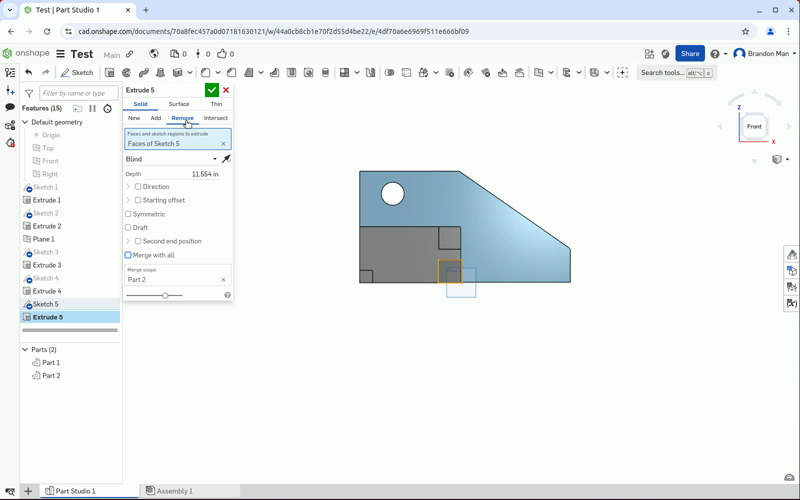
key(space)
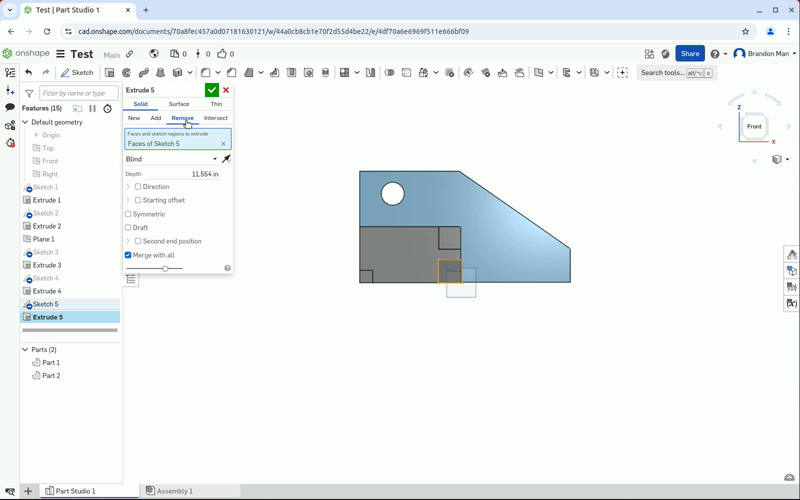
key(enter)
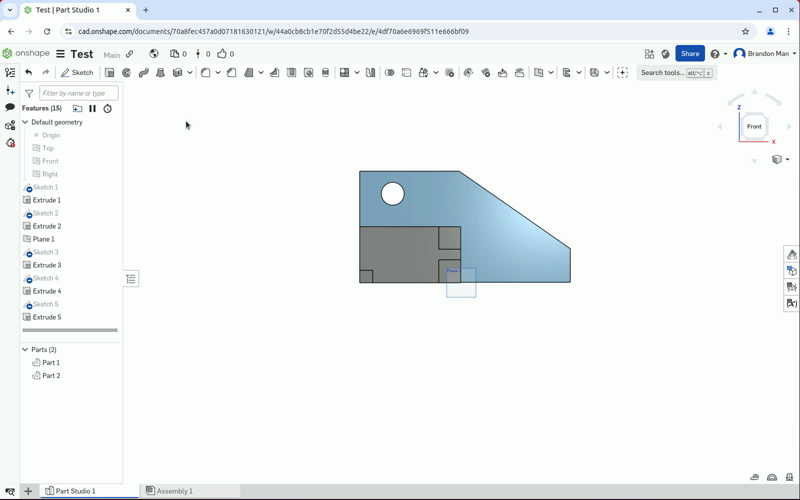
key(shift+h)
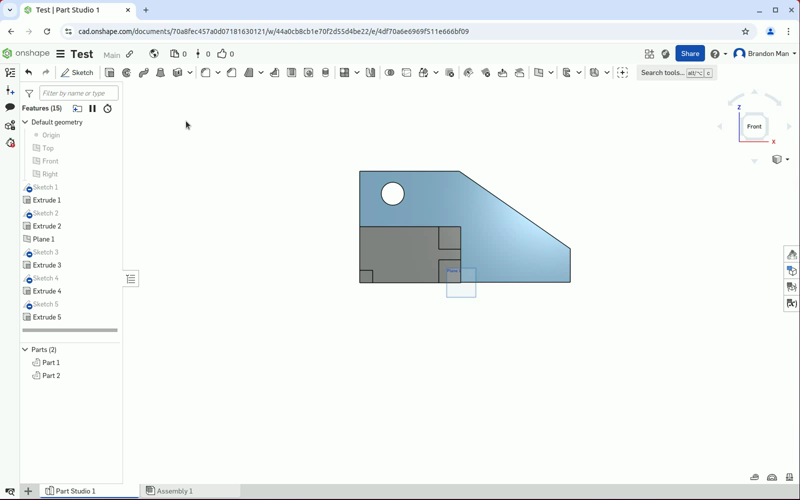
key(shift+h)
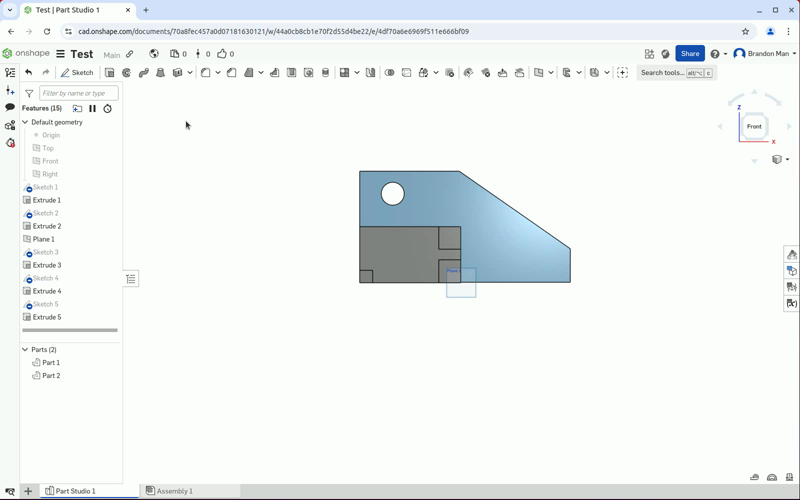
key(shift+7)
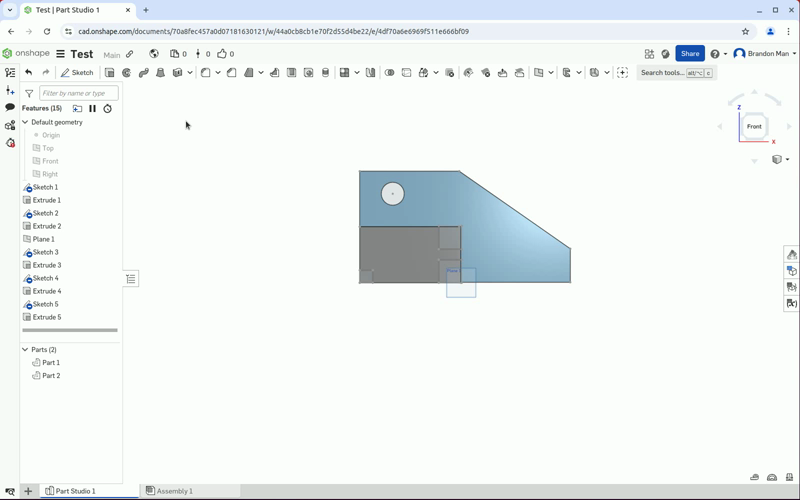
key(left, 2)
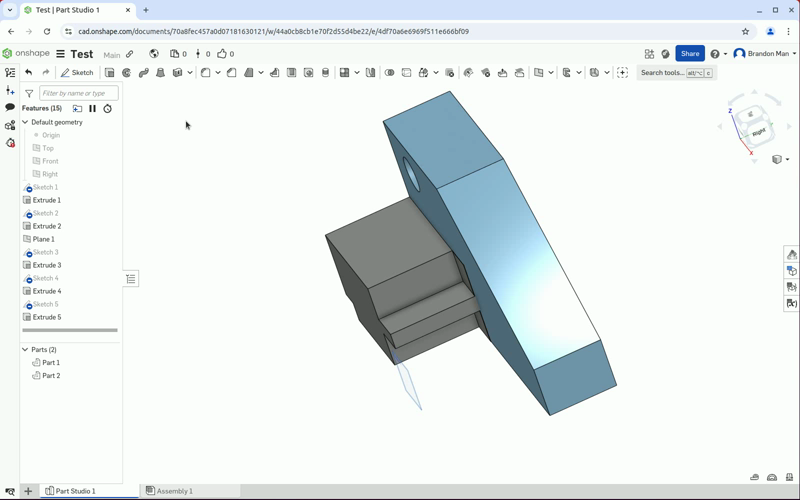
key(down, 2)
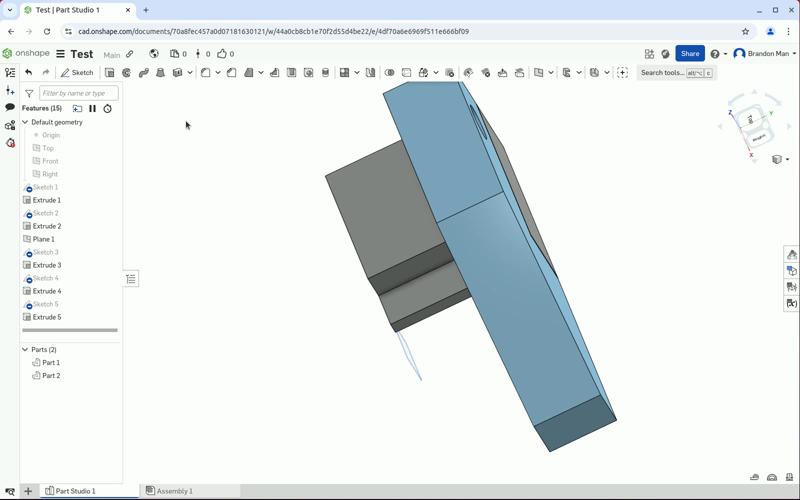
key(up, 2)
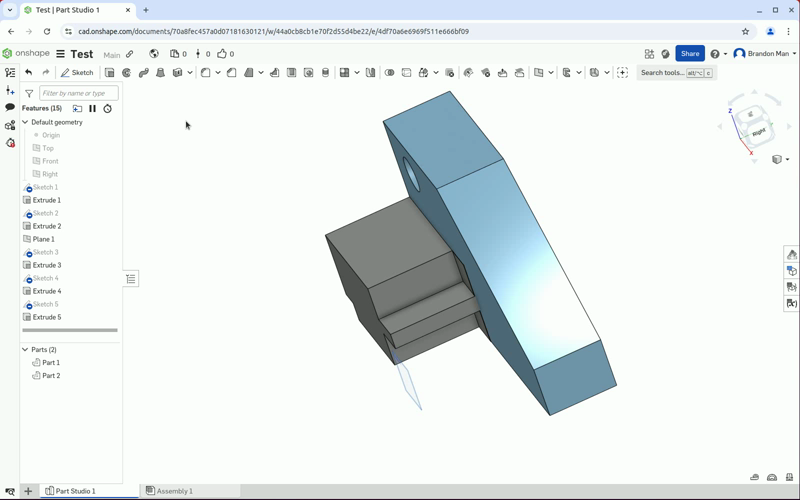
key(right, 2)
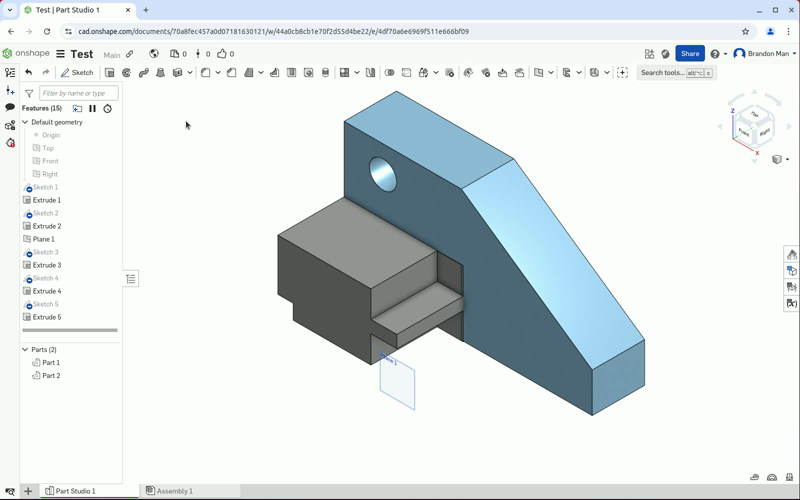
mouse_move(73, 189)
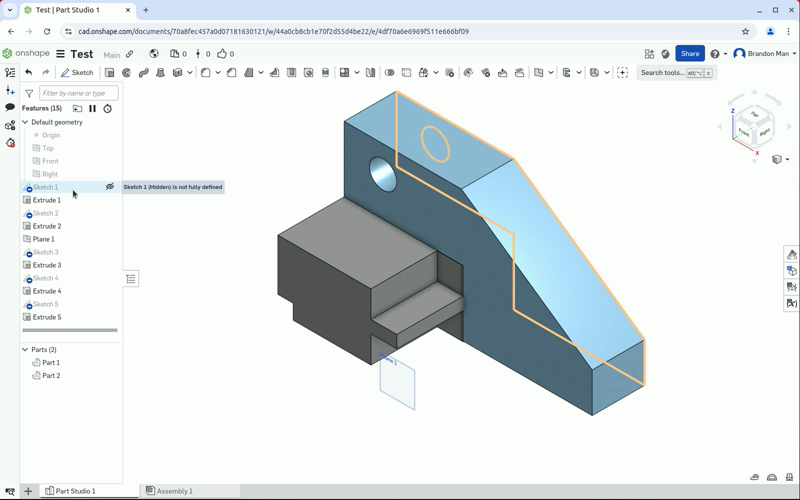
click(73, 189)